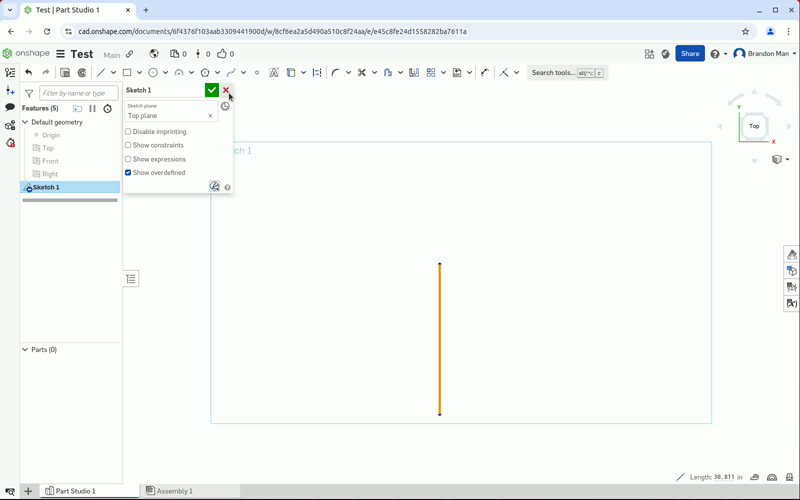
key(shift+h)
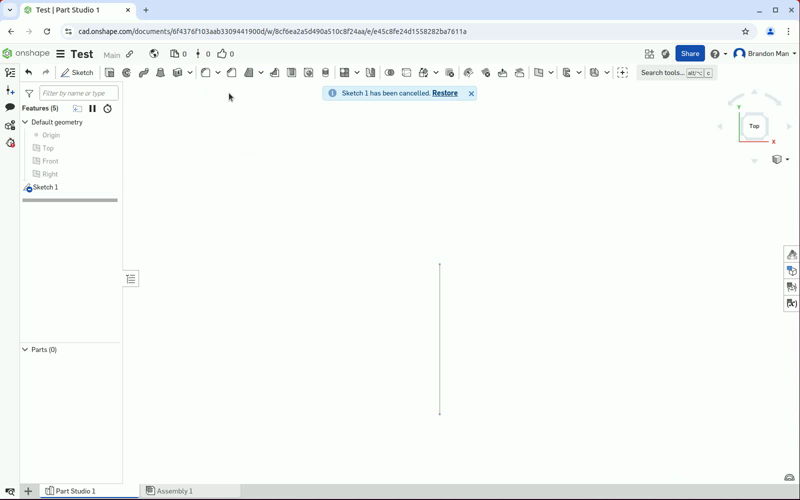
key(shift+s)
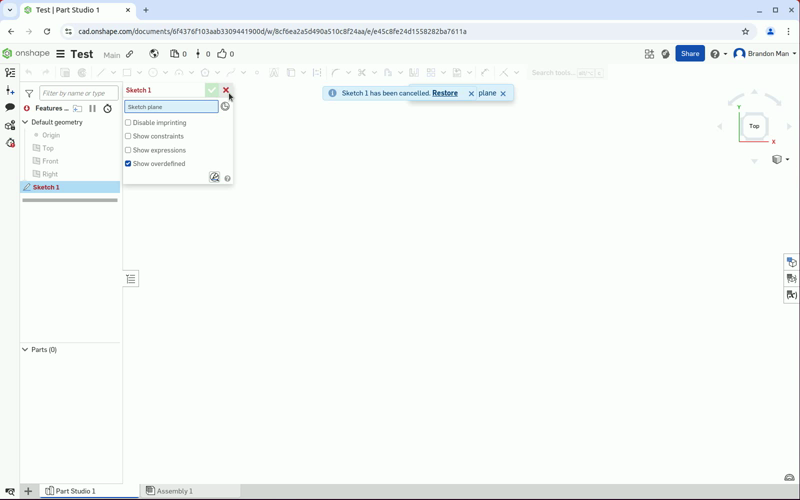
mouse_move(73, 150)
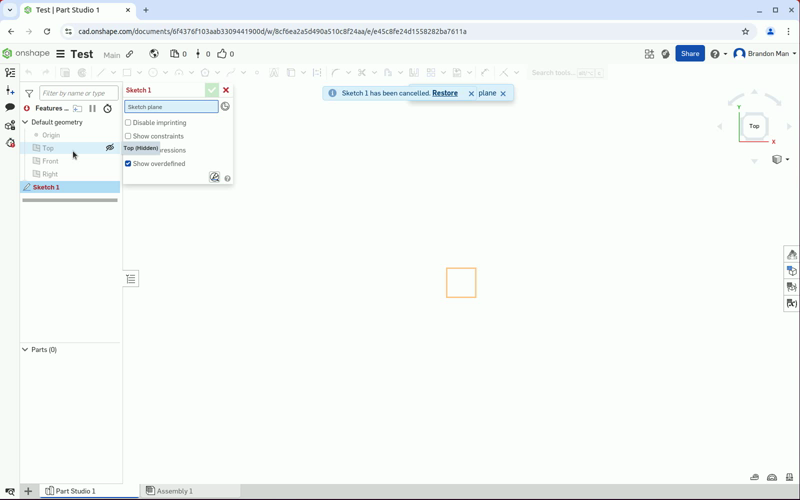
click(73, 150)
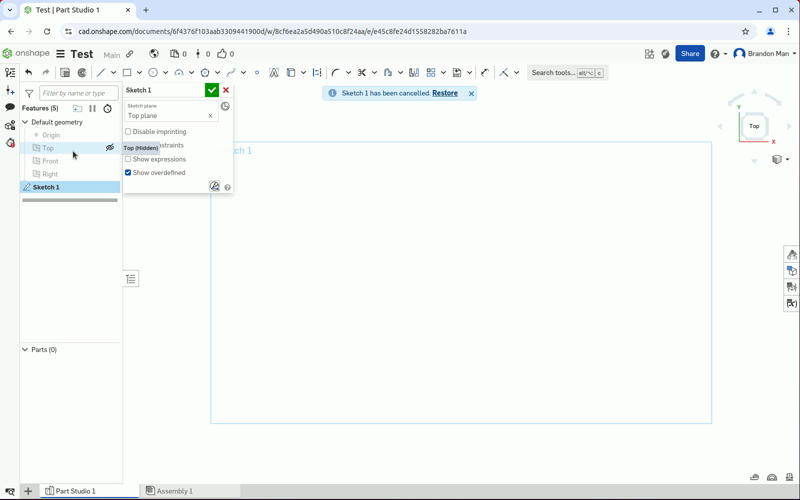
mouse_move(73, 352)
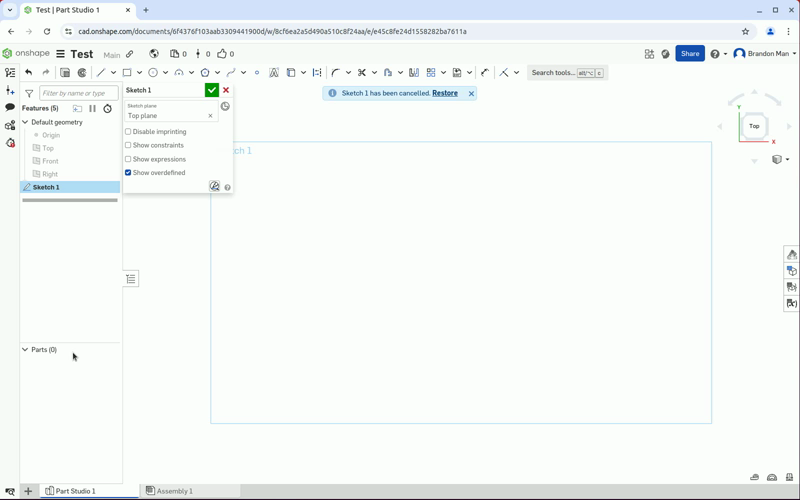
key(y)
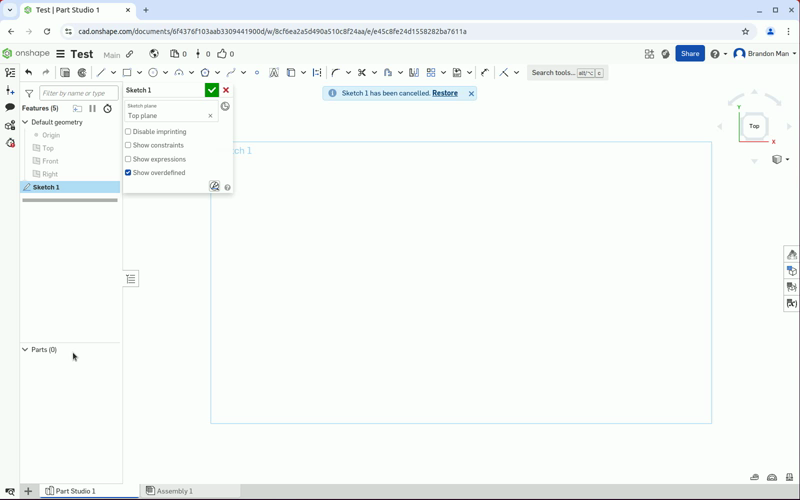
key(l)
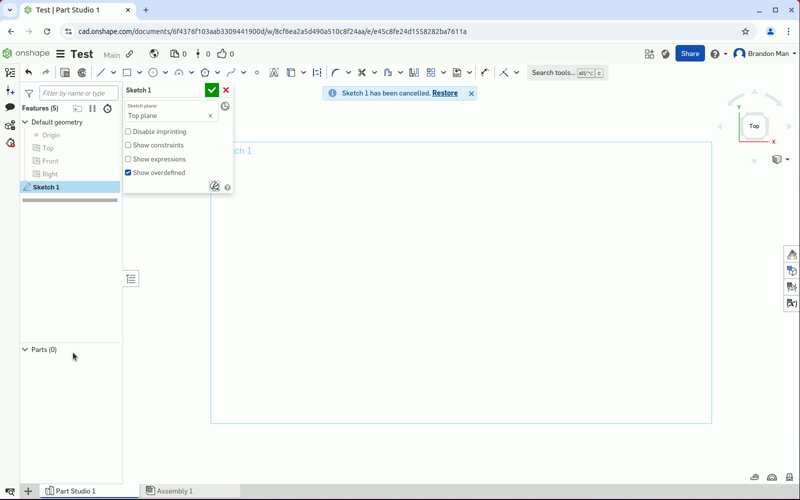
key_down(shift)
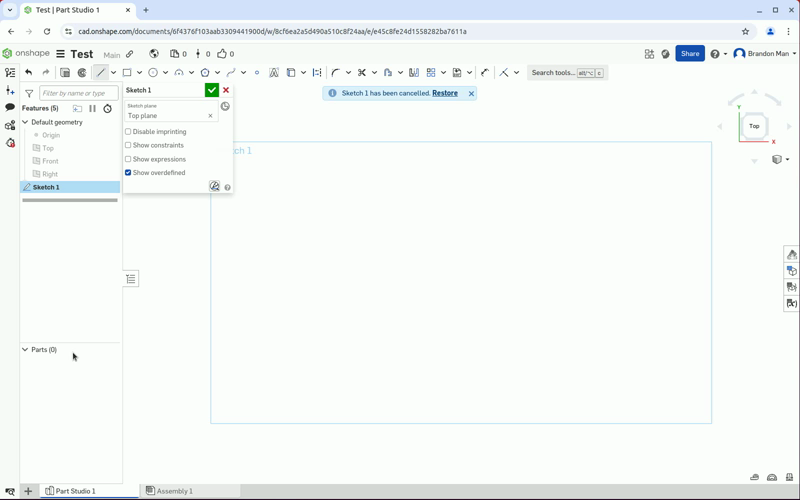
mouse_move(404, 319)
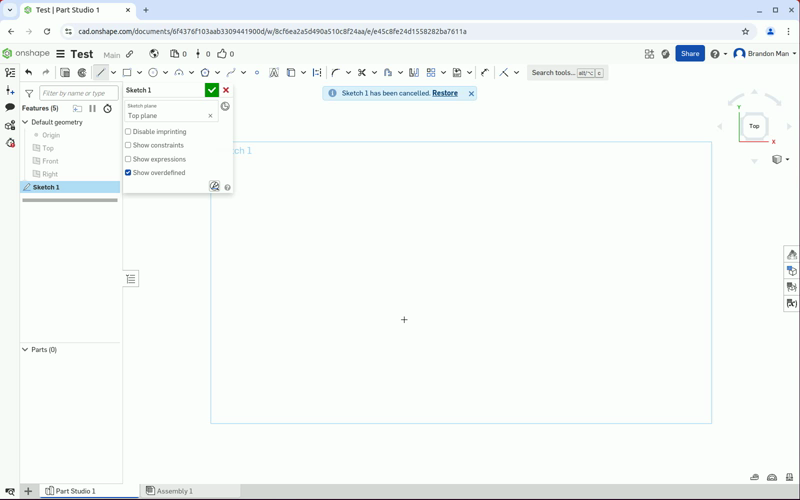
click(404, 319)
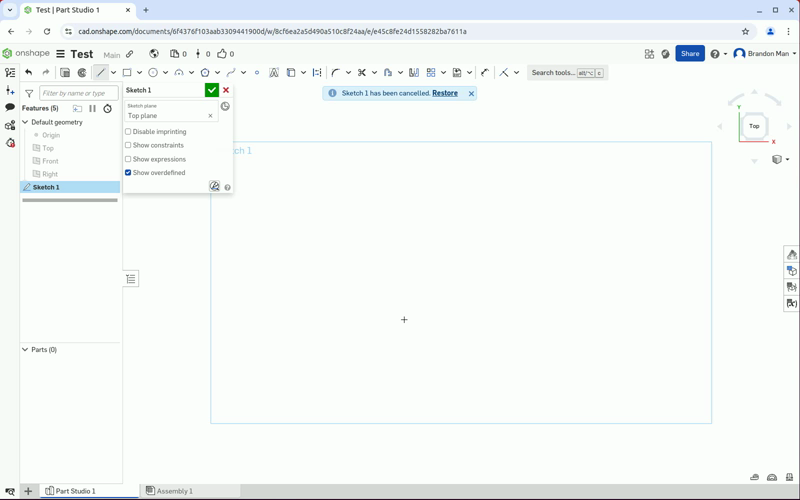
key_up(shift)
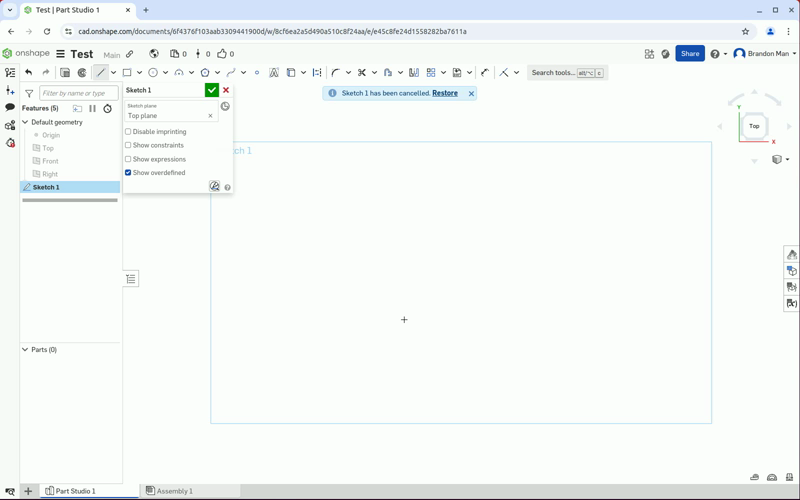
key_down(shift)
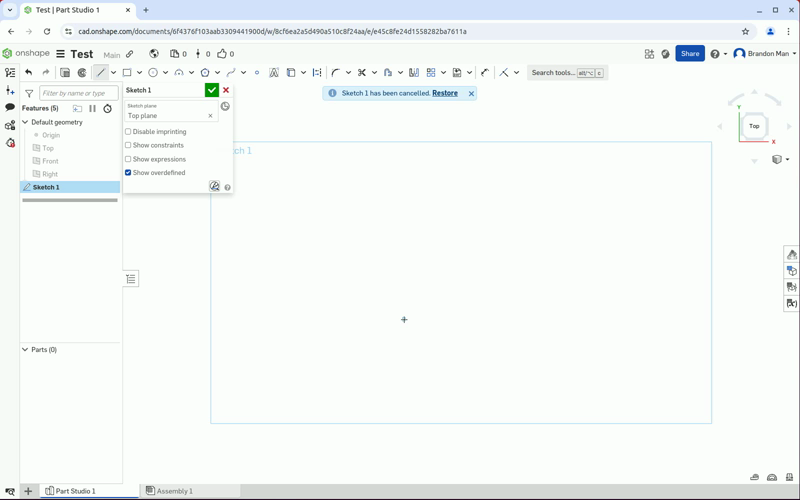
mouse_move(527, 319)
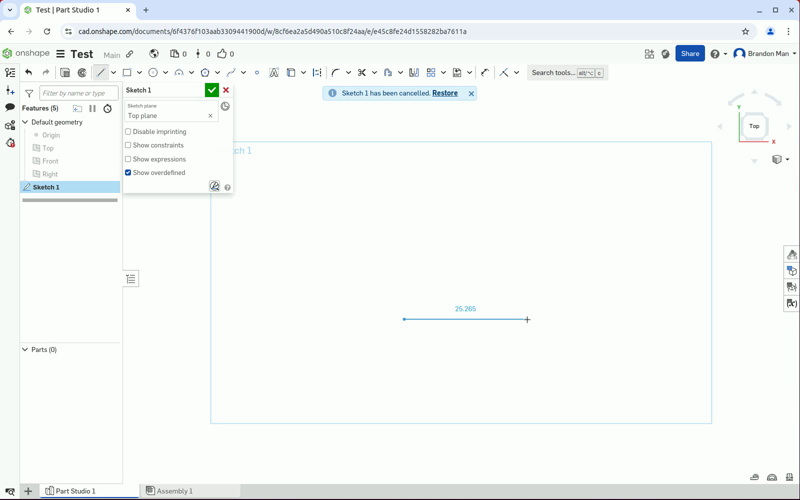
click(527, 319)
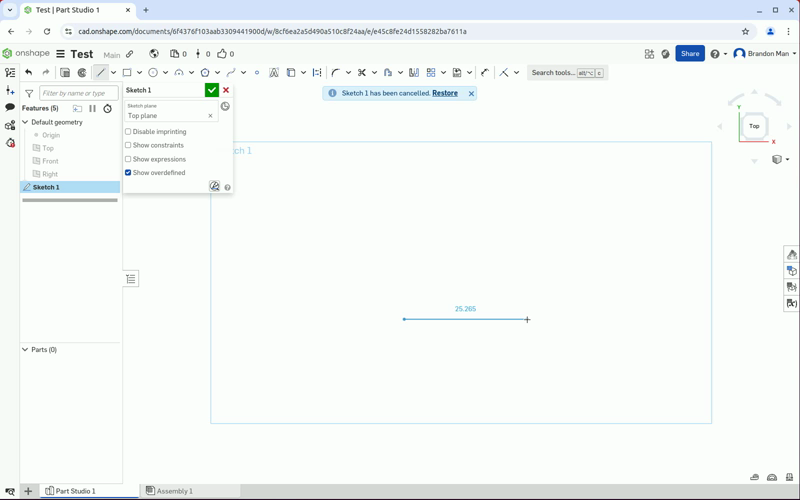
key_up(shift)
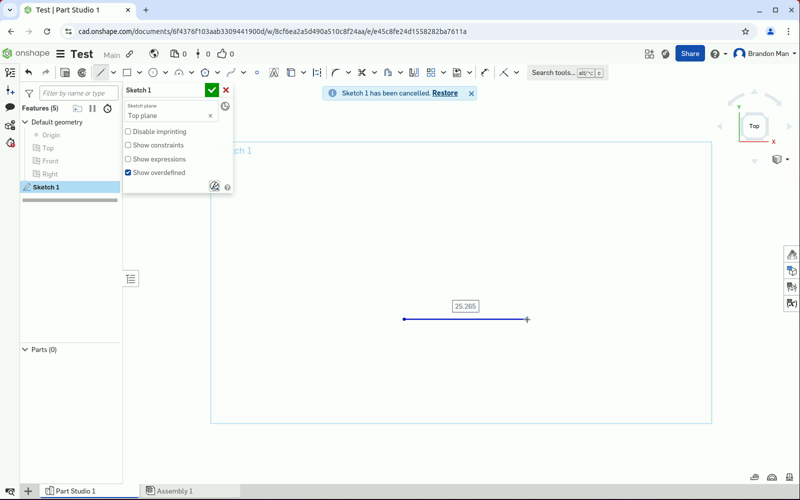
key_down(shift)
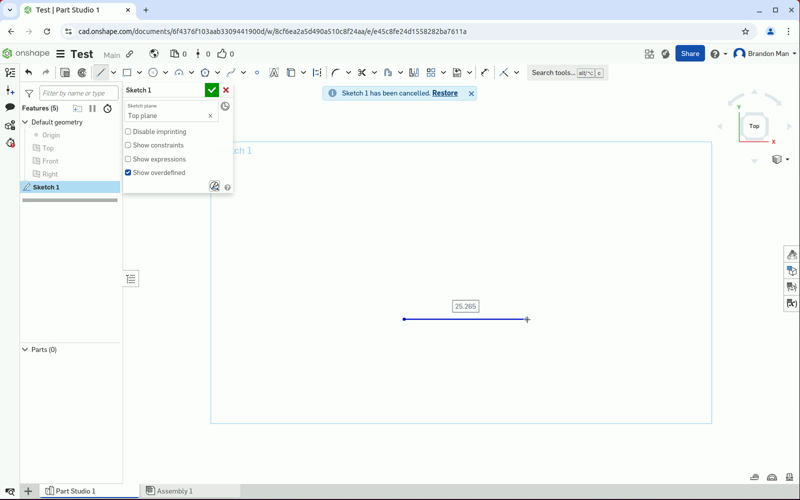
mouse_move(527, 237)
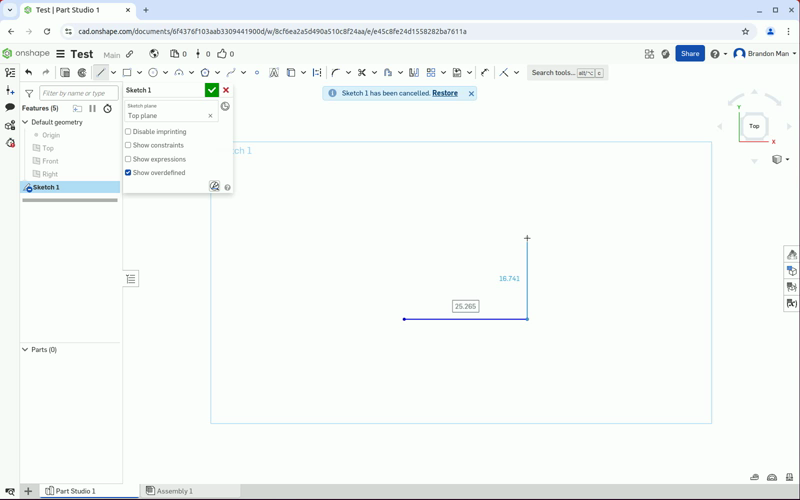
click(527, 237)
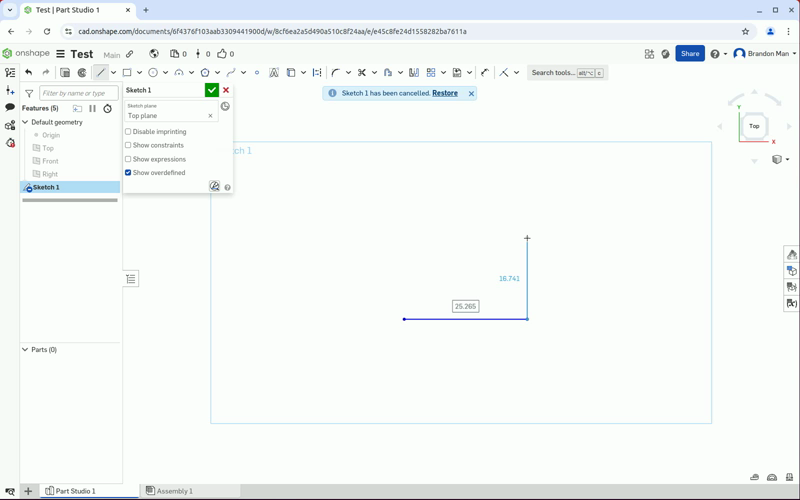
key_up(shift)
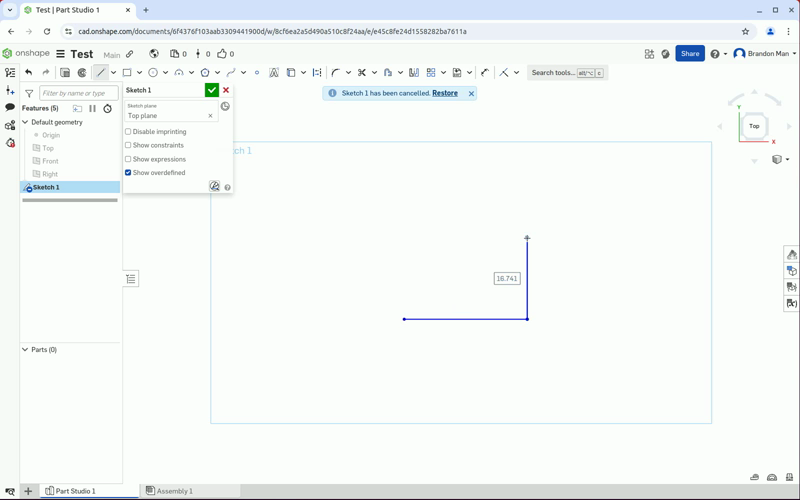
key_down(shift)
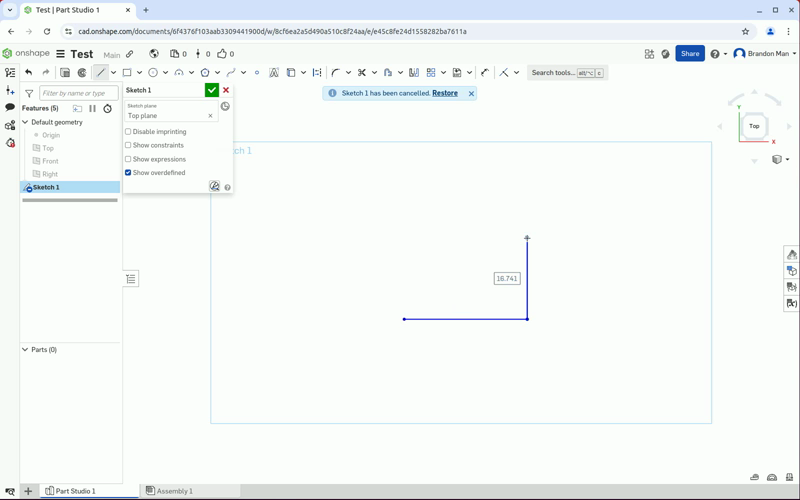
mouse_move(404, 237)
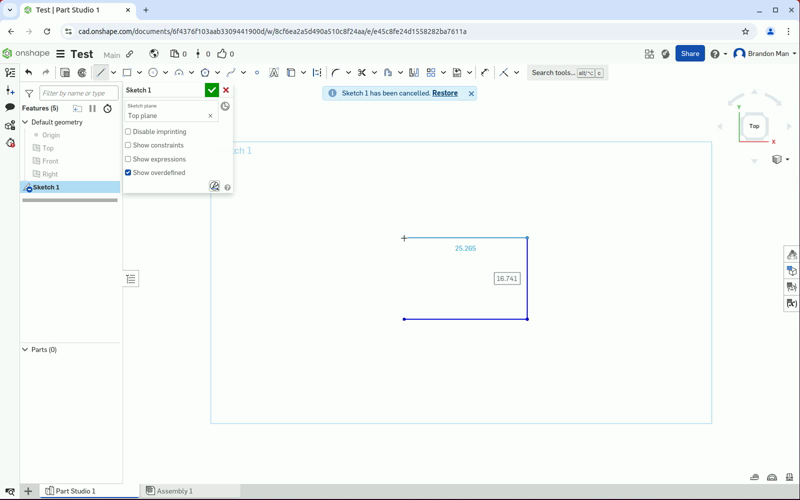
click(404, 237)
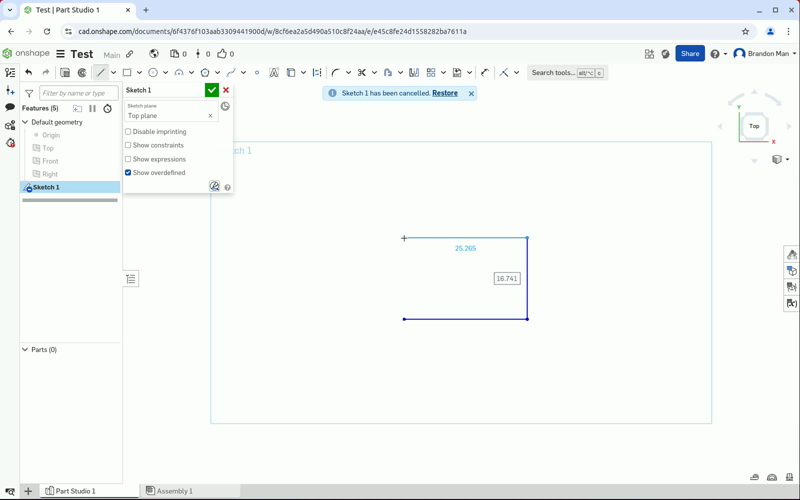
key_up(shift)
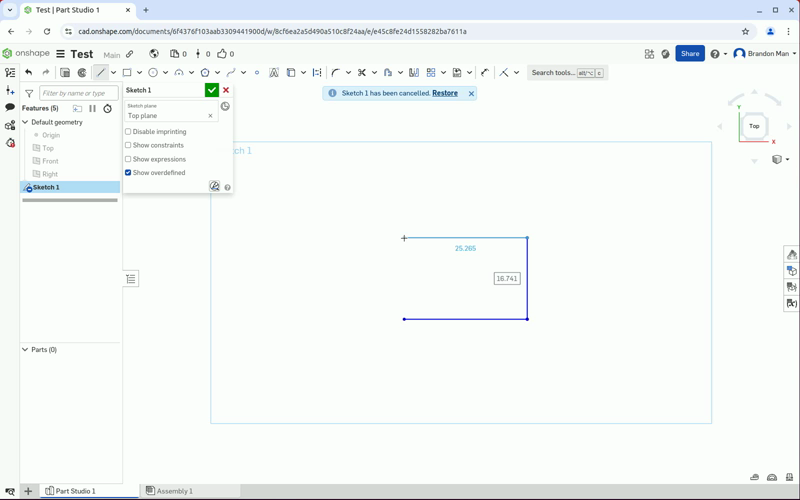
key_down(shift)
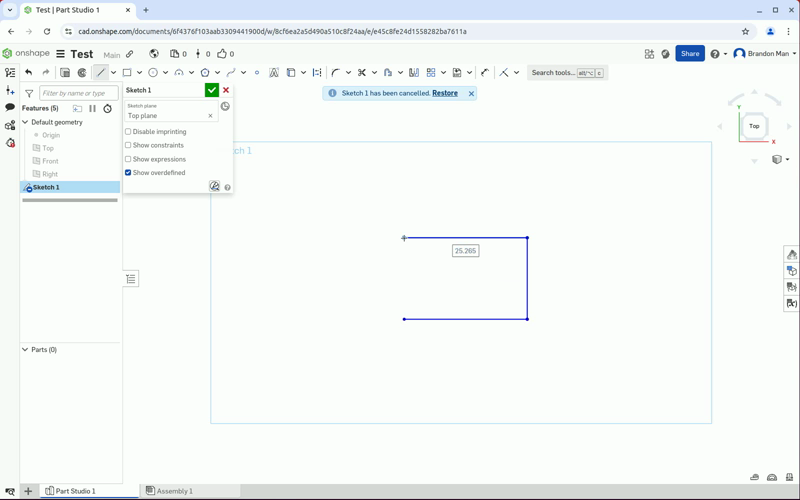
mouse_move(404, 319)
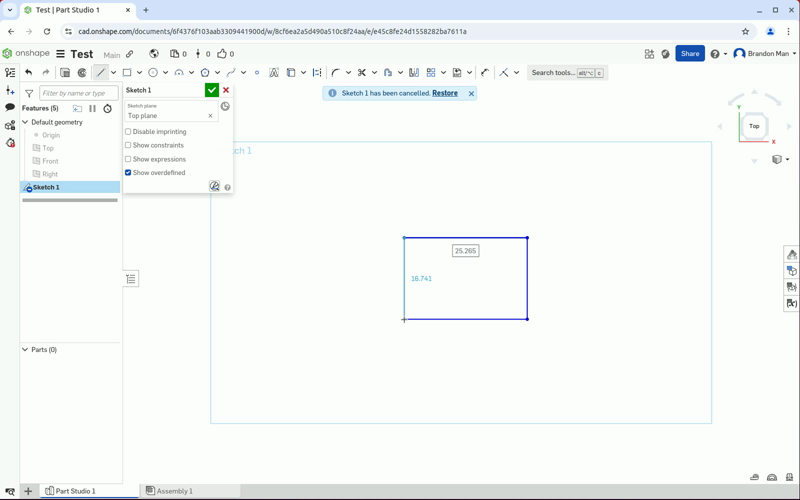
key_up(shift)
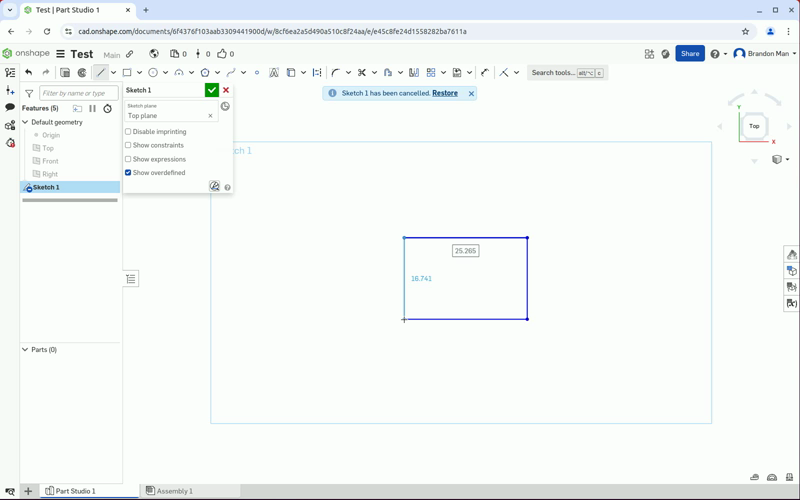
click(404, 319)
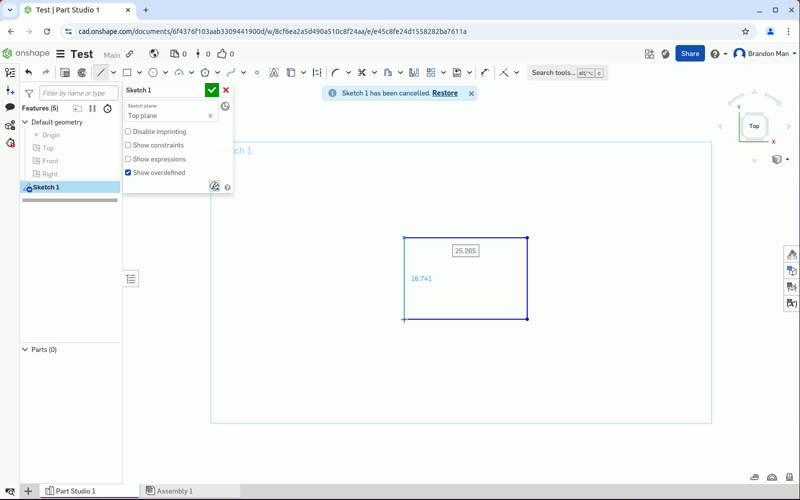
key(esc)
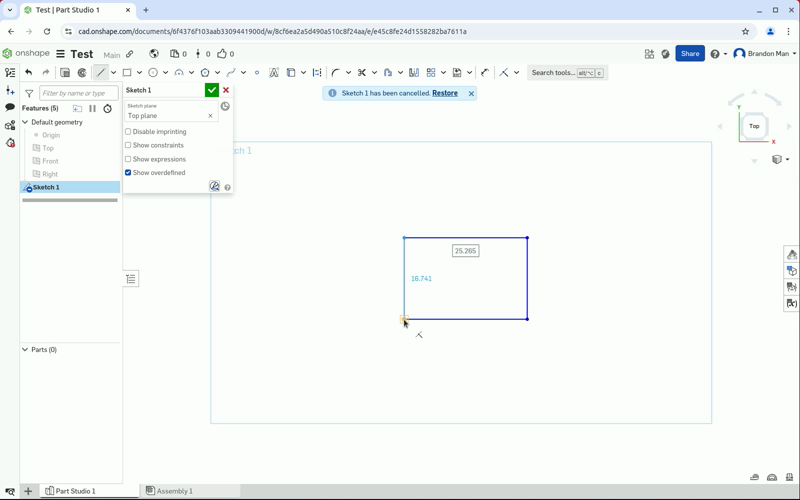
mouse_move(502, 292)
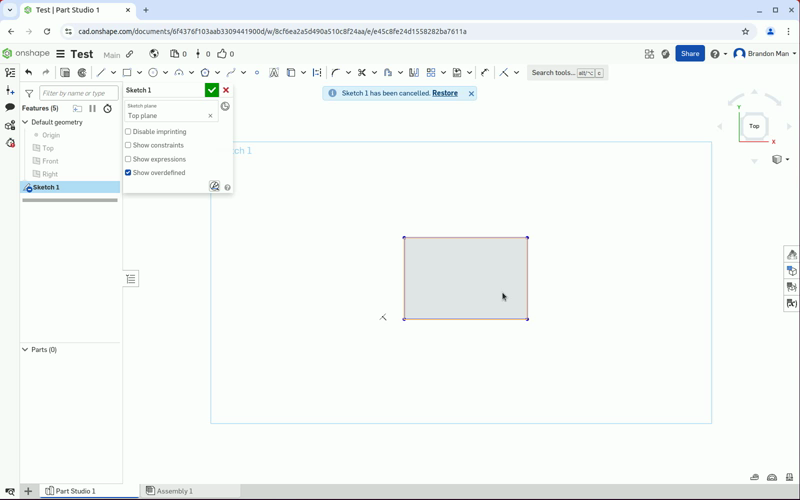
click(502, 292)
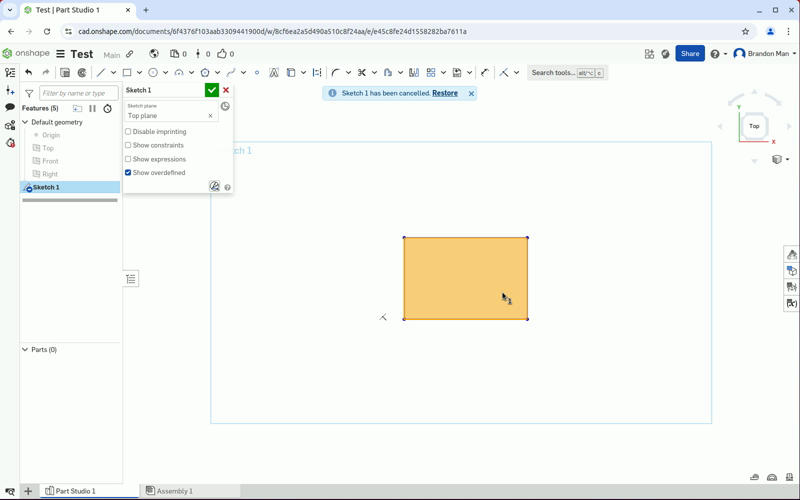
mouse_move(73, 352)
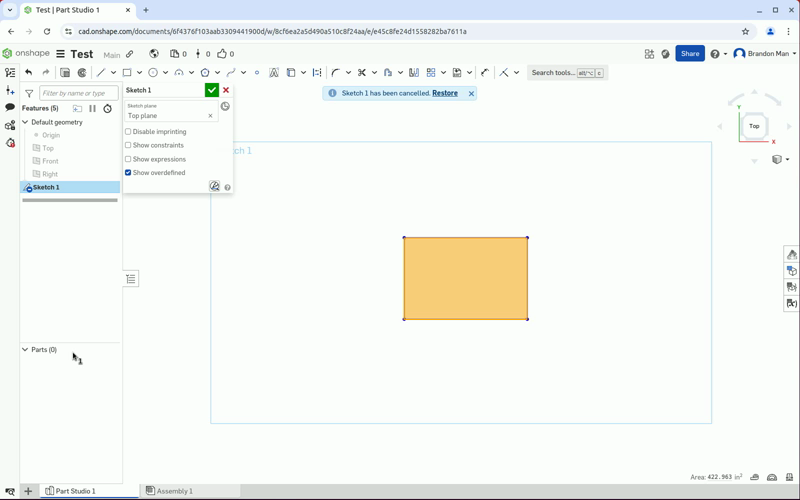
key(shift+y)
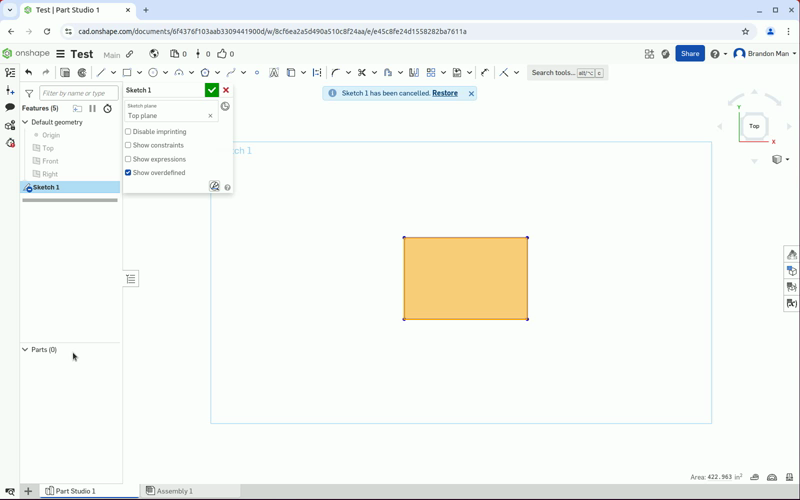
key(shift+e)
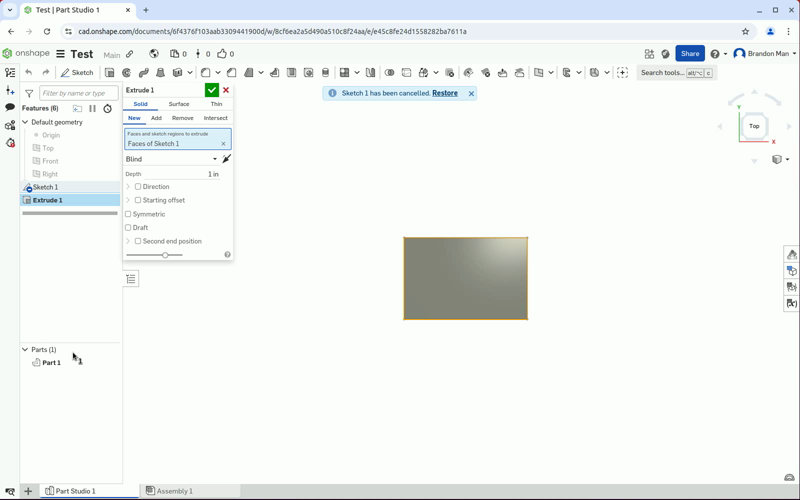
mouse_move(143, 106)
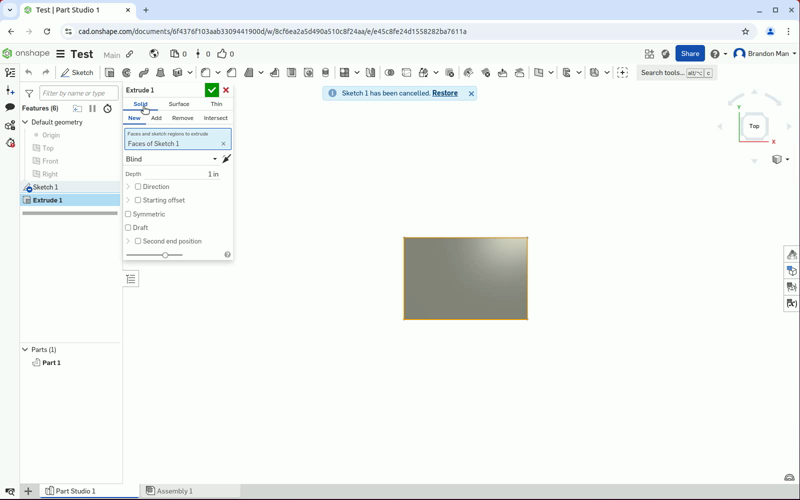
click(143, 106)
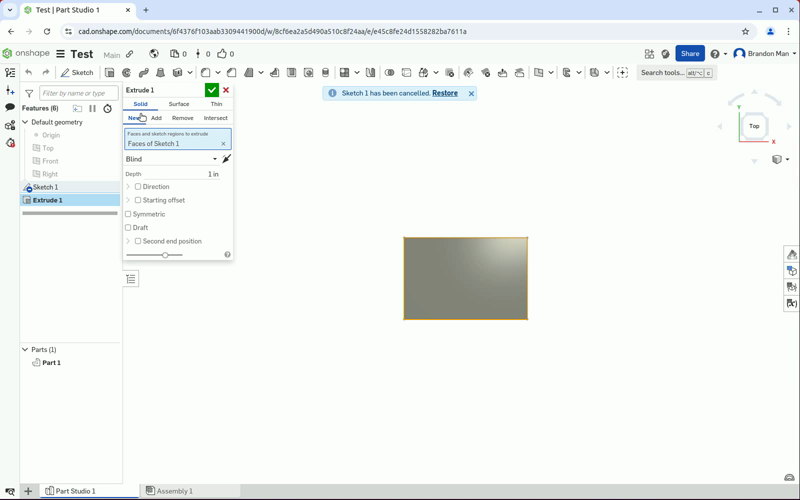
mouse_move(137, 120)
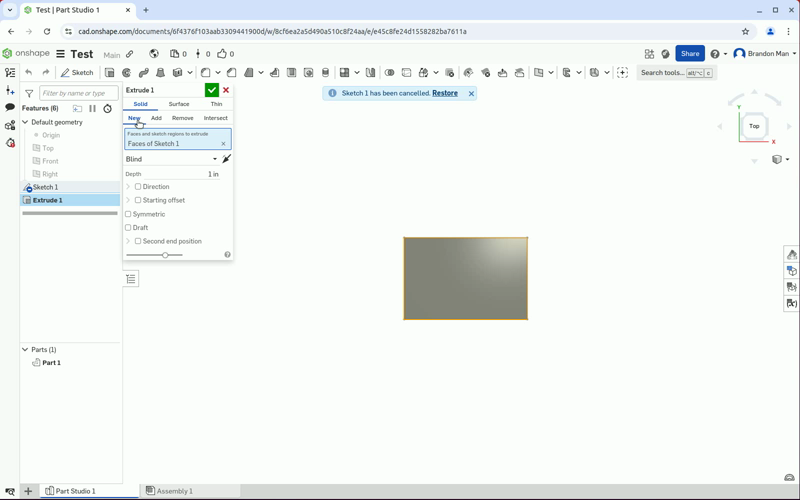
click(137, 120)
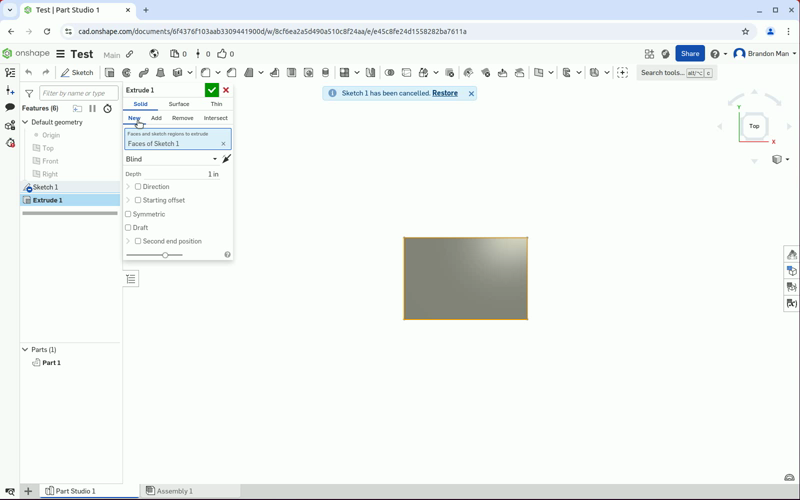
key(tab, 4)
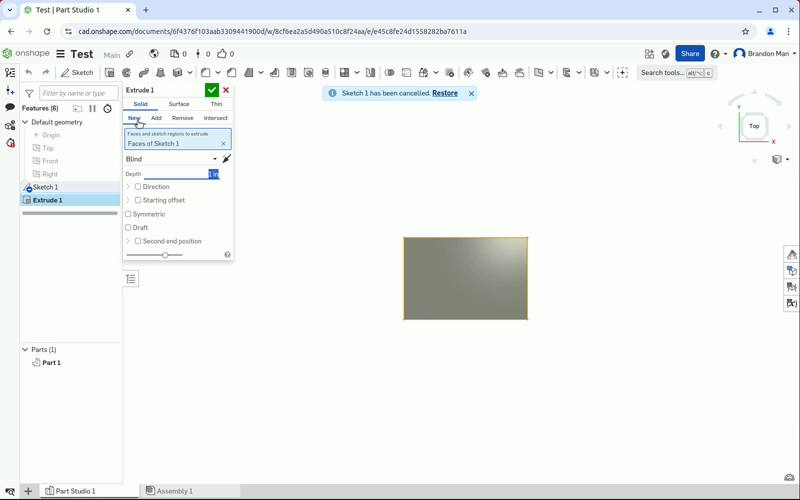
text(23.108)
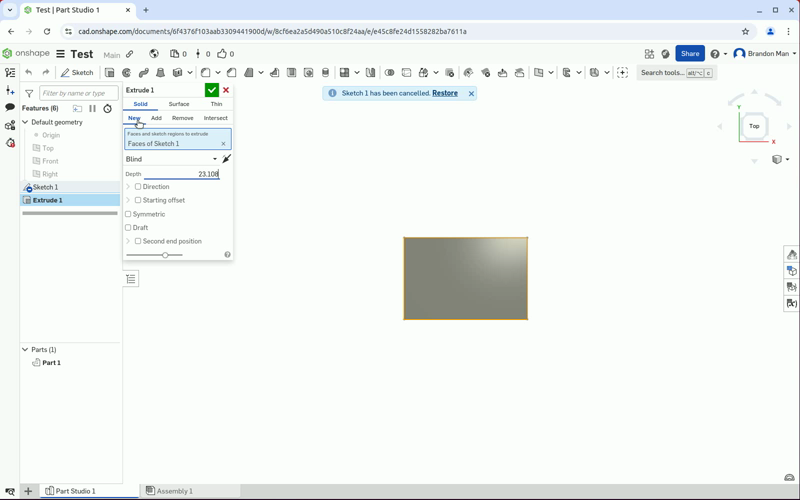
key(enter)
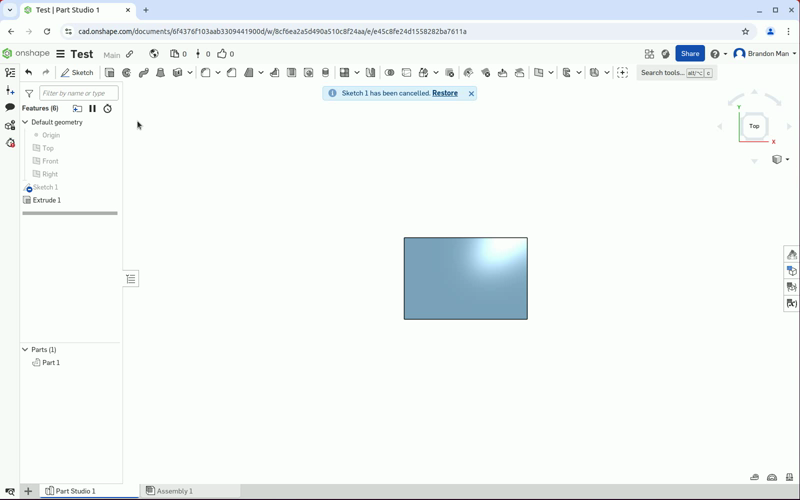
key(shift+h)
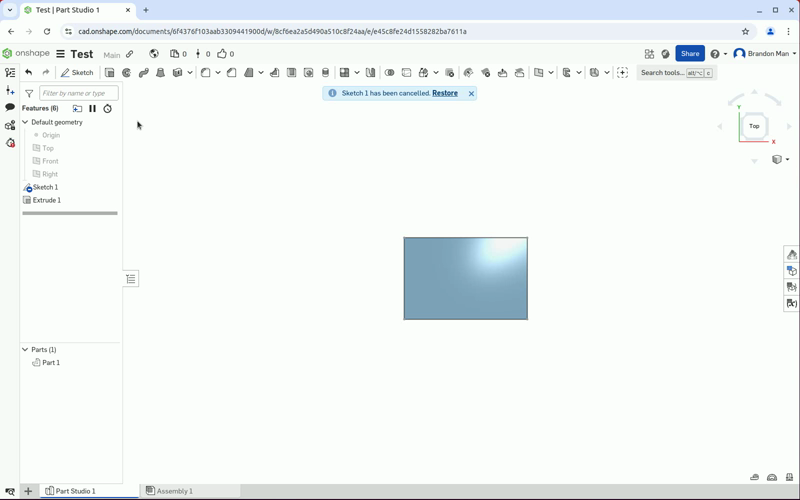
key(shift+h)
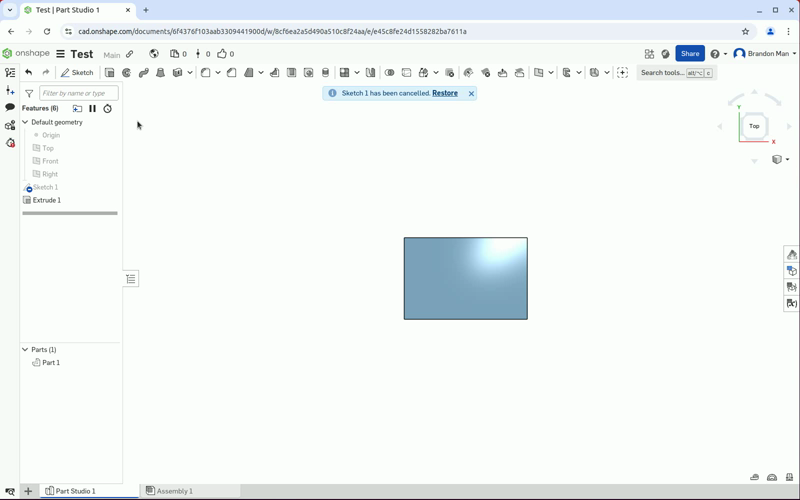
mouse_move(73, 189)
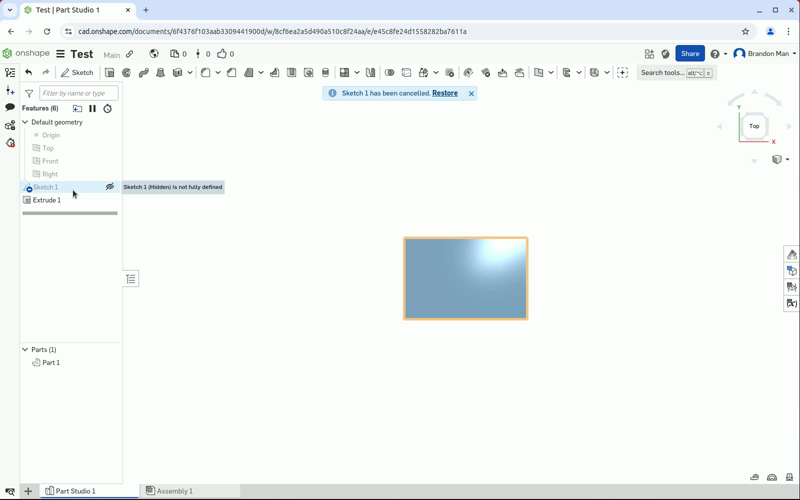
click(73, 189)
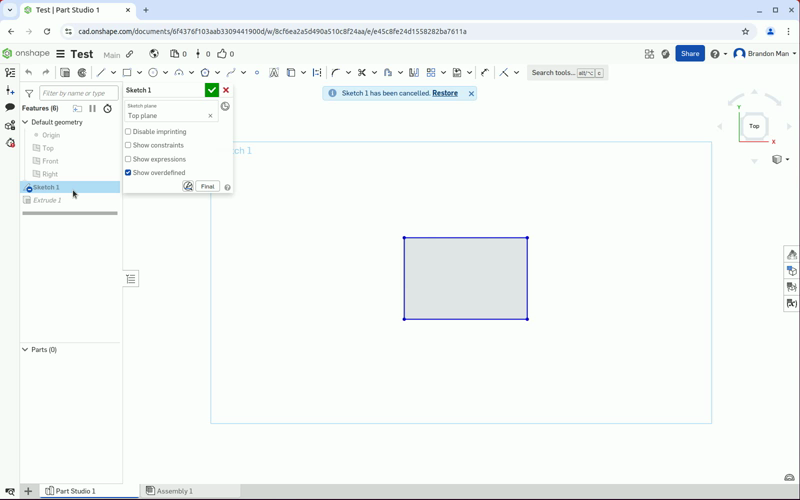
mouse_move(229, 92)
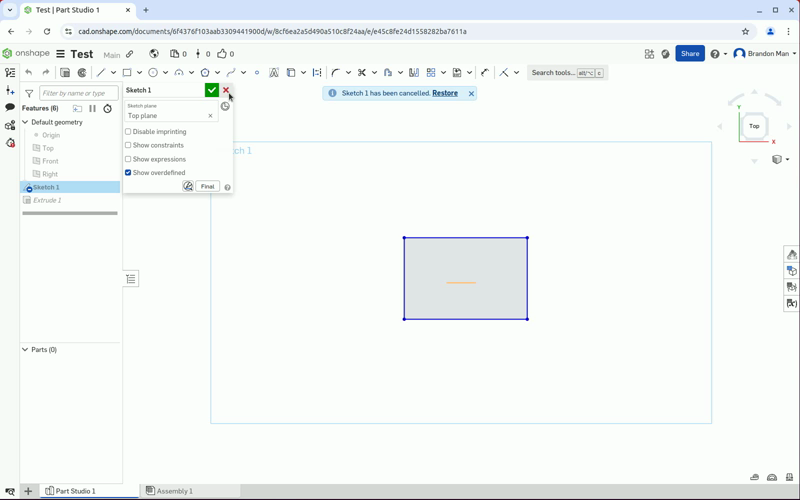
click(229, 92)
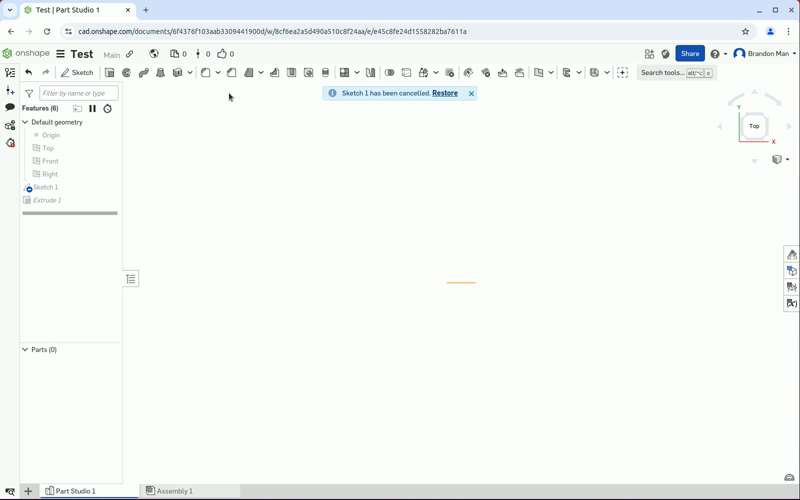
mouse_move(73, 352)
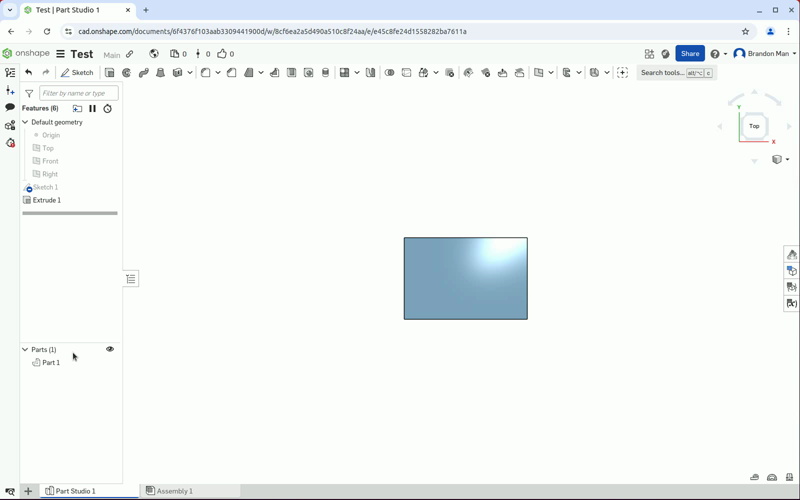
key(y)
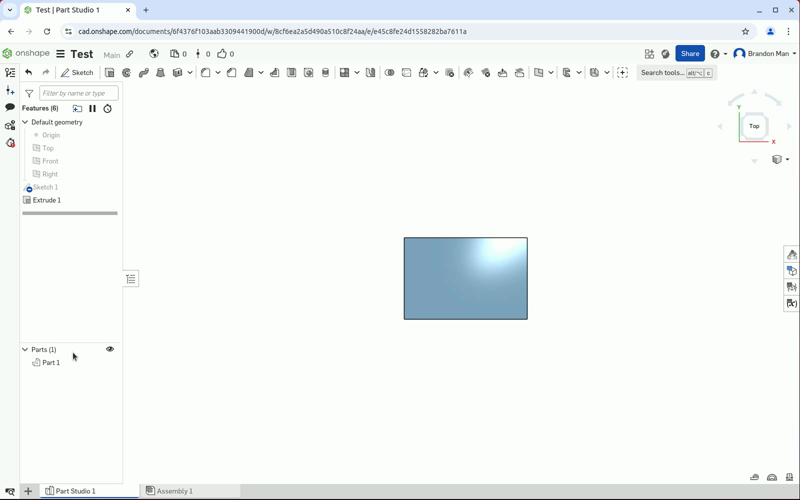
key(shift+p)
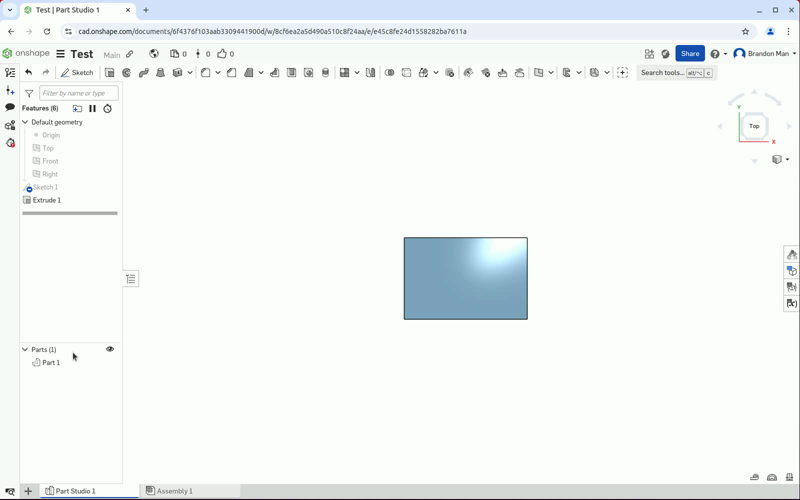
key(space)
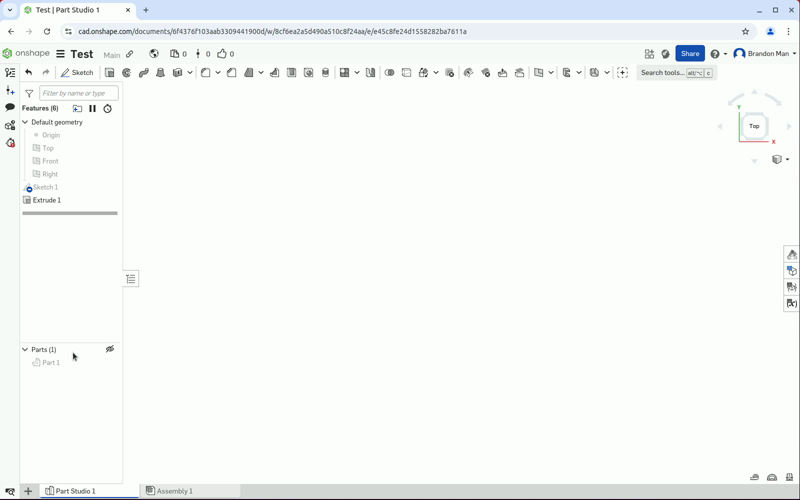
key_down(shift)
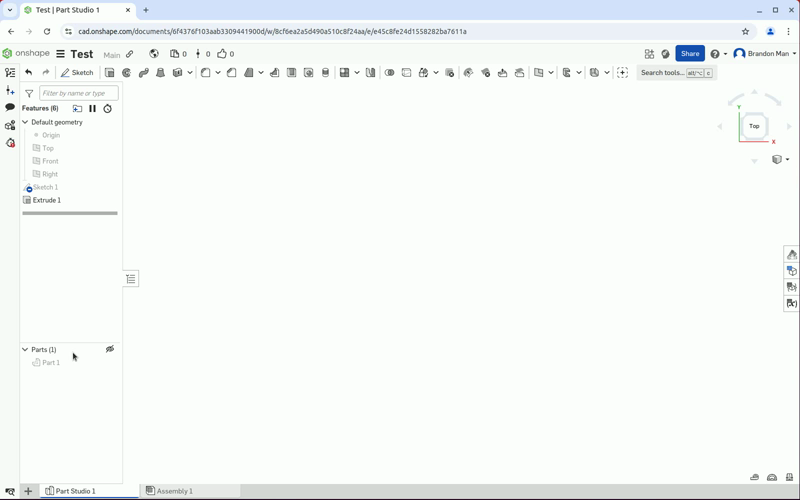
key(up)
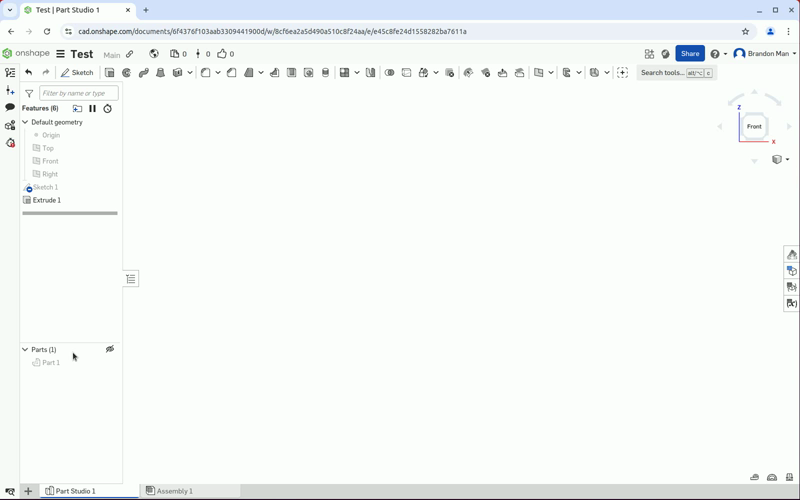
key_up(shift)
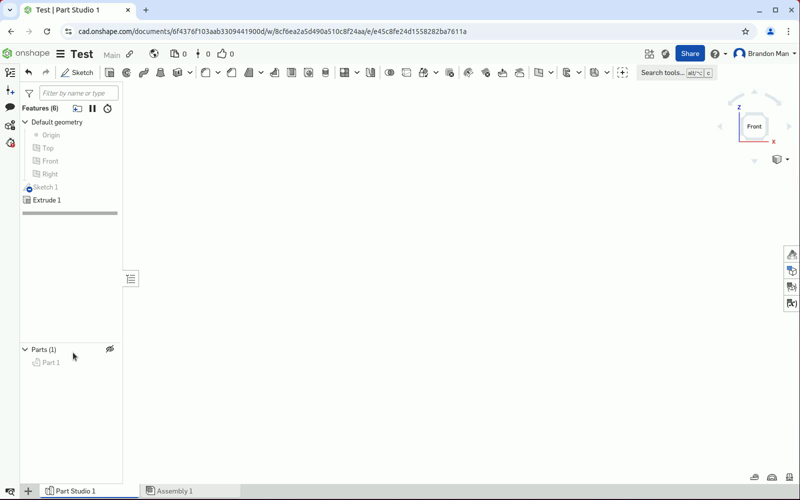
mouse_move(73, 352)
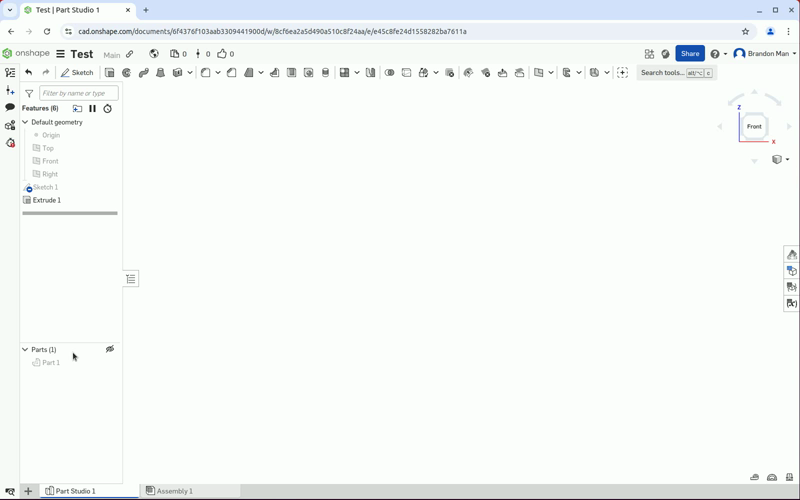
key(shift+y)
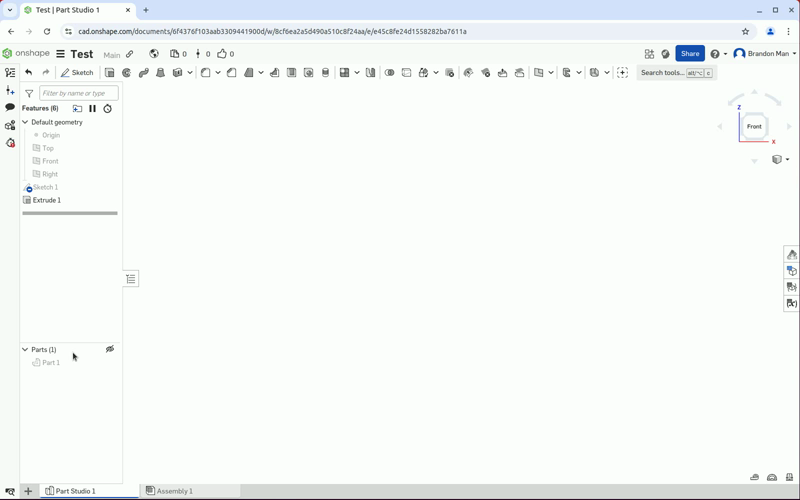
key(shift+s)
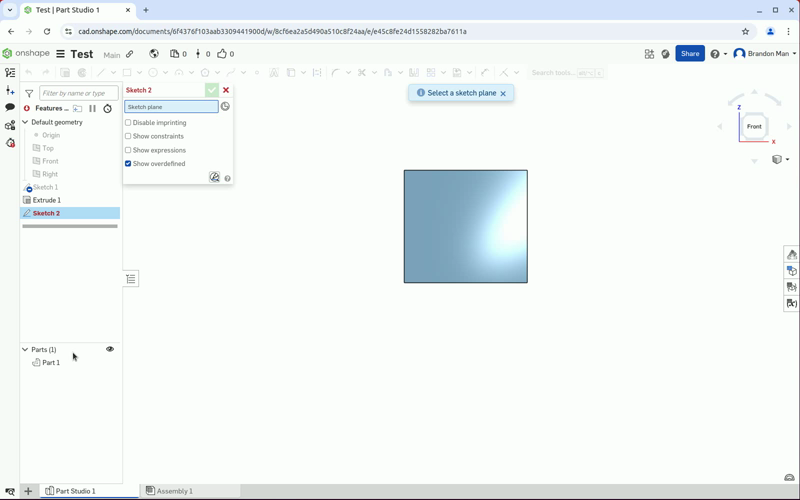
mouse_move(73, 163)
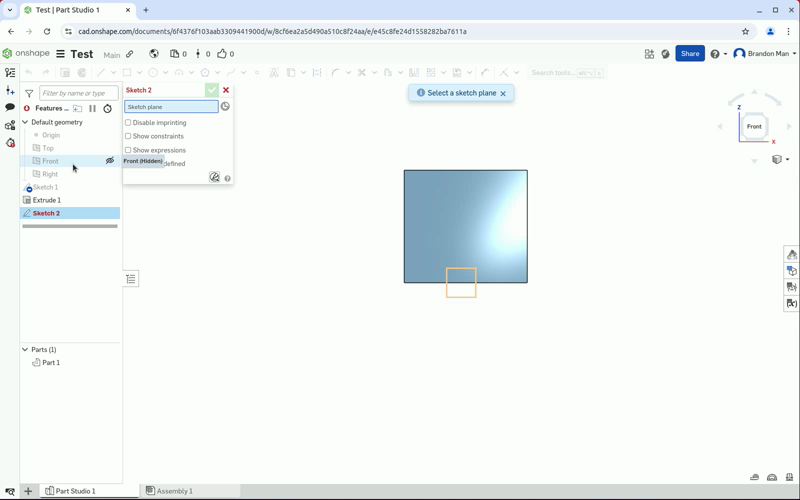
click(73, 163)
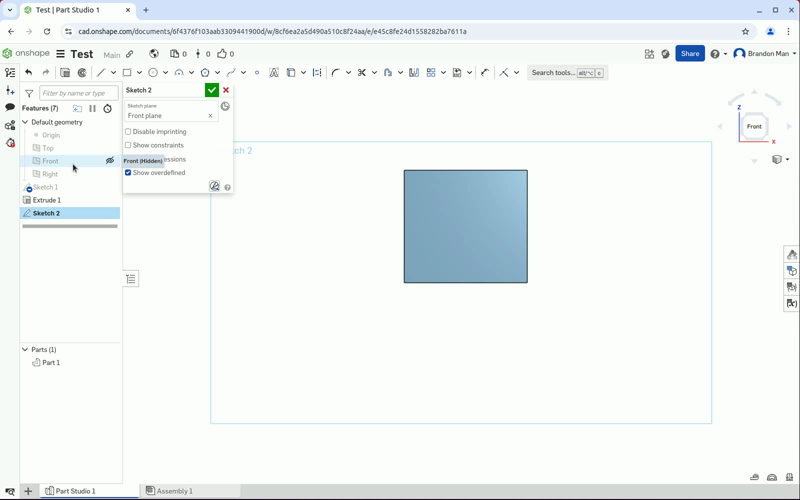
mouse_move(73, 352)
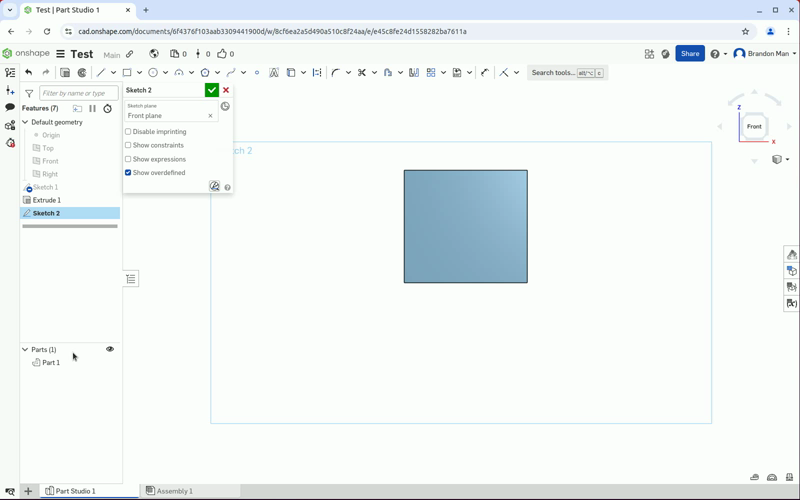
key(y)
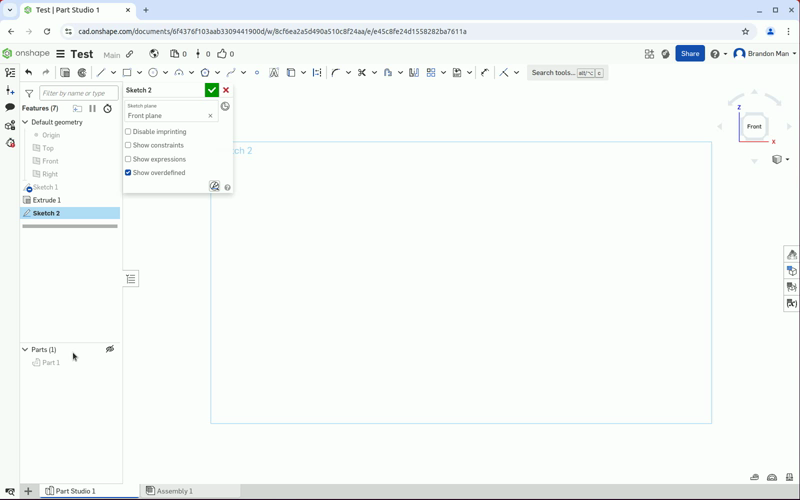
key(l)
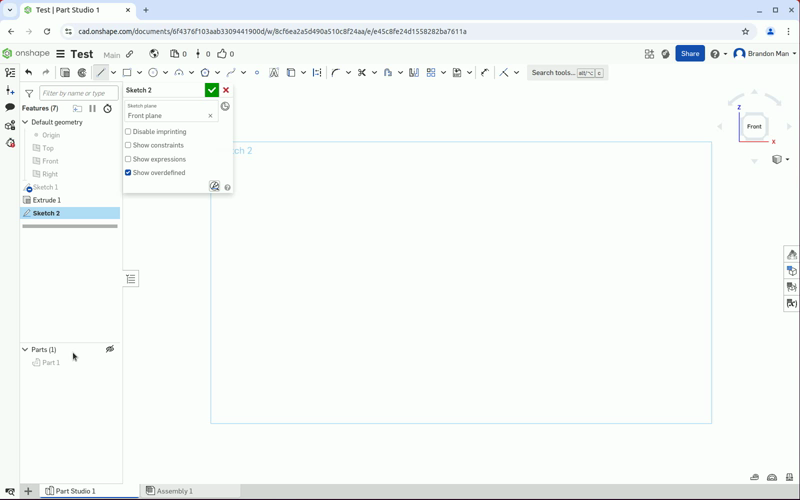
key_down(shift)
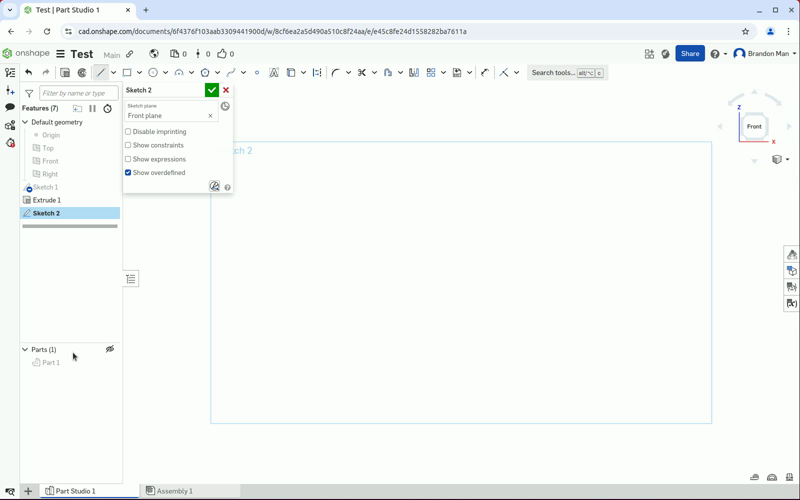
mouse_move(414, 206)
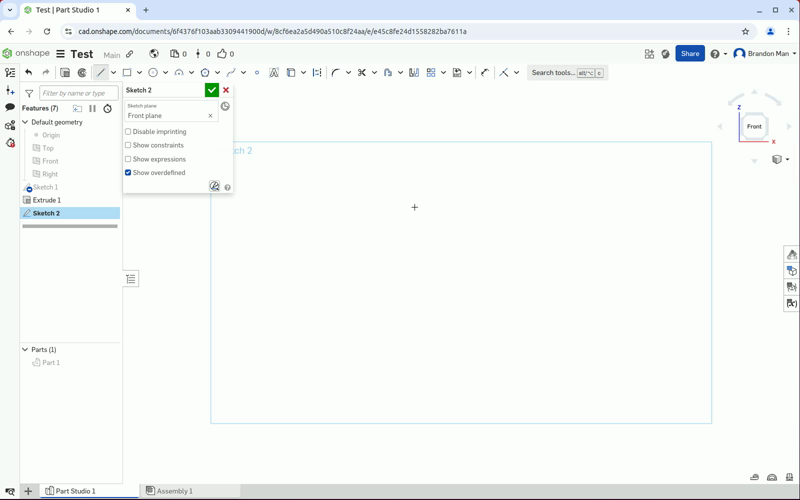
click(414, 206)
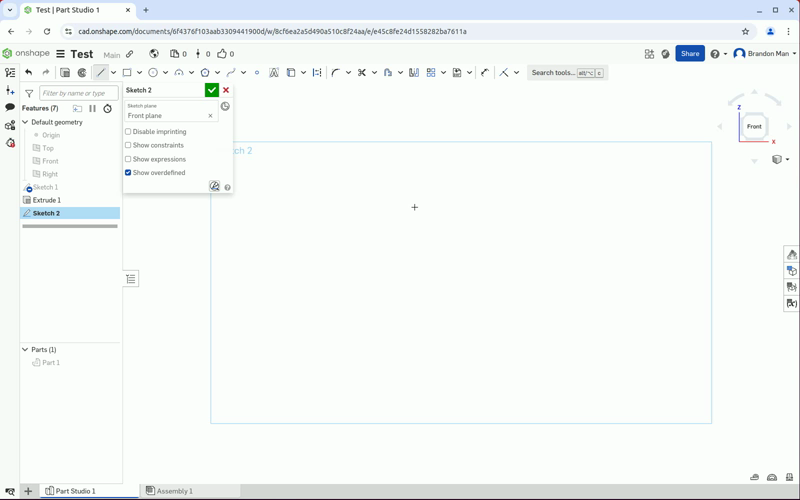
key_up(shift)
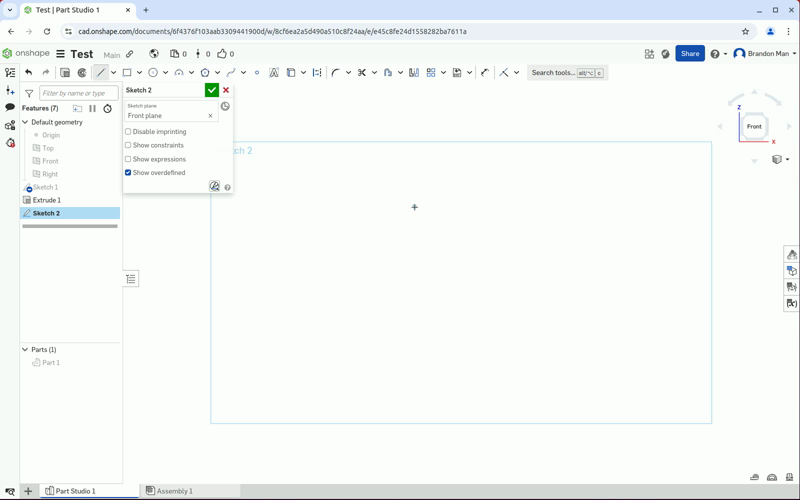
key_down(shift)
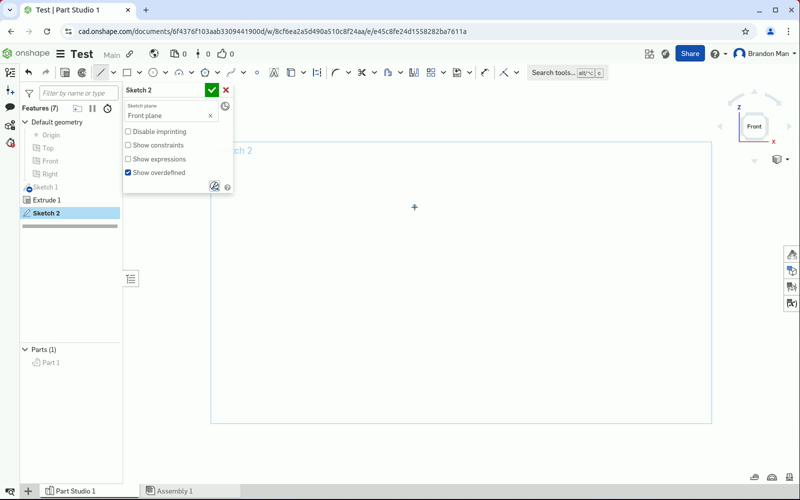
mouse_move(517, 206)
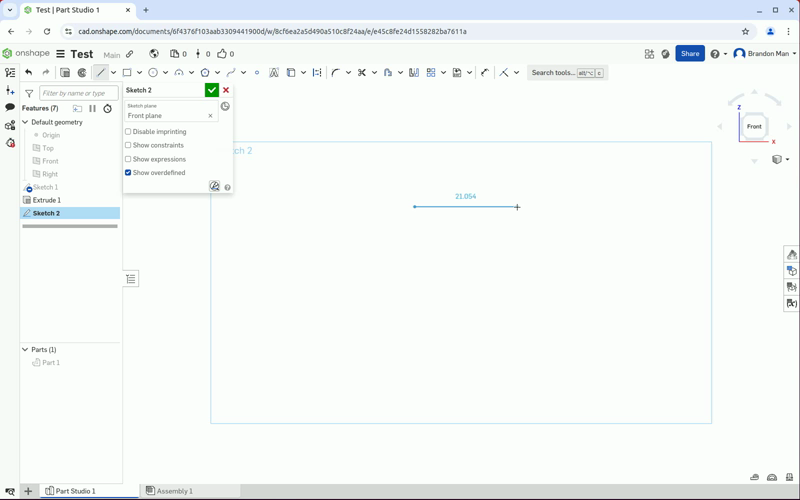
click(517, 206)
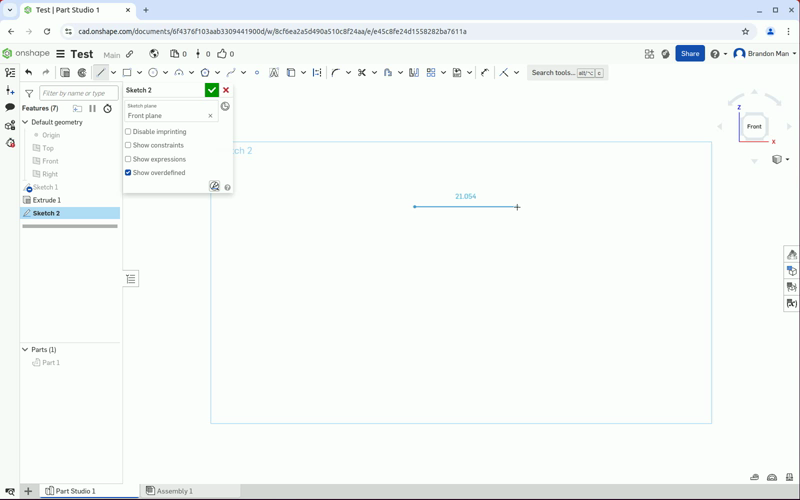
key_up(shift)
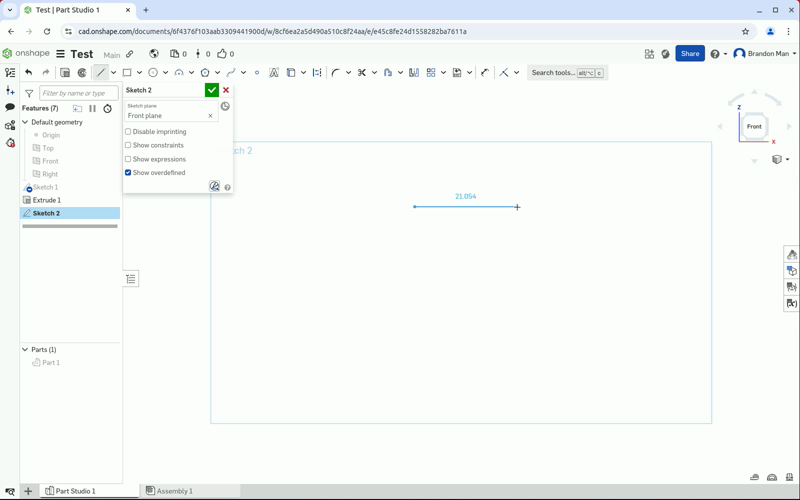
key_down(shift)
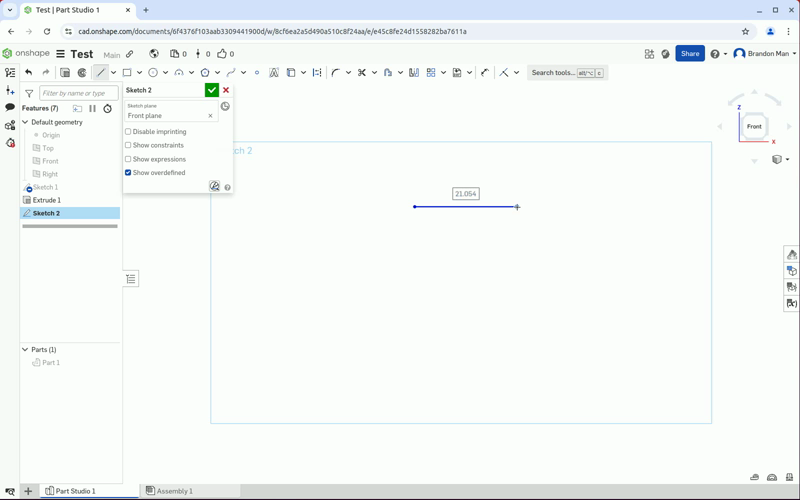
mouse_move(547, 206)
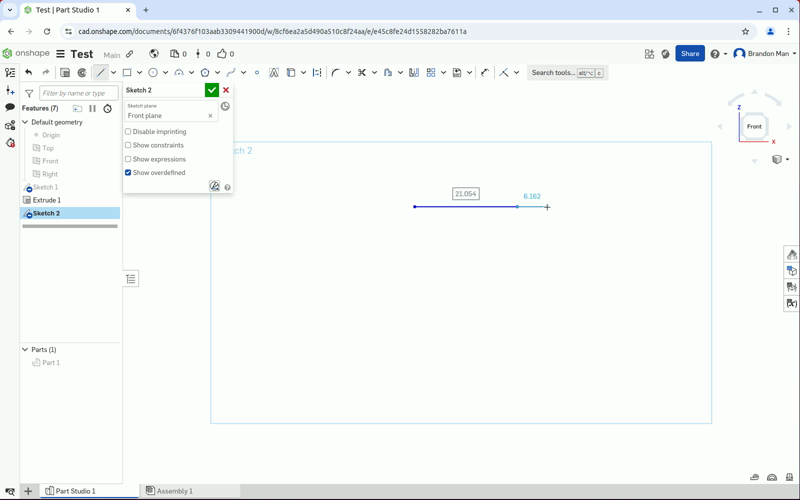
mouse_move(517, 184)
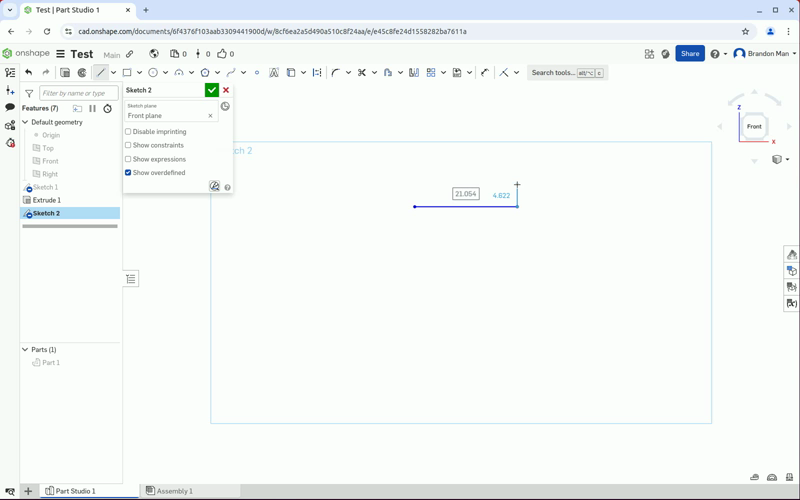
click(517, 184)
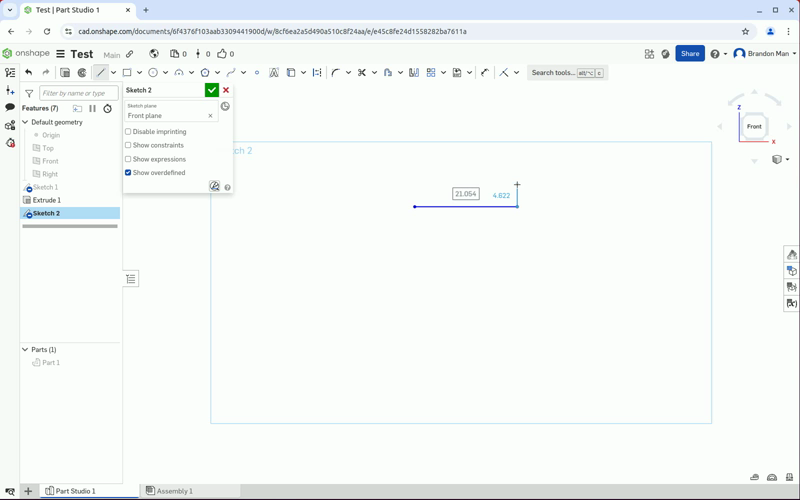
key_up(shift)
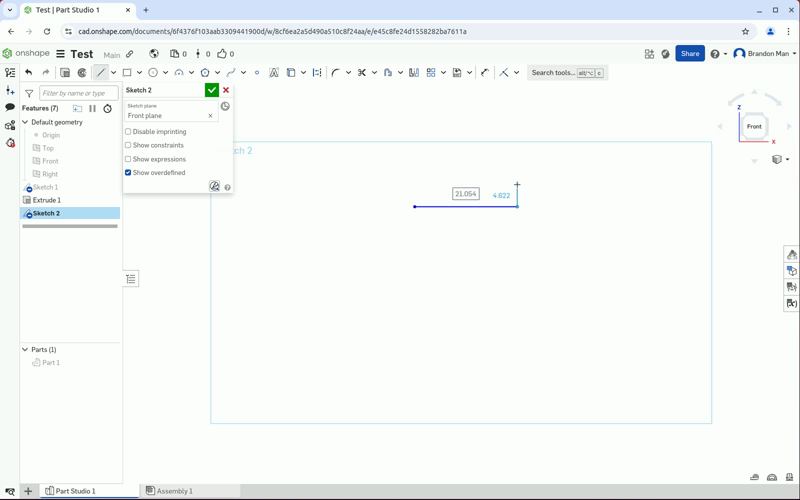
key_down(shift)
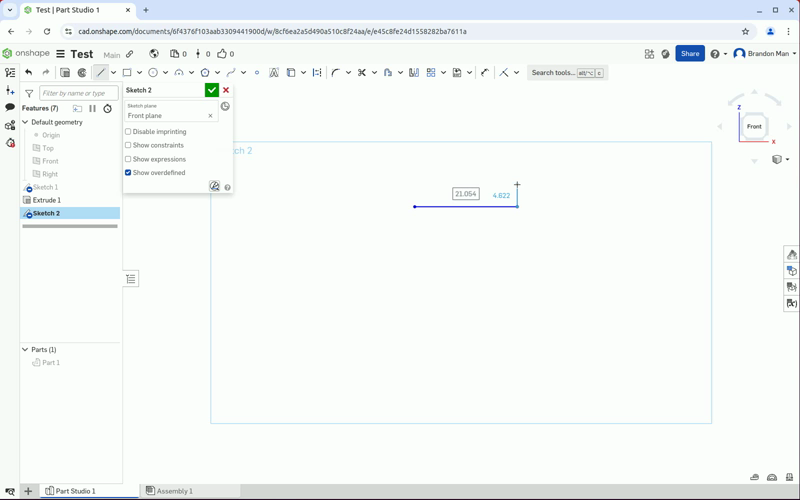
mouse_move(414, 184)
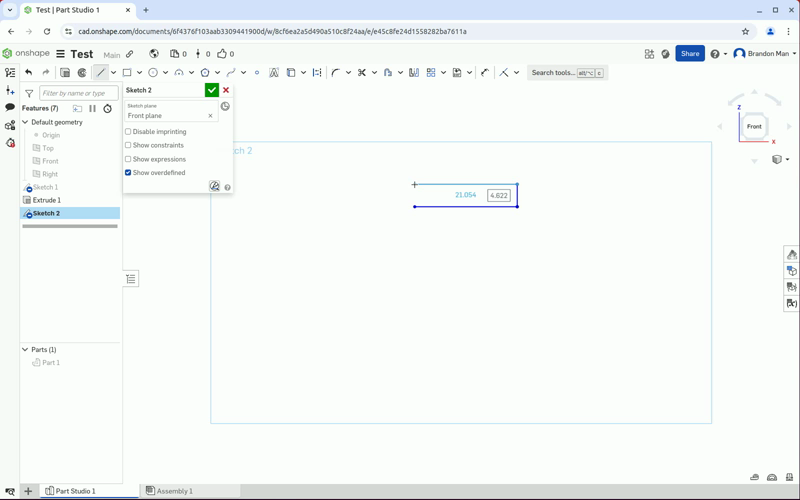
click(414, 184)
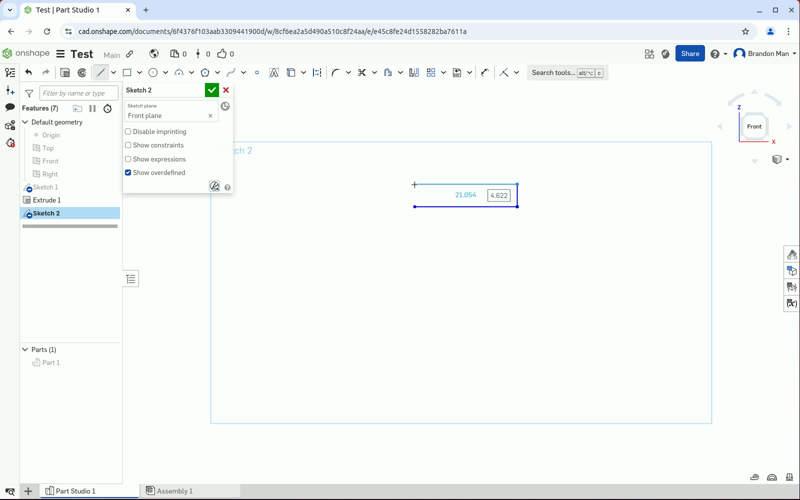
key_up(shift)
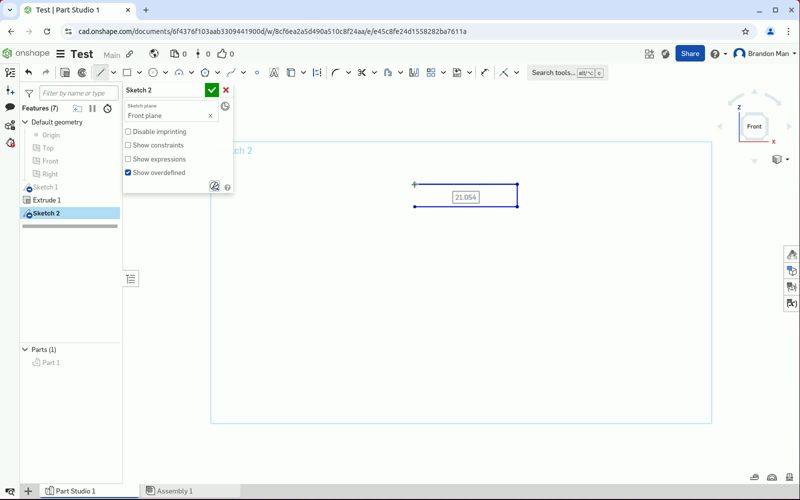
mouse_move(444, 184)
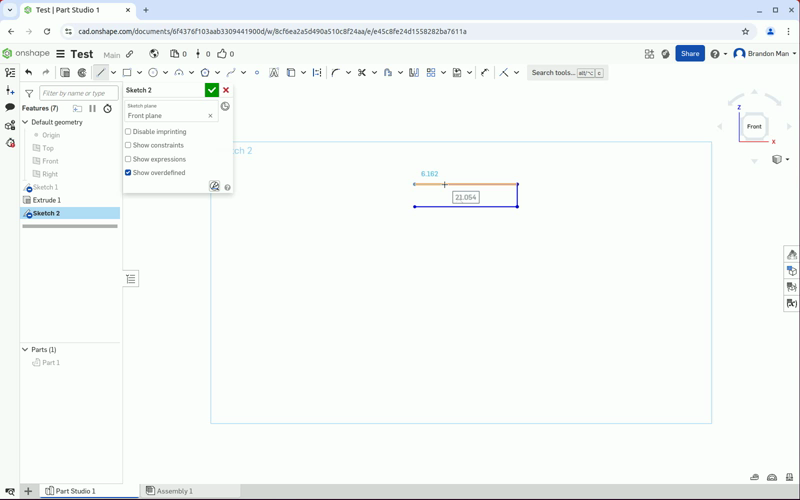
key_down(shift)
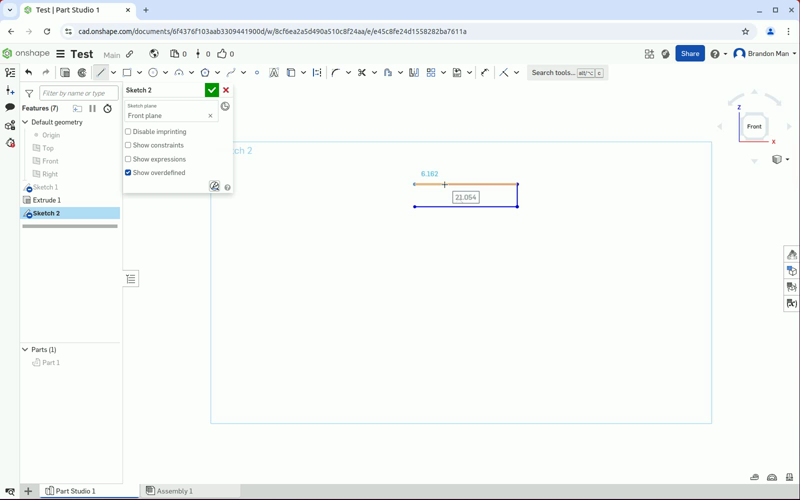
mouse_move(414, 206)
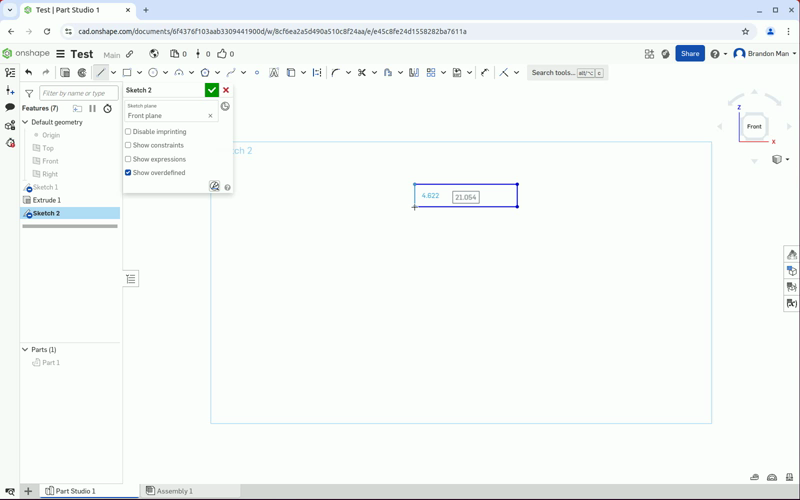
key_up(shift)
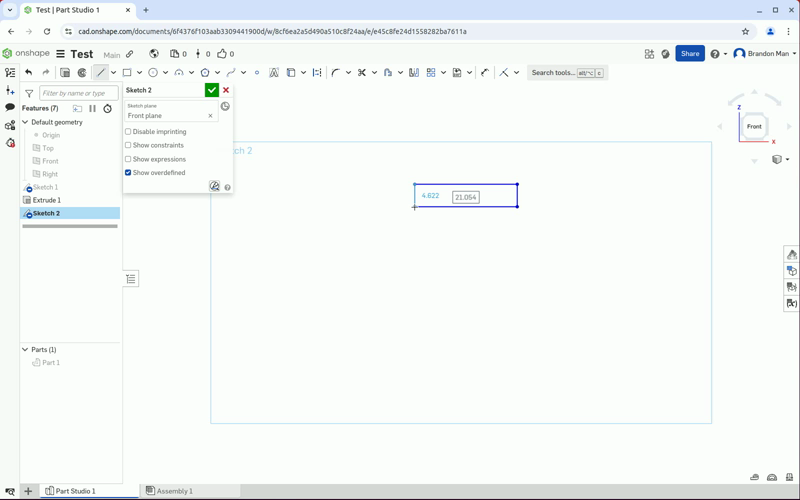
click(414, 206)
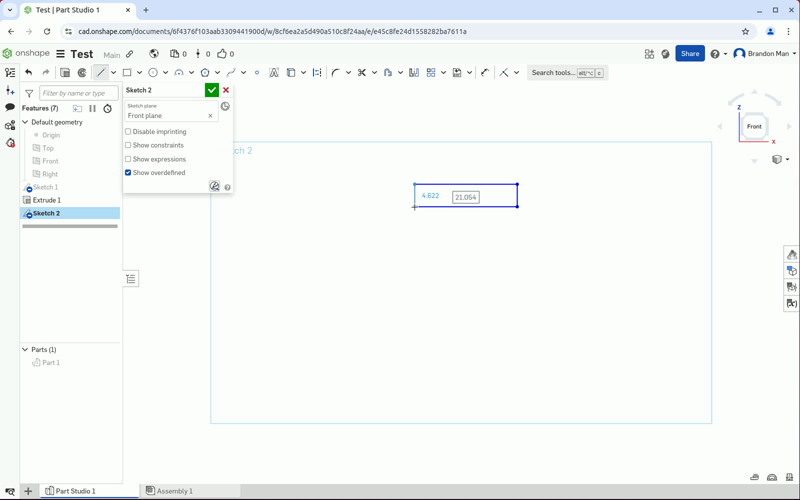
key(esc)
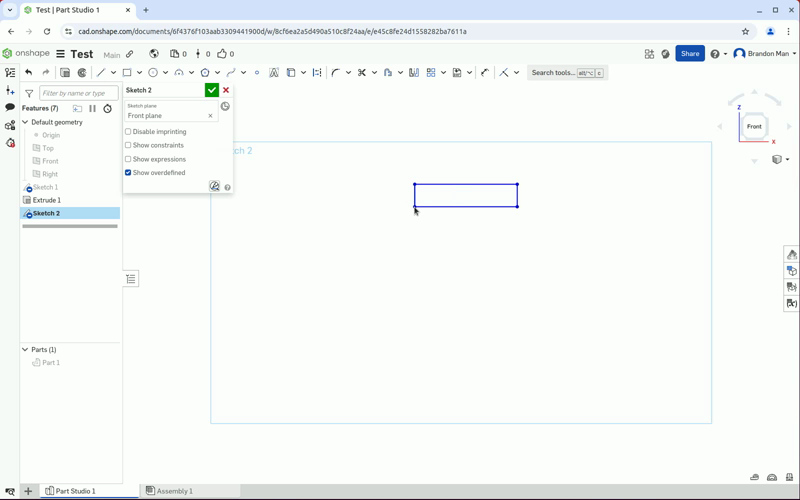
mouse_move(476, 204)
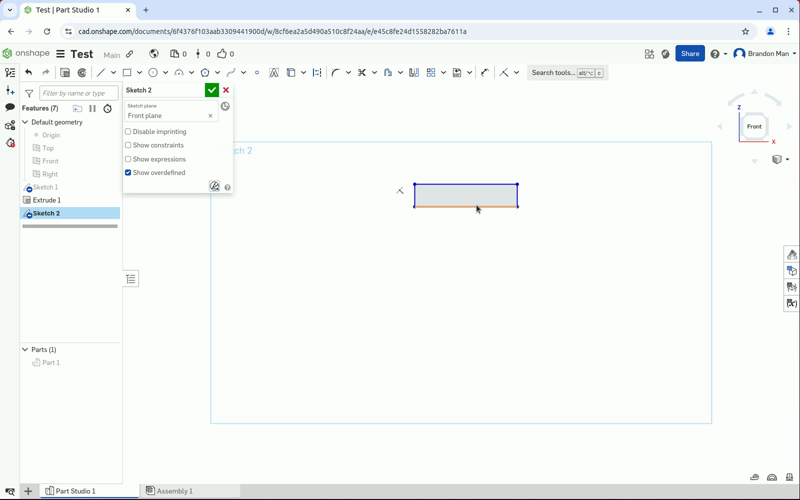
click(476, 204)
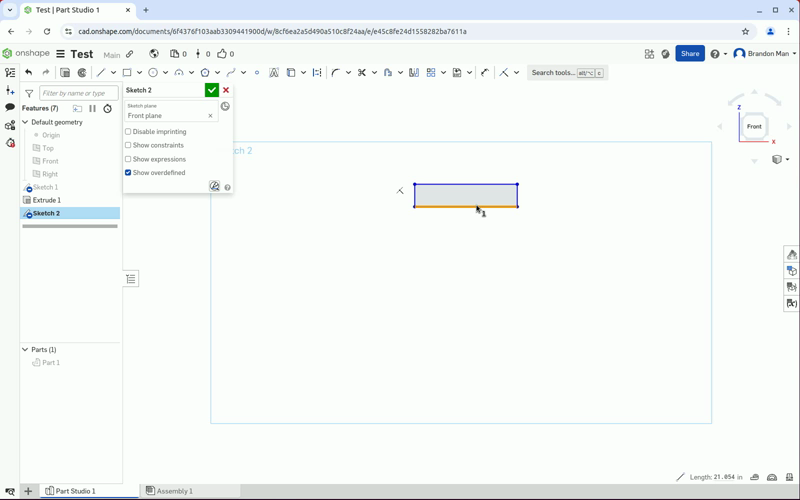
mouse_move(73, 352)
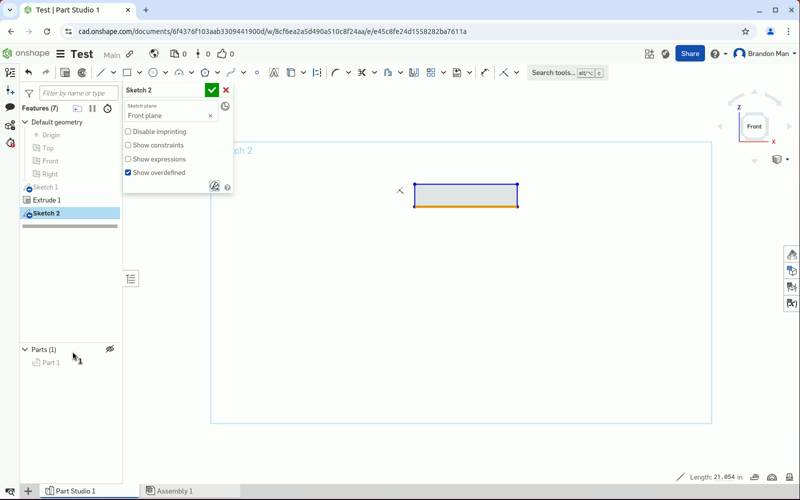
key(shift+y)
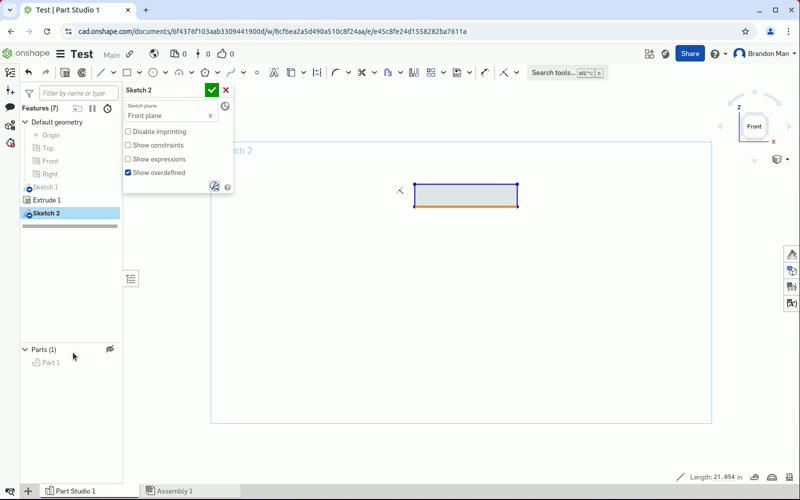
key(shift+e)
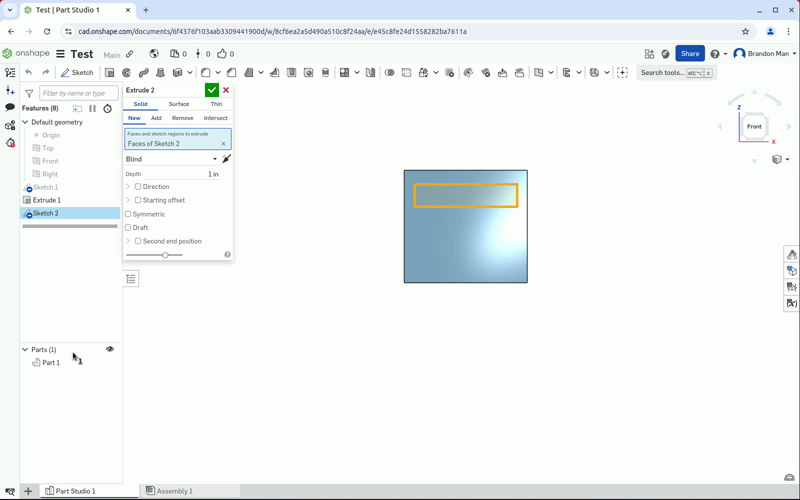
mouse_move(143, 106)
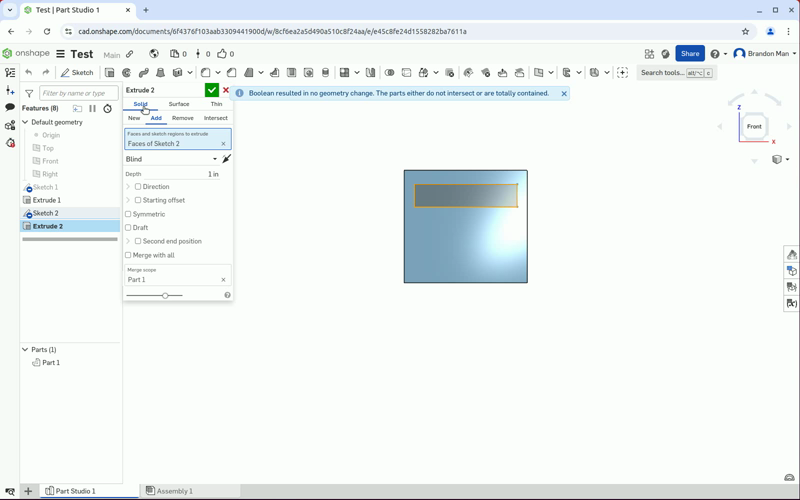
click(143, 106)
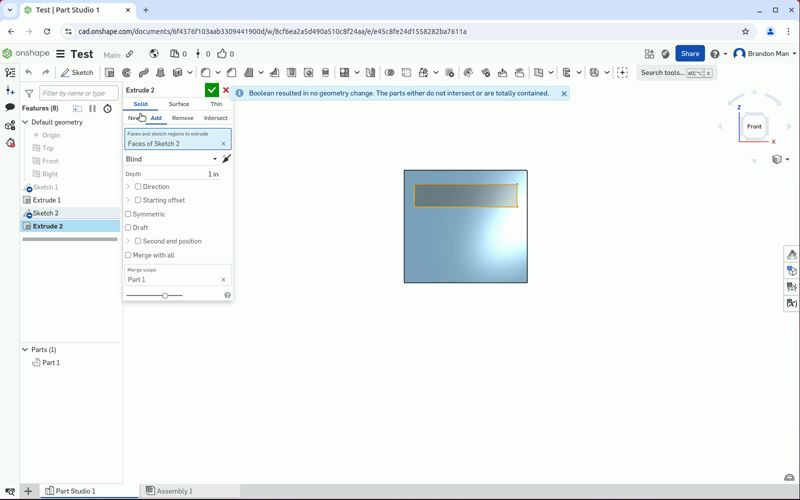
mouse_move(137, 120)
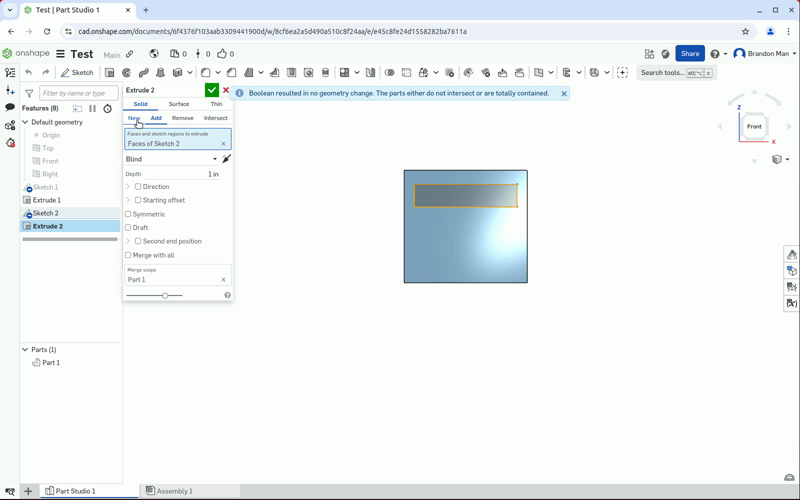
click(137, 120)
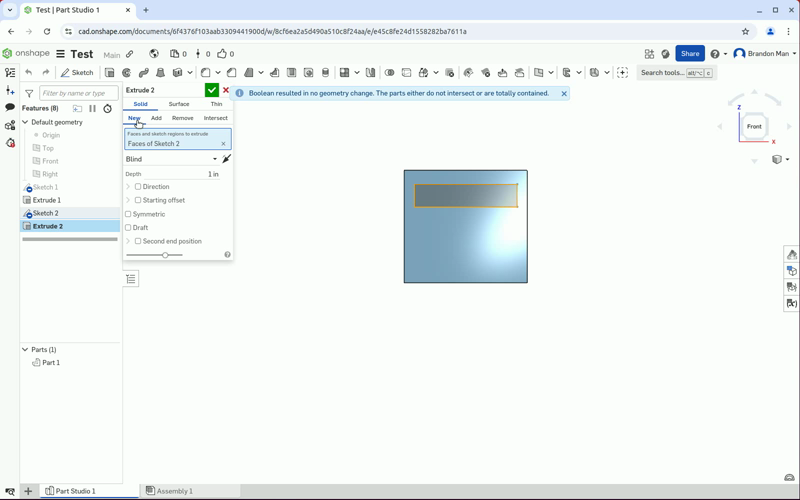
key(tab, 4)
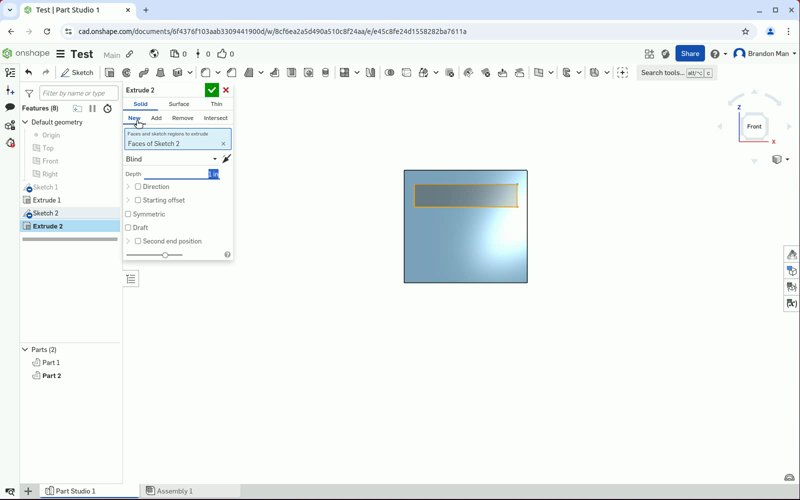
text(8.425)
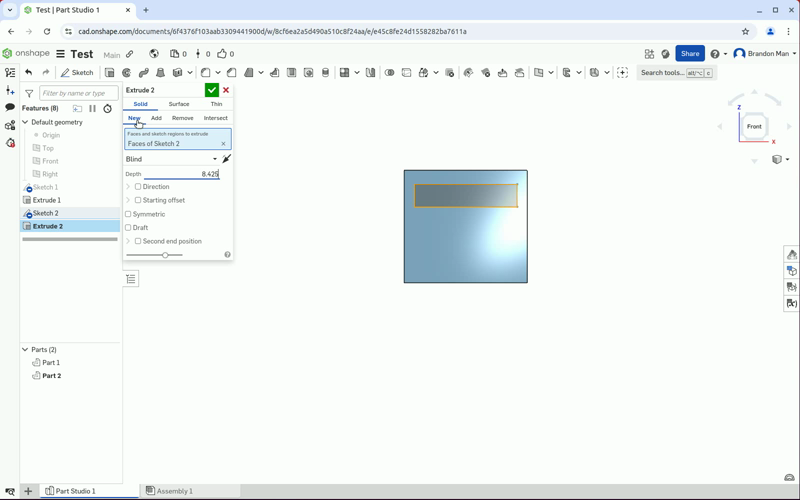
key(enter)
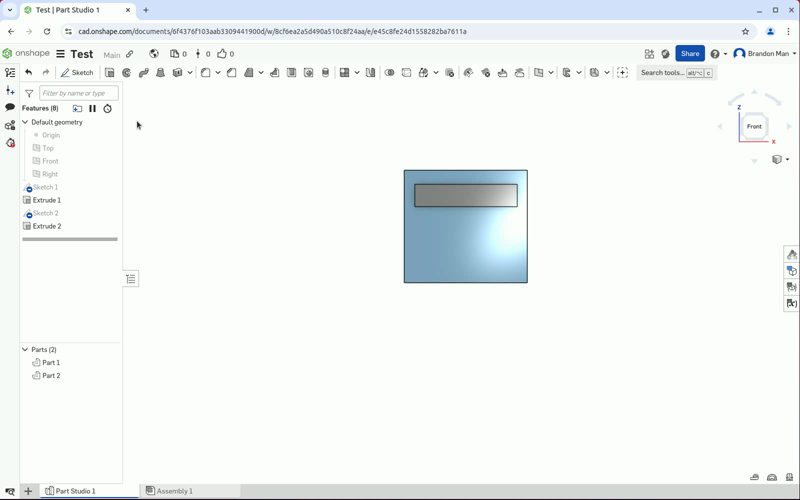
key(shift+h)
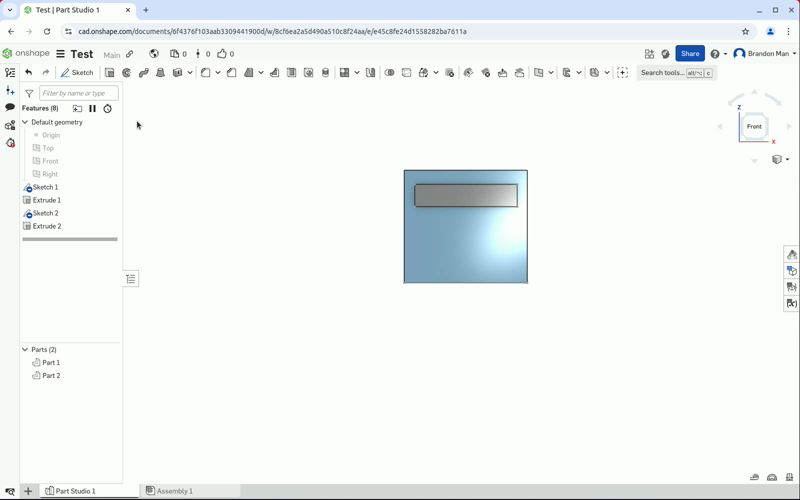
key(shift+h)
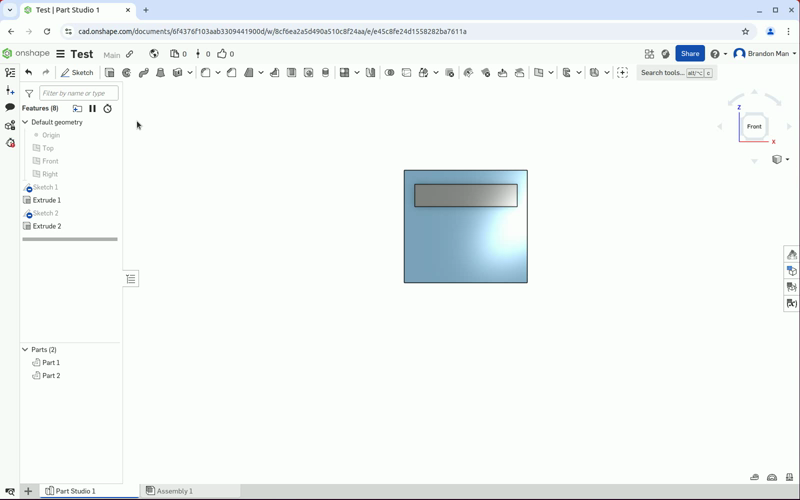
mouse_move(73, 189)
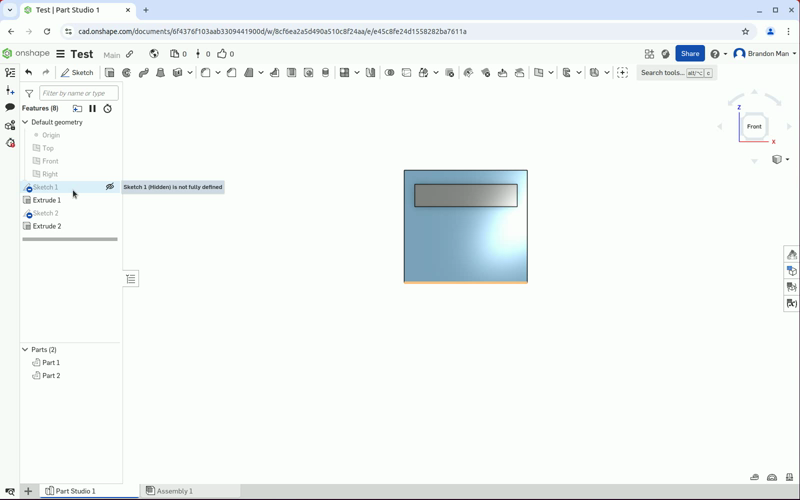
click(73, 189)
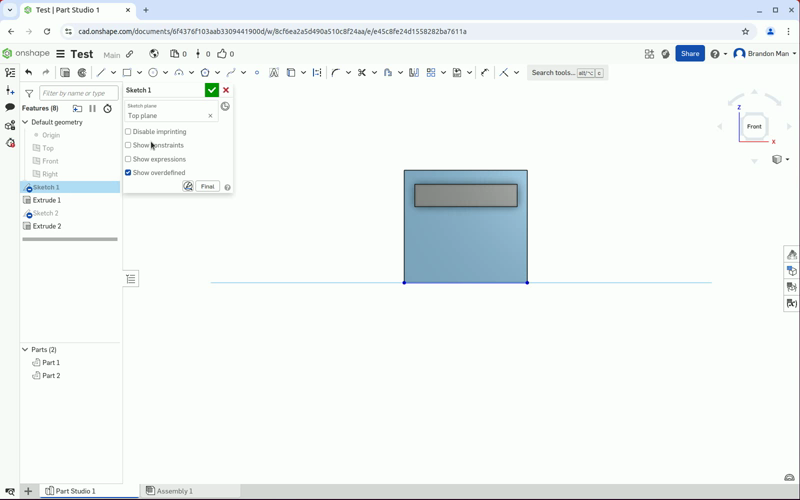
mouse_move(229, 92)
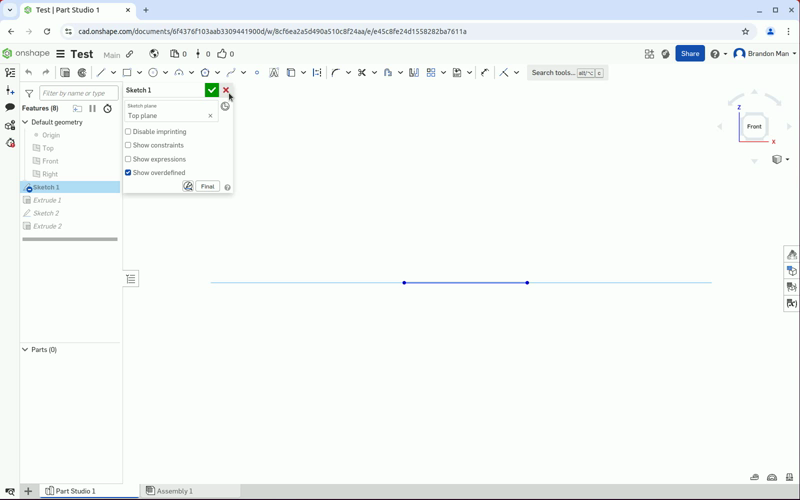
click(229, 92)
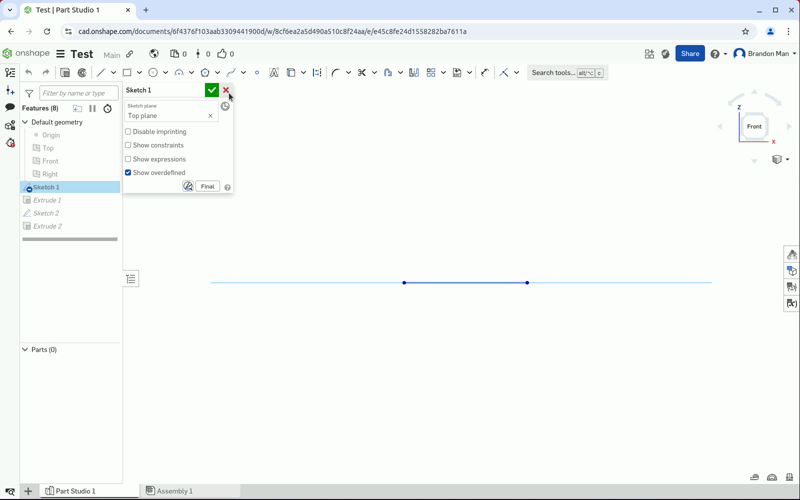
key(shift+s)
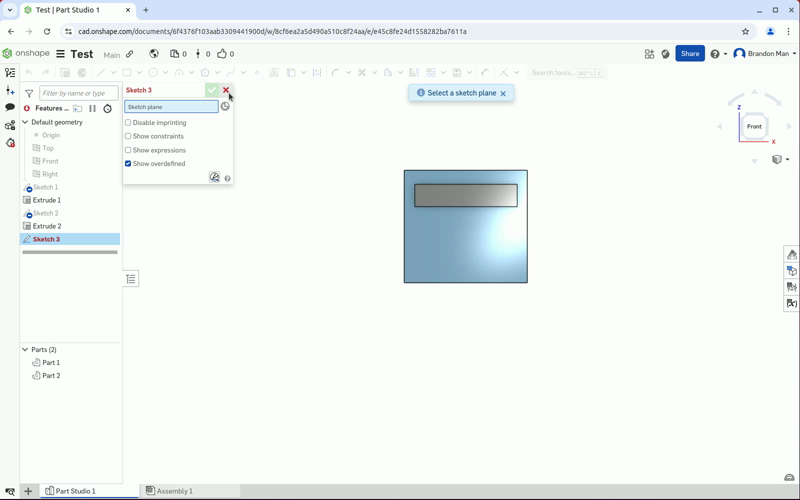
mouse_move(73, 163)
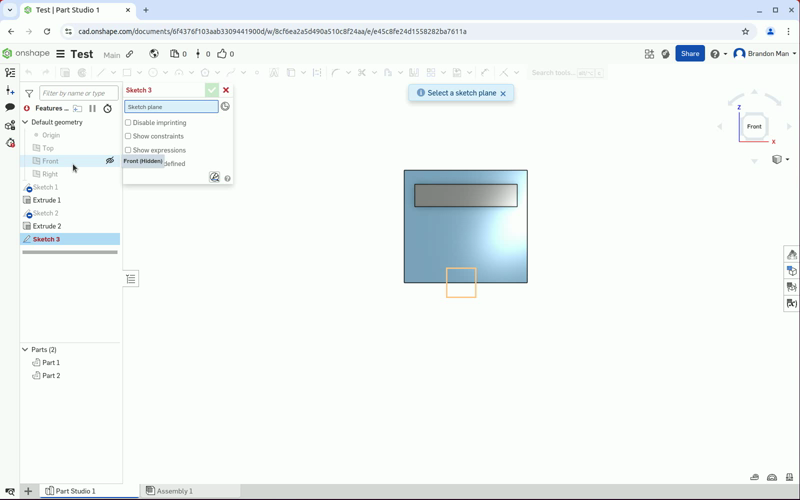
click(73, 163)
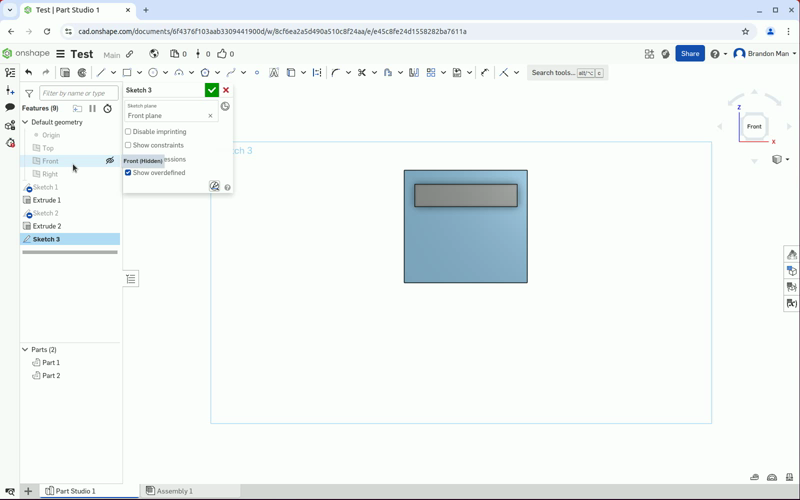
mouse_move(73, 352)
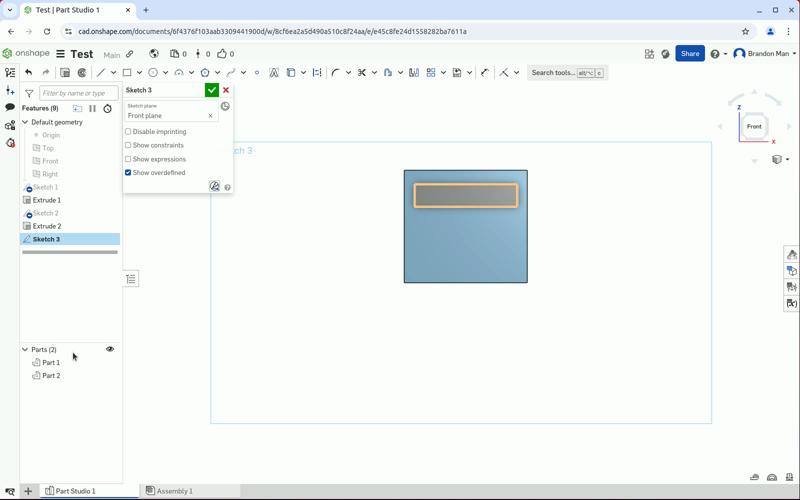
key(y)
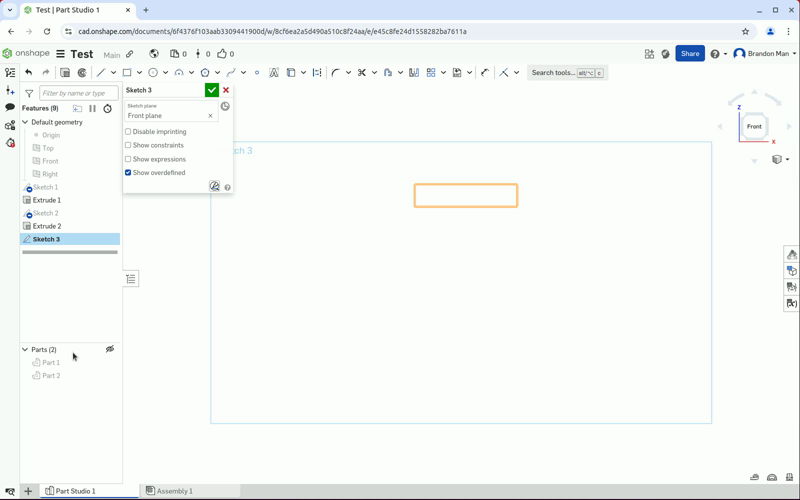
key(l)
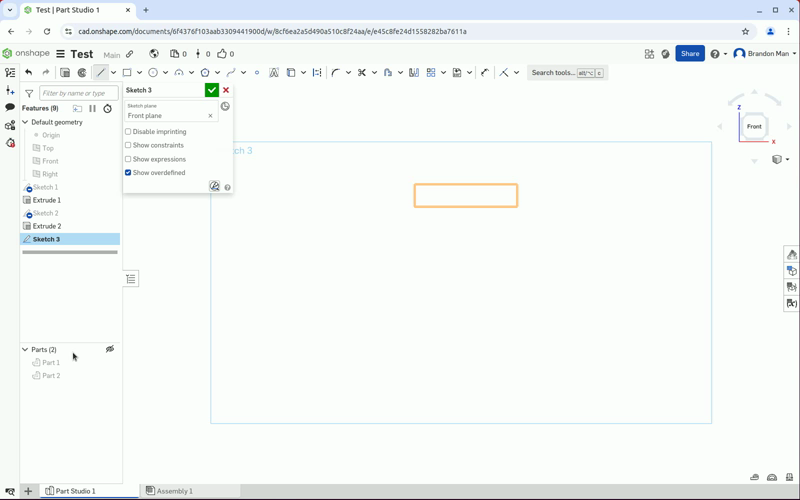
key_down(shift)
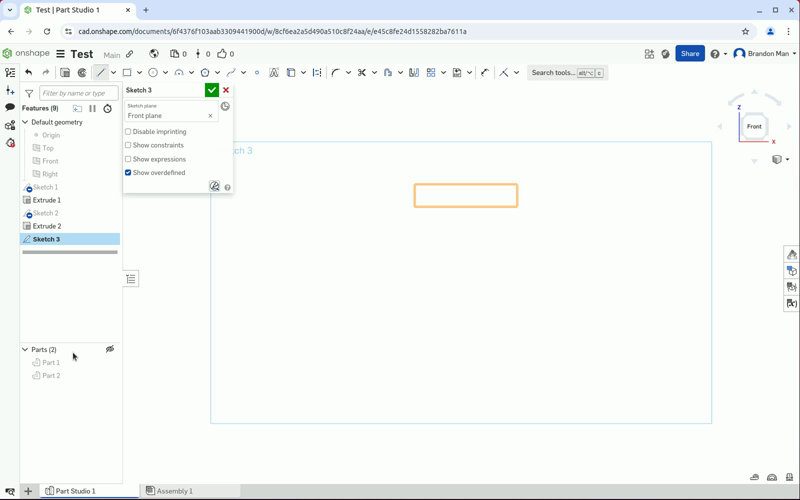
mouse_move(414, 244)
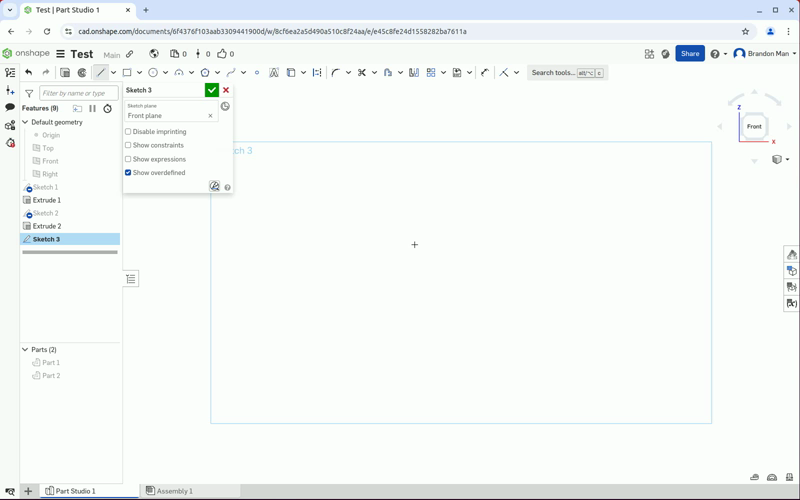
click(414, 244)
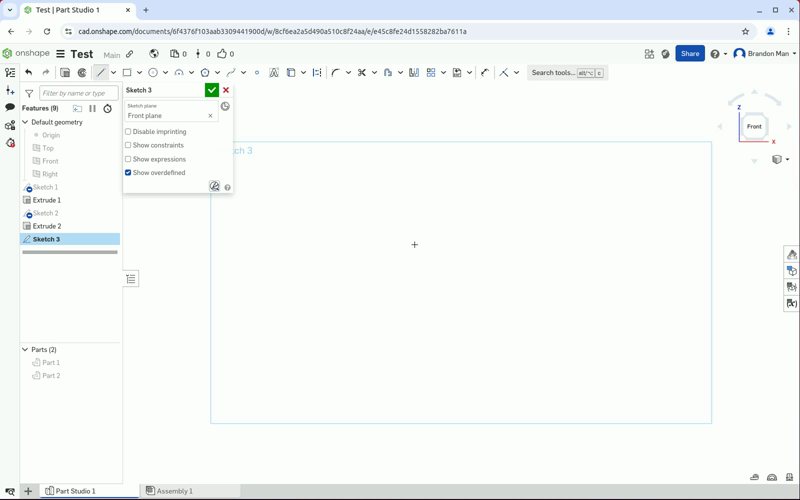
key_up(shift)
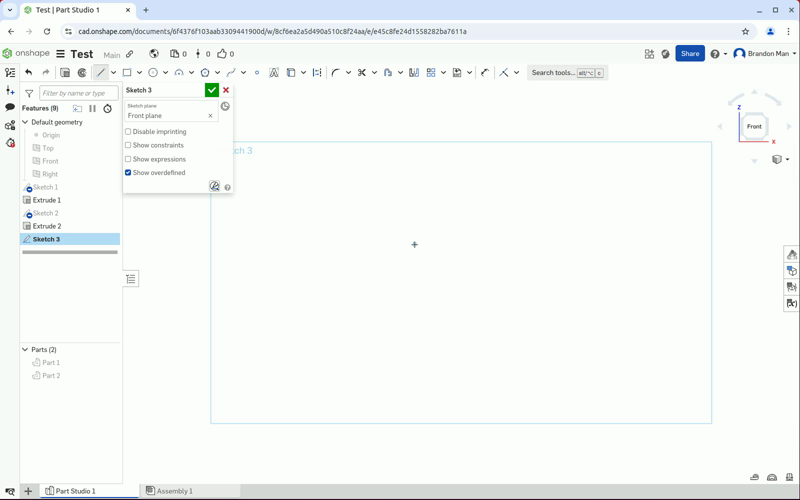
key_down(shift)
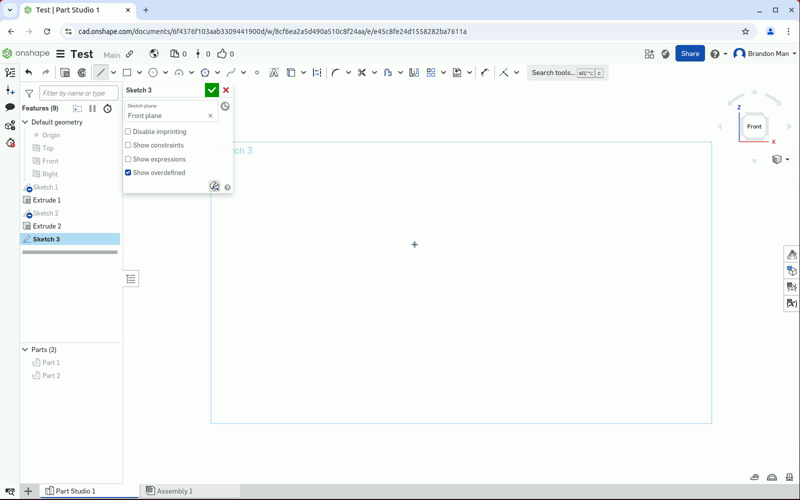
mouse_move(518, 244)
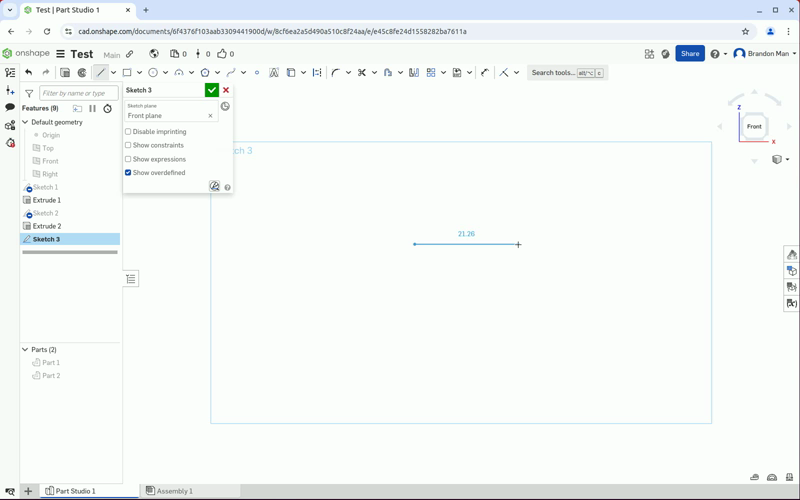
click(518, 244)
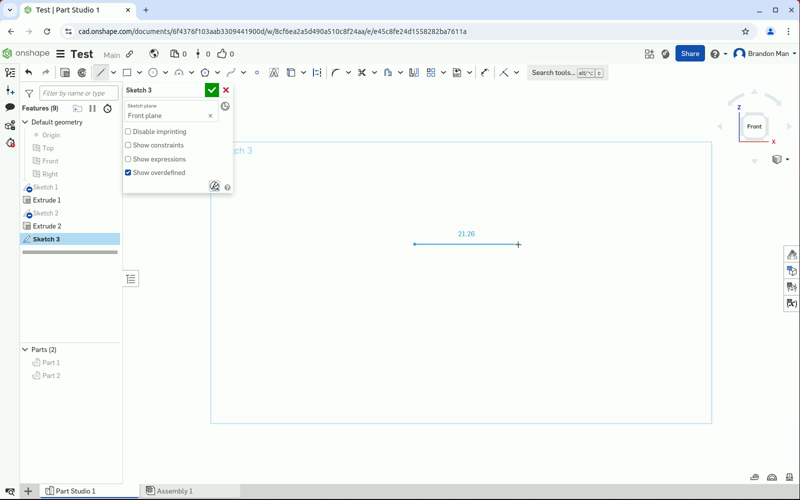
key_up(shift)
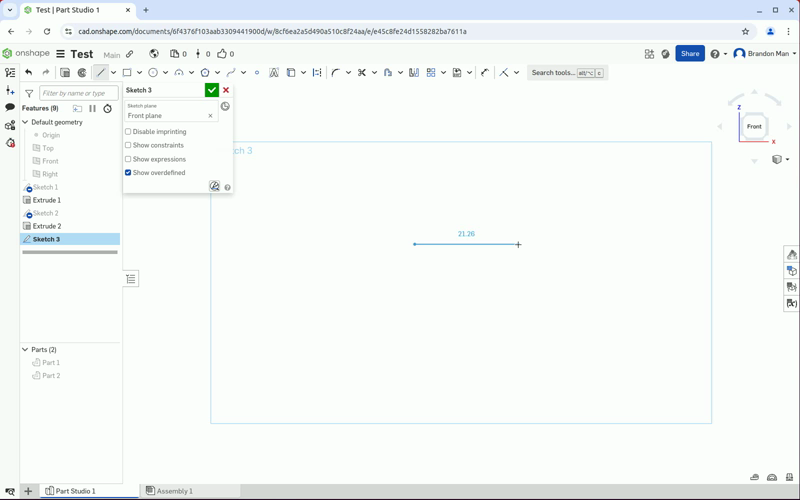
key_down(shift)
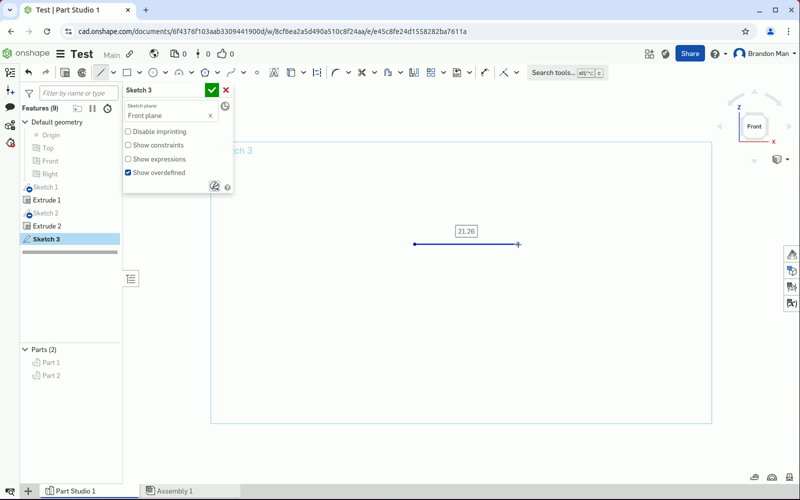
mouse_move(548, 244)
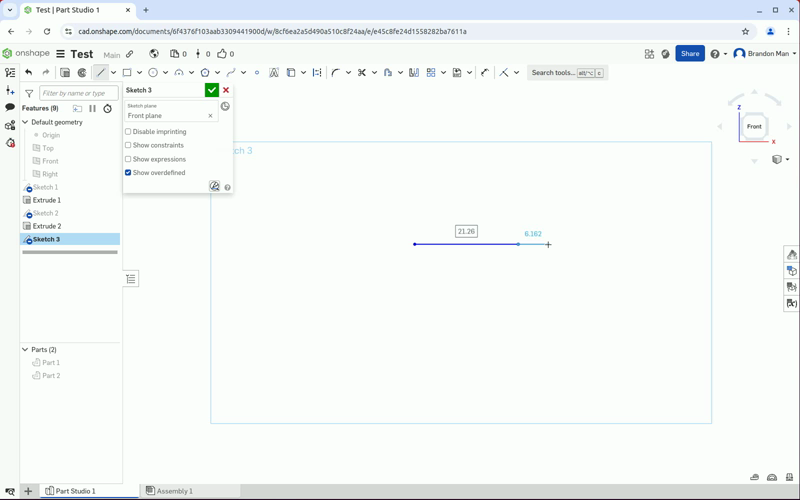
mouse_move(518, 223)
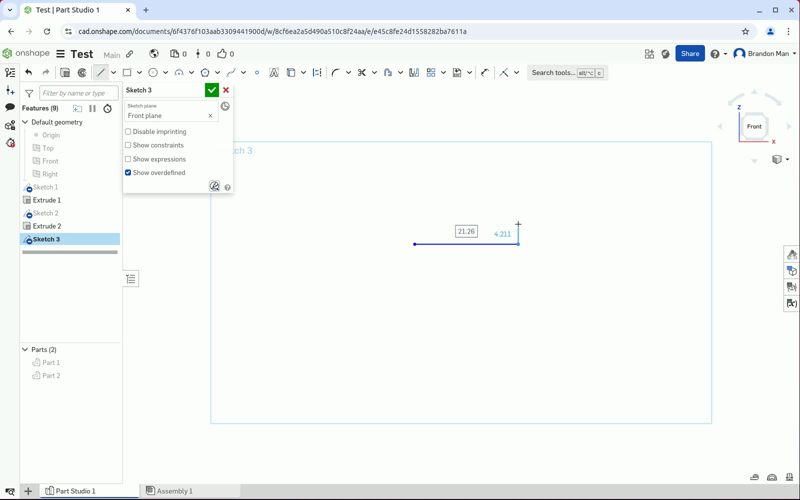
click(518, 223)
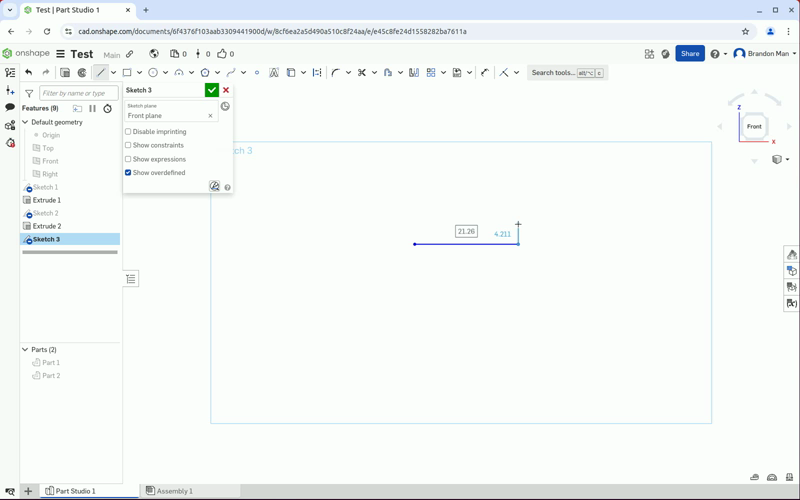
key_up(shift)
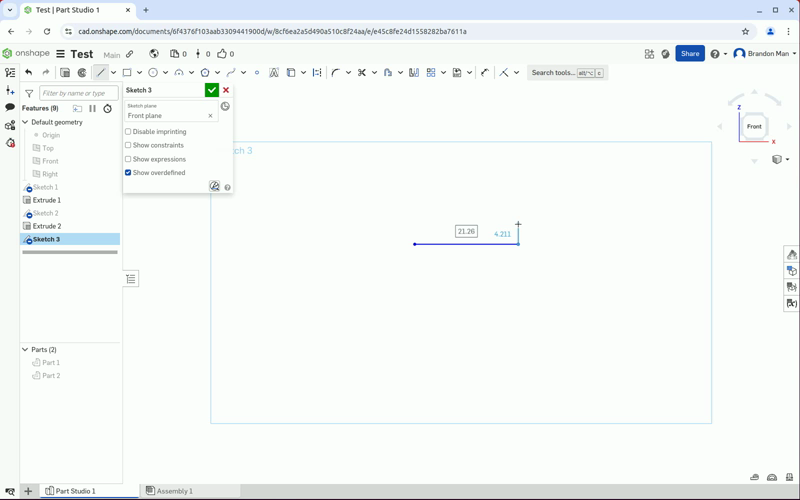
key_down(shift)
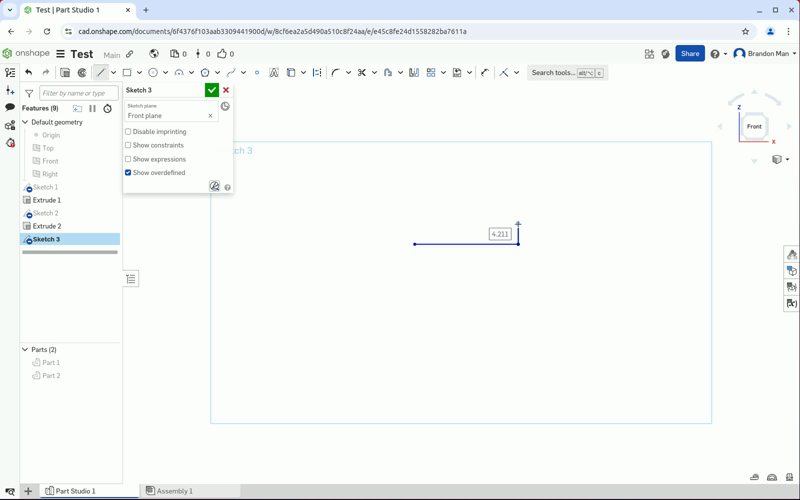
mouse_move(414, 223)
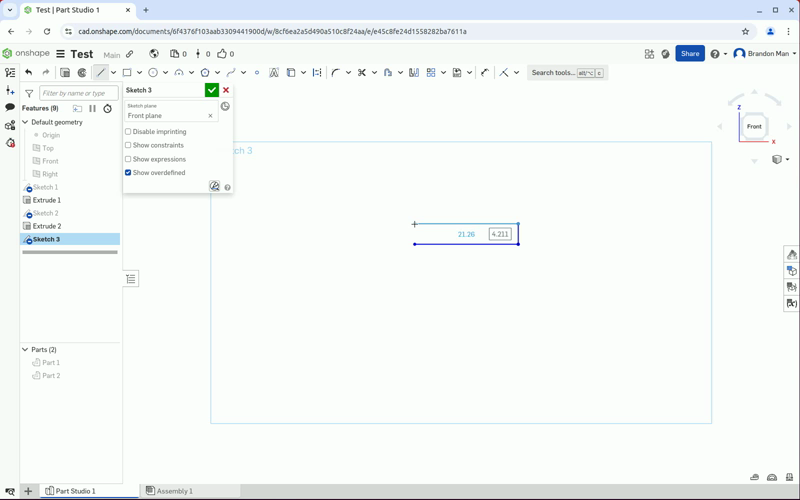
click(414, 223)
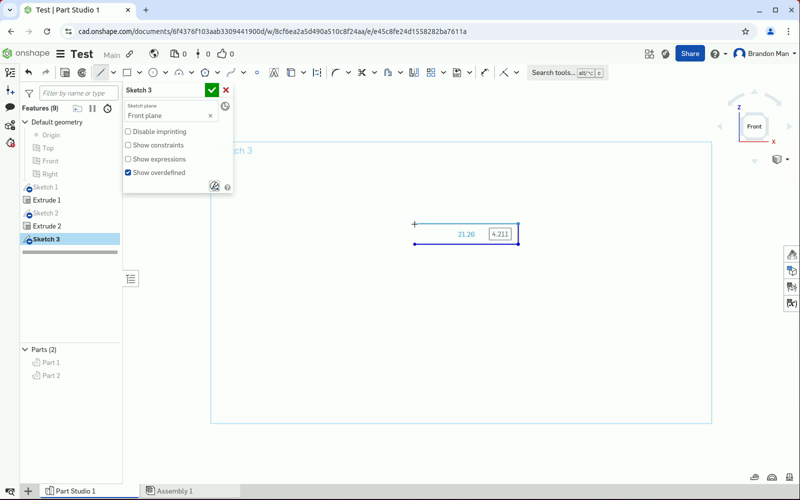
key_up(shift)
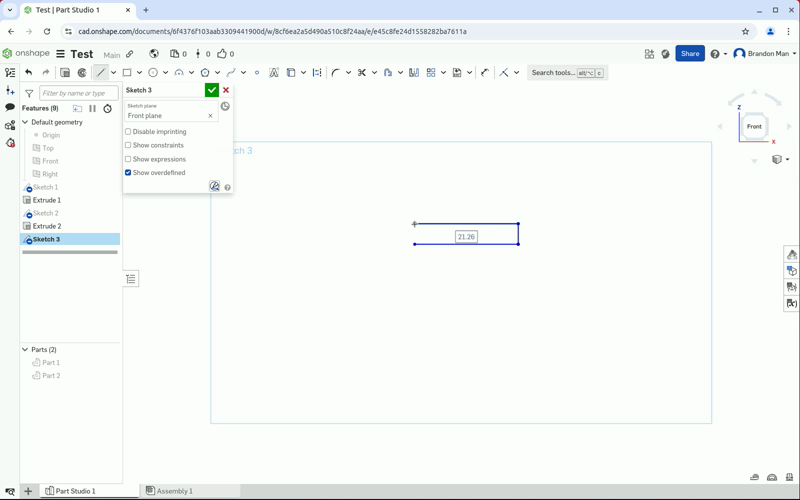
mouse_move(444, 223)
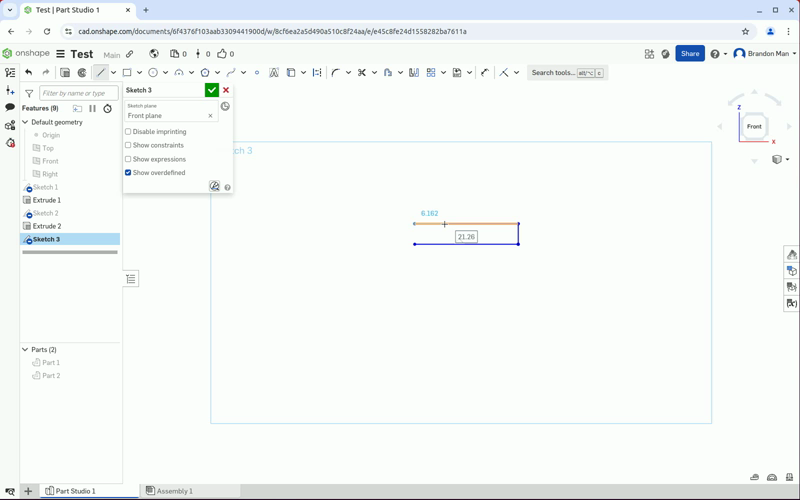
key_down(shift)
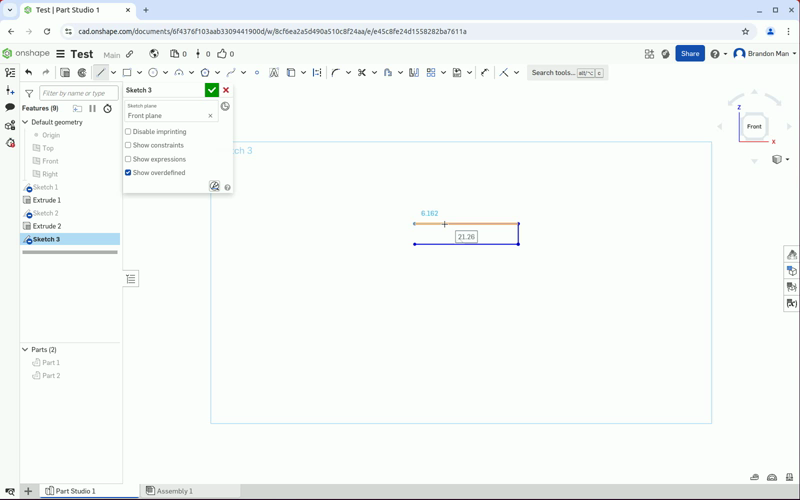
mouse_move(414, 244)
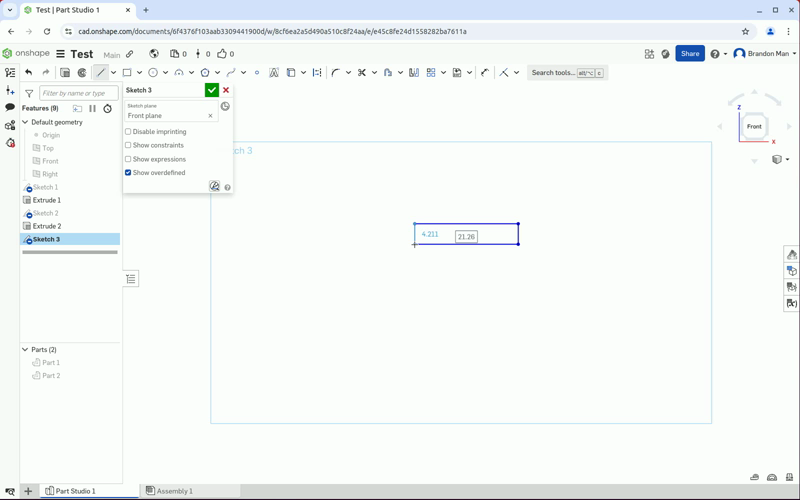
key_up(shift)
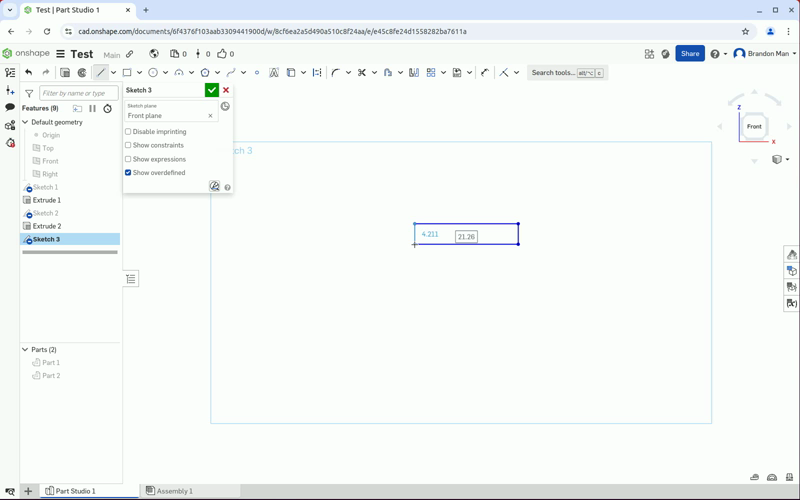
click(414, 244)
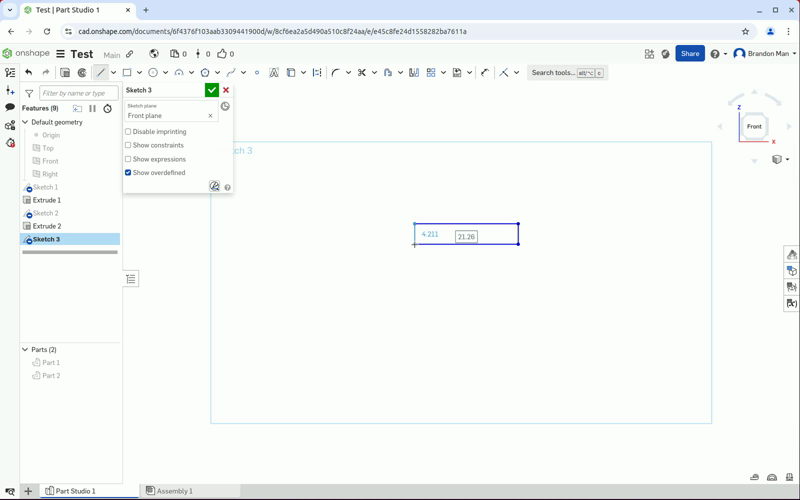
key(esc)
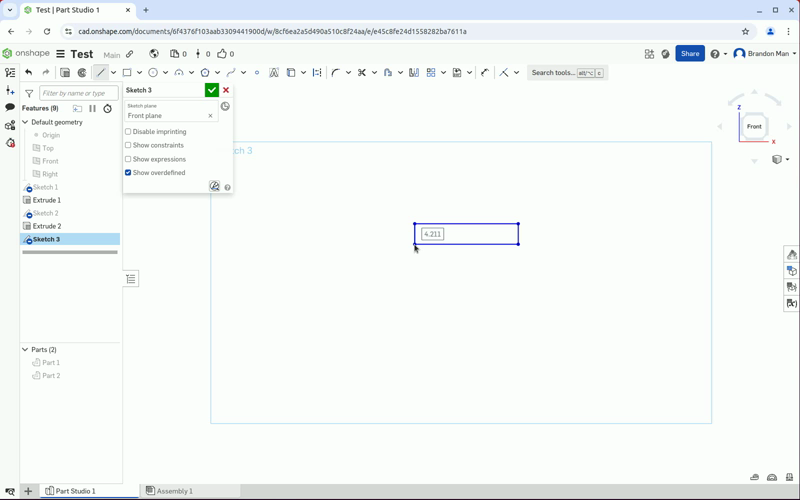
mouse_move(464, 242)
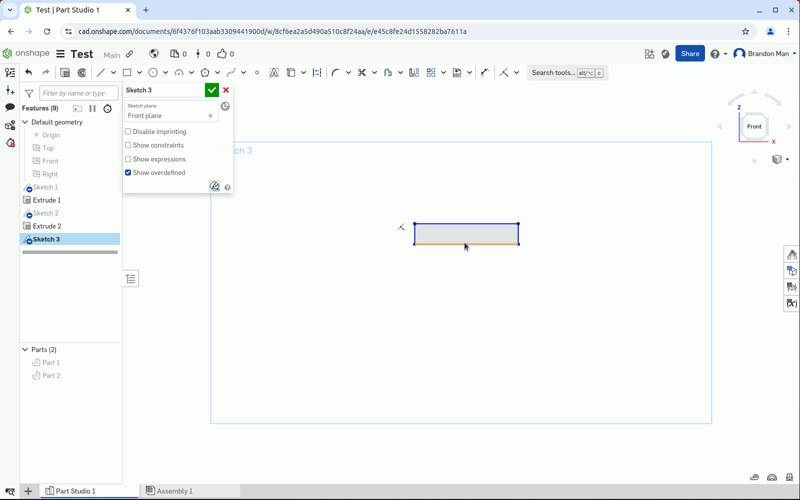
click(464, 242)
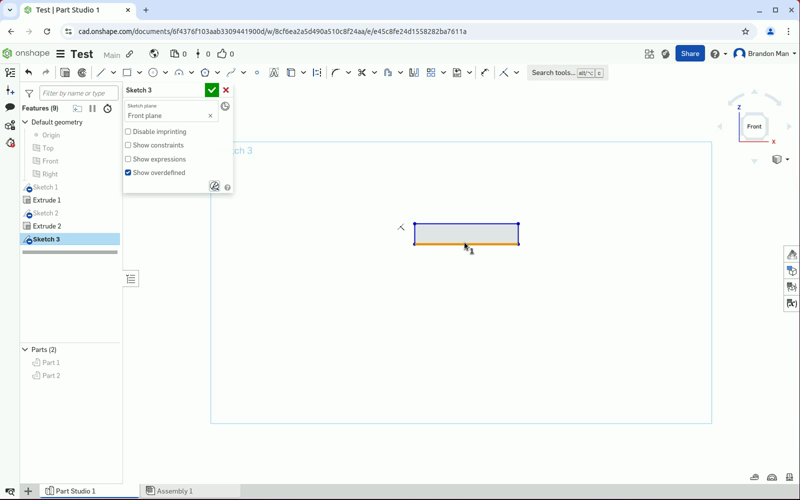
mouse_move(73, 352)
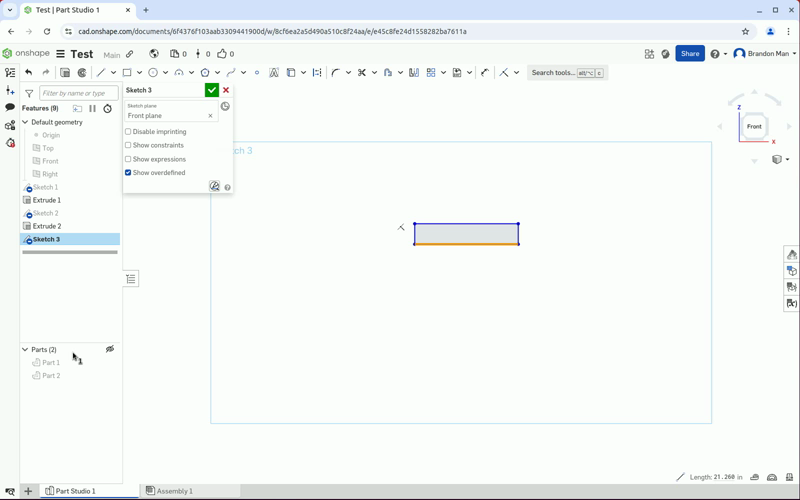
key(shift+y)
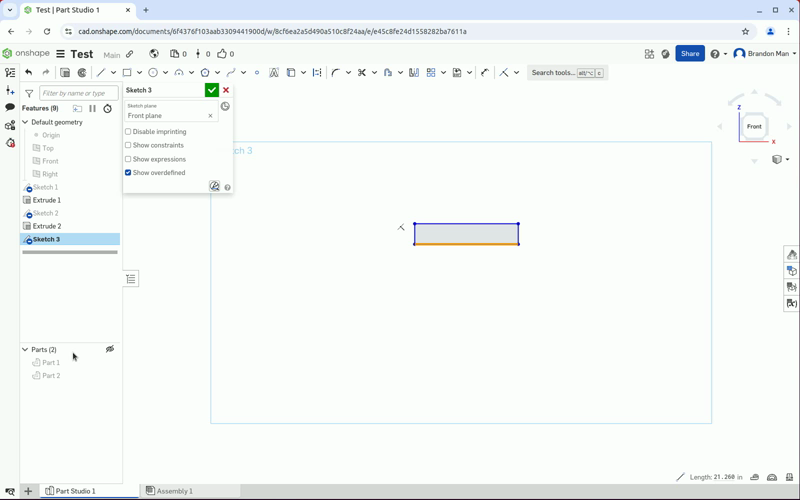
key(shift+e)
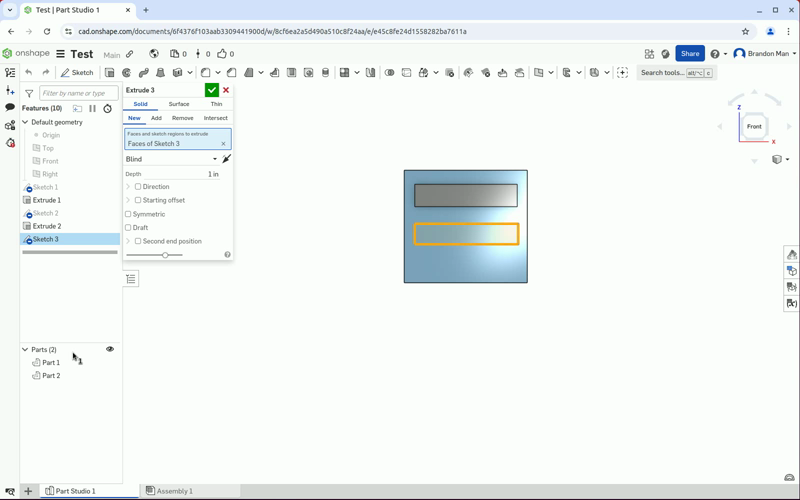
mouse_move(143, 106)
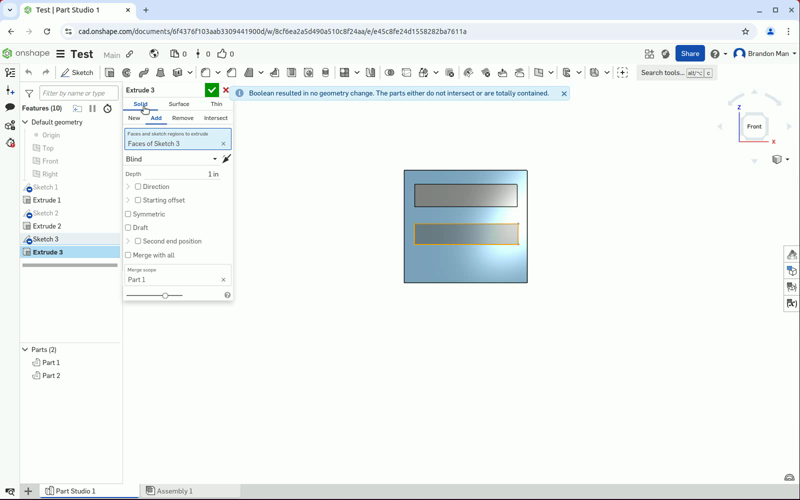
click(143, 106)
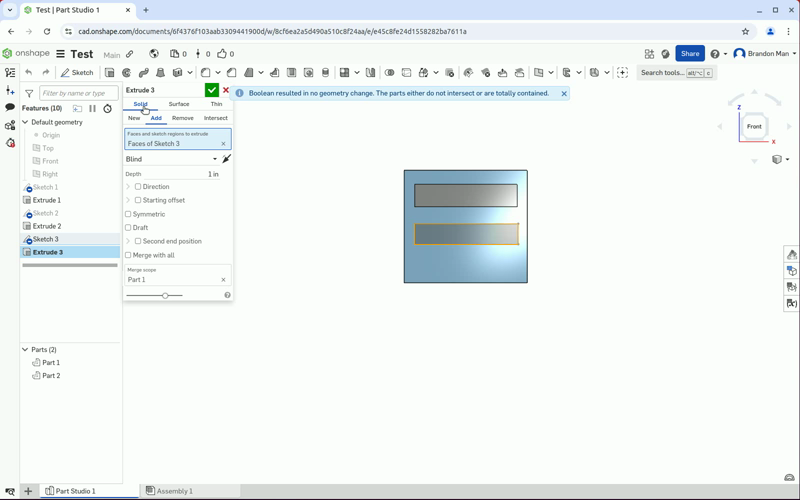
mouse_move(137, 120)
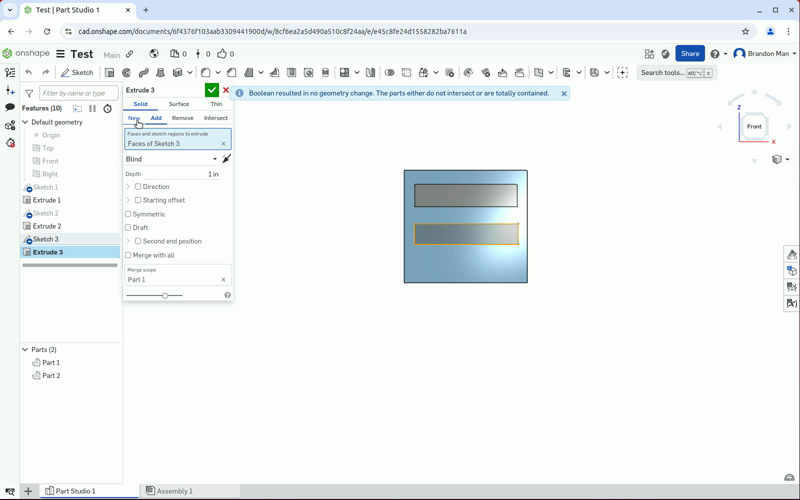
click(137, 120)
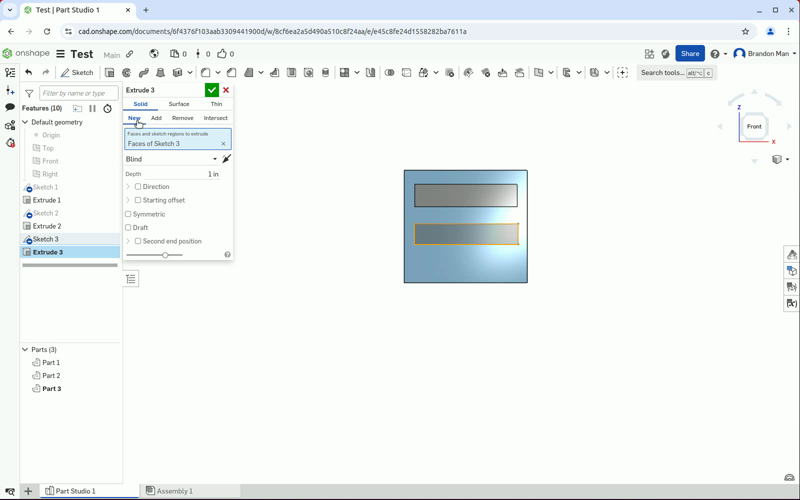
key(tab, 4)
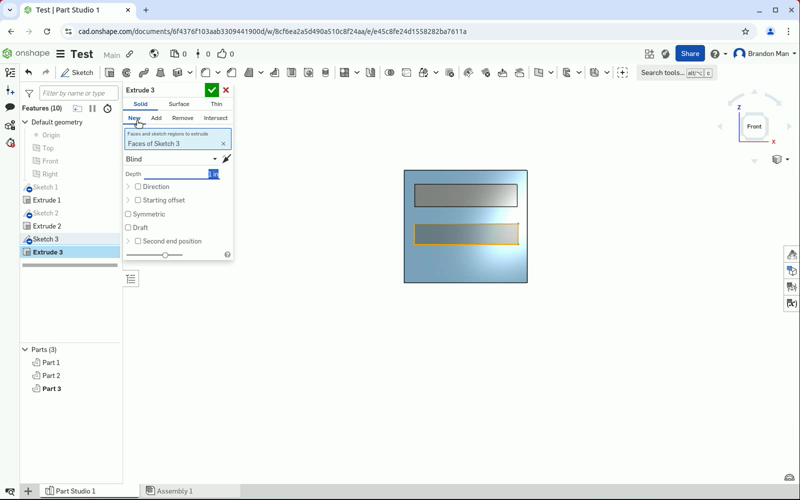
text(8.425)
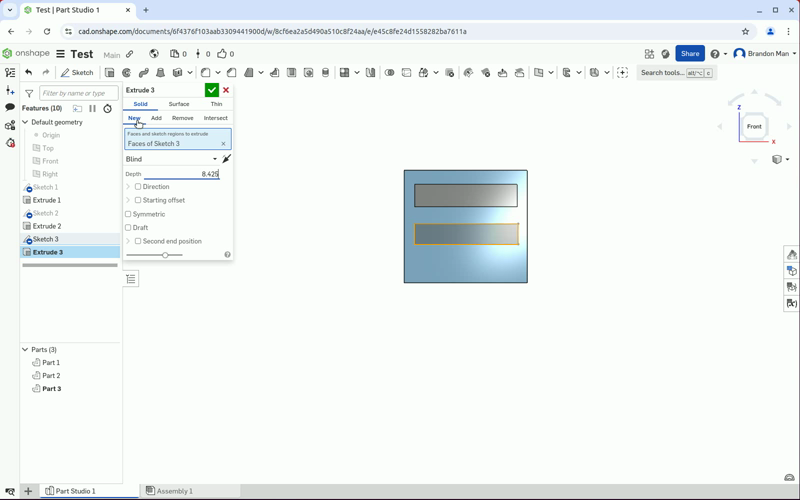
key(enter)
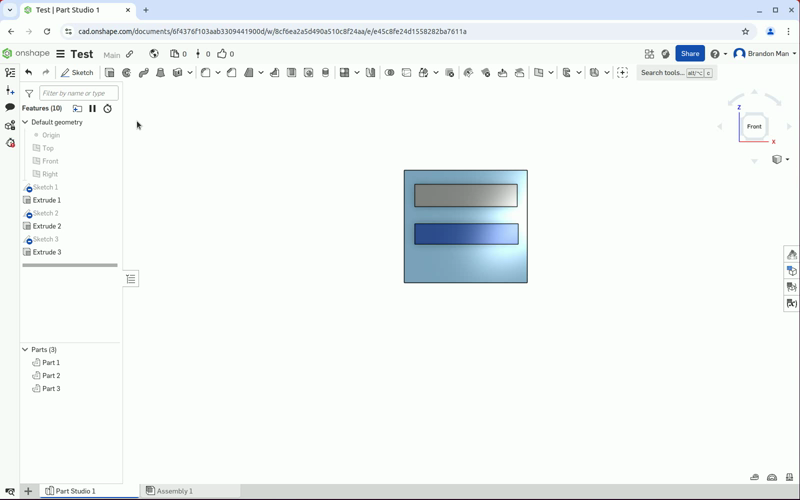
key(shift+h)
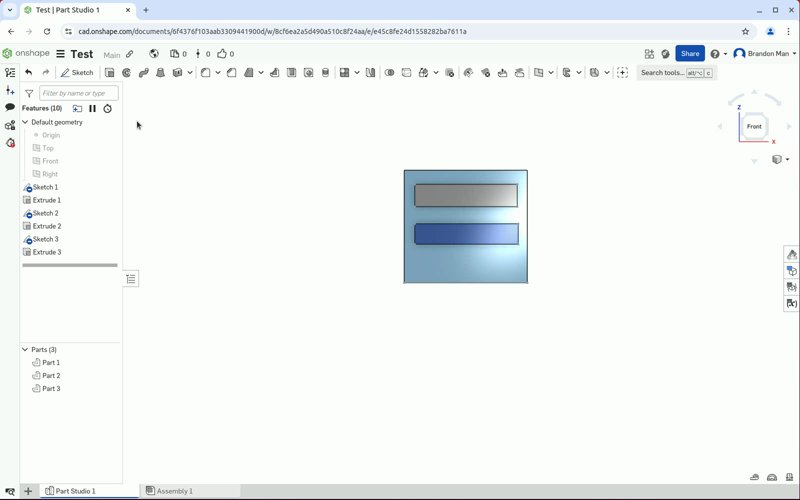
key(shift+h)
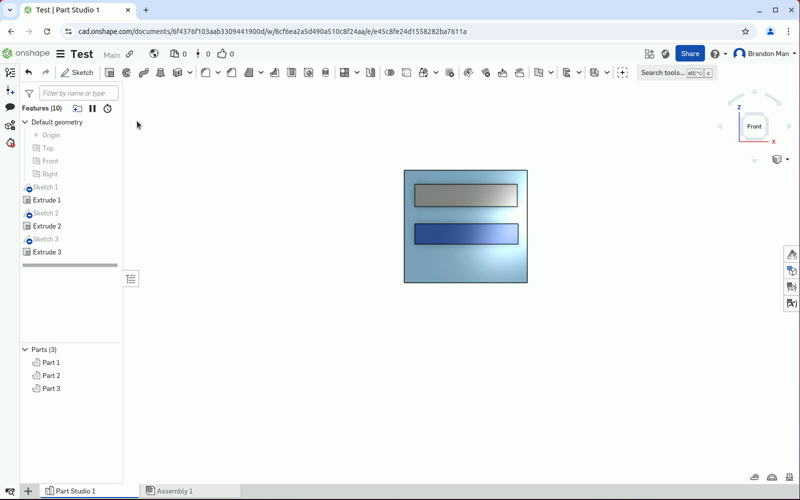
mouse_move(73, 189)
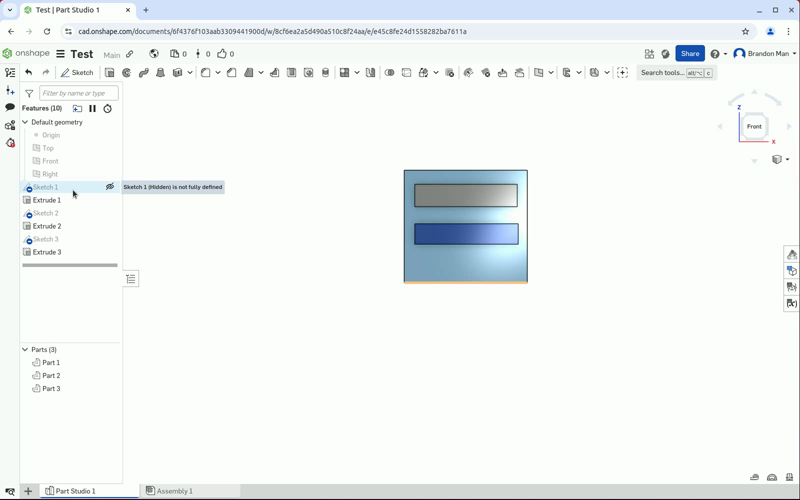
click(73, 189)
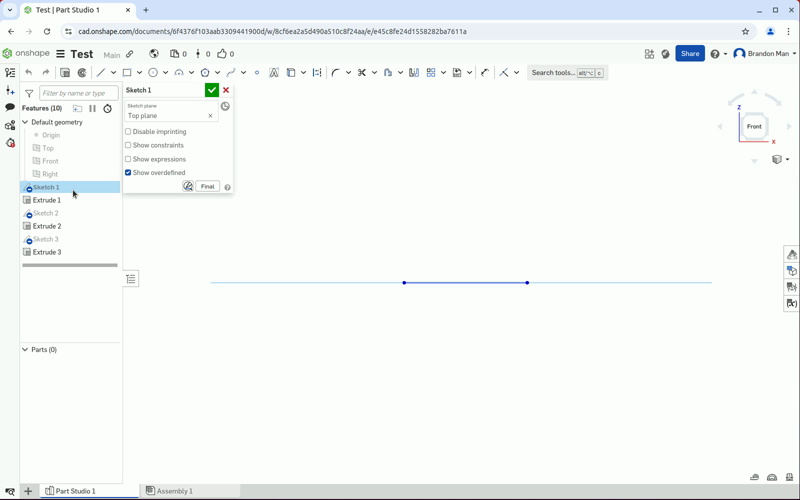
mouse_move(229, 92)
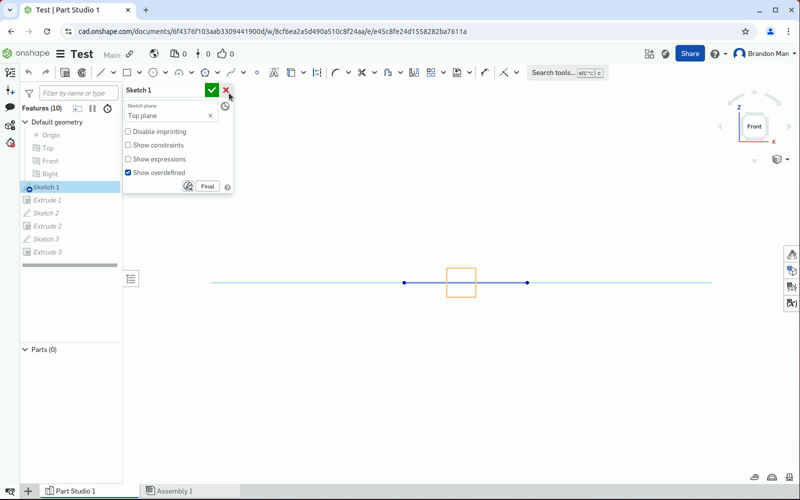
click(229, 92)
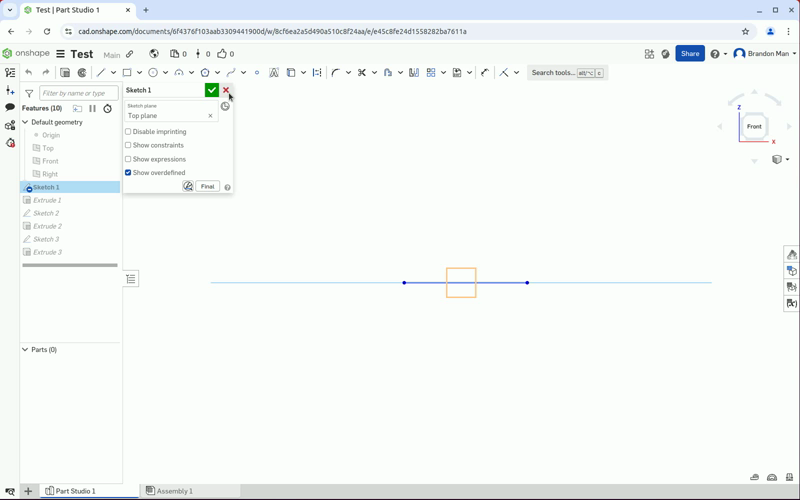
key(shift+s)
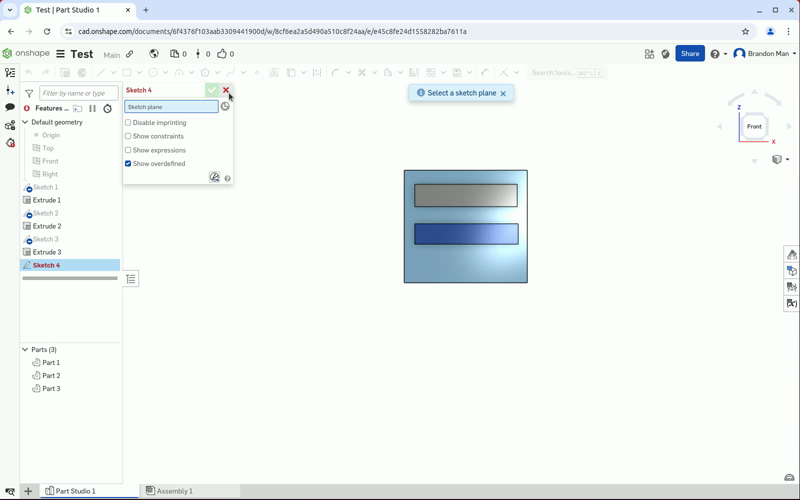
mouse_move(73, 163)
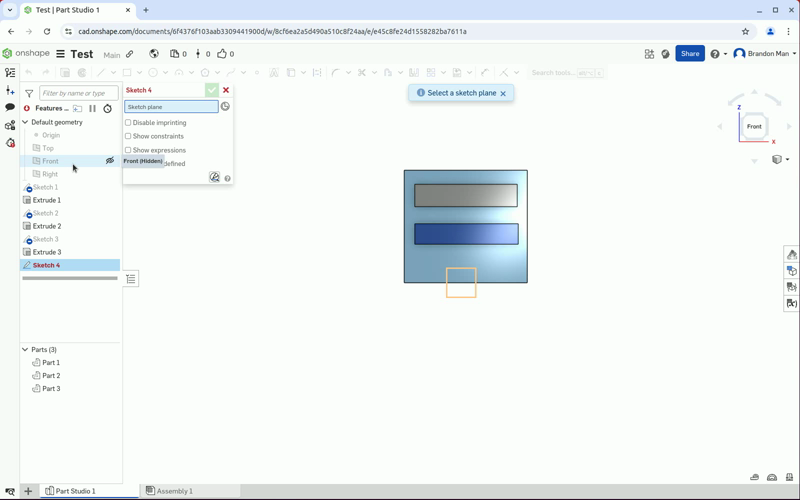
click(73, 163)
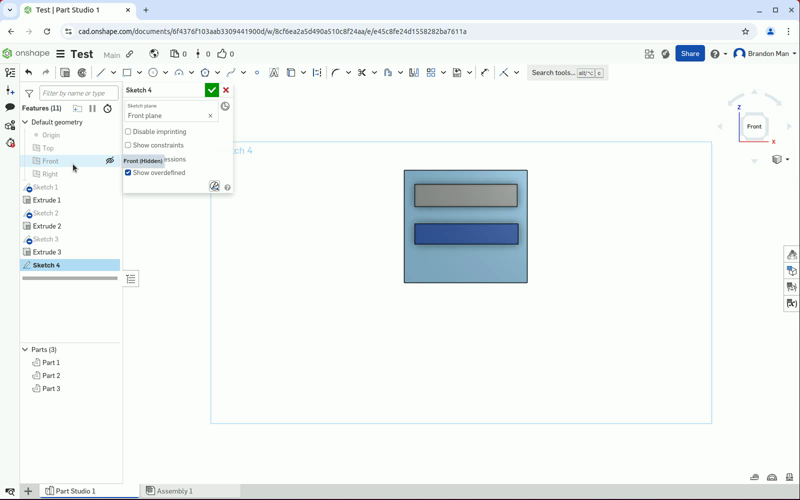
mouse_move(73, 352)
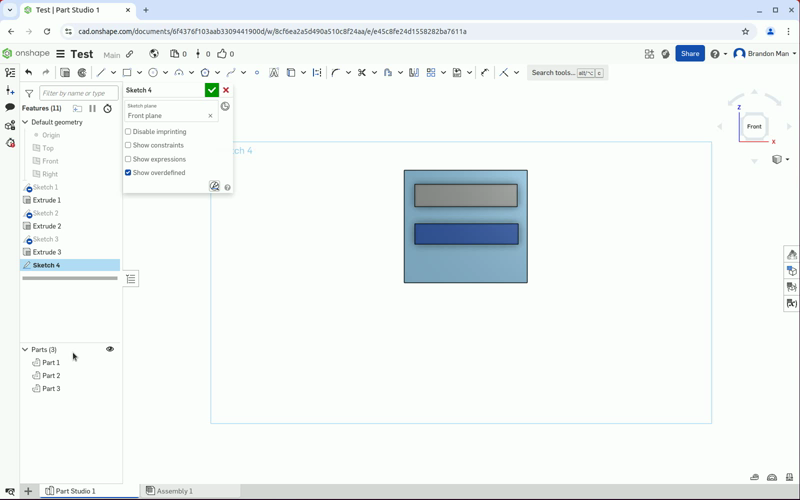
key(y)
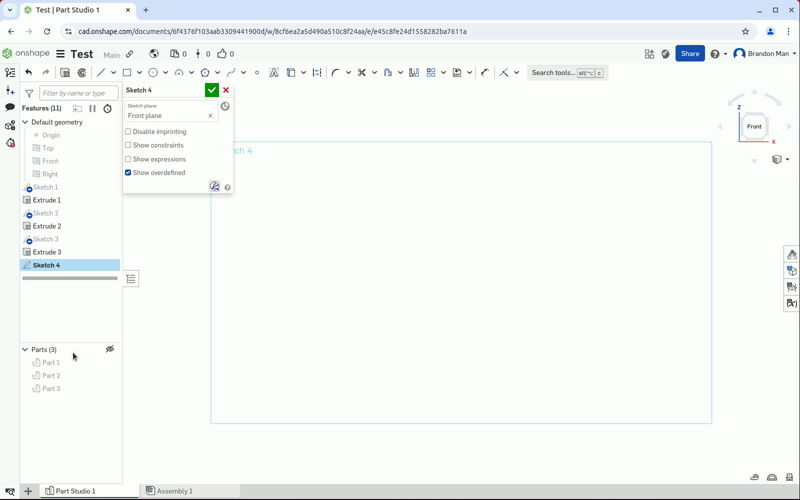
key(l)
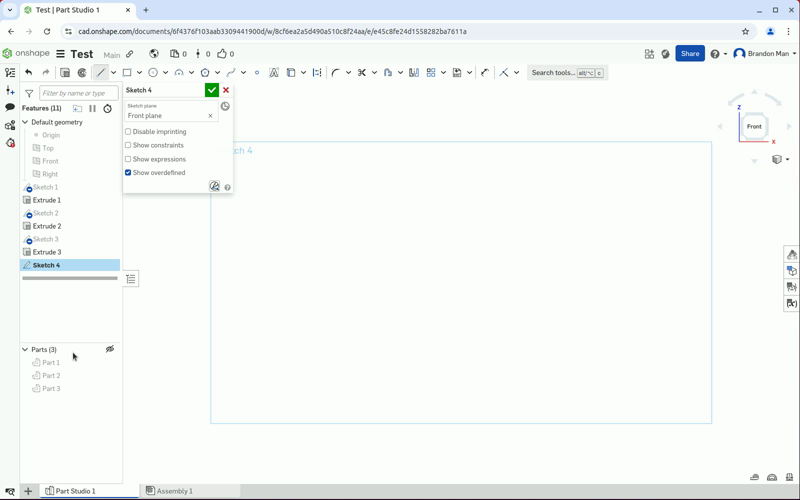
key_down(shift)
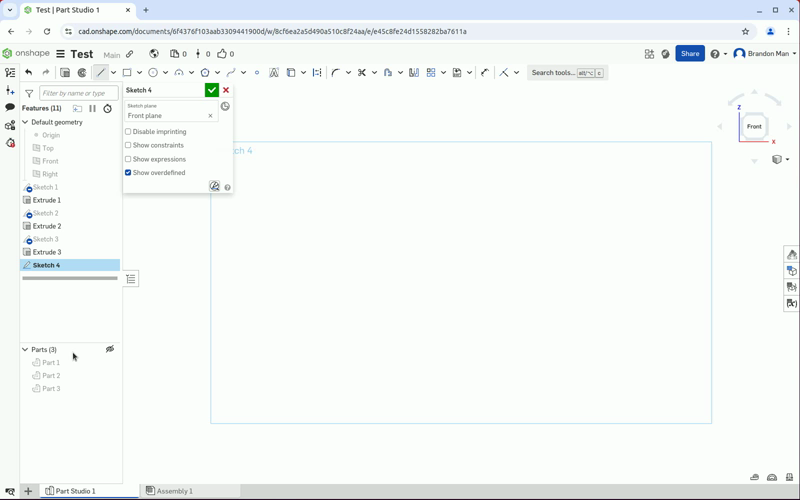
mouse_move(414, 273)
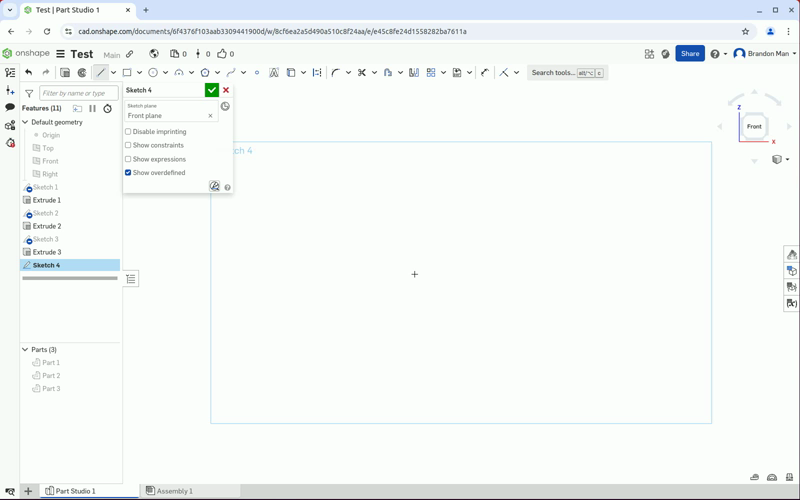
click(414, 273)
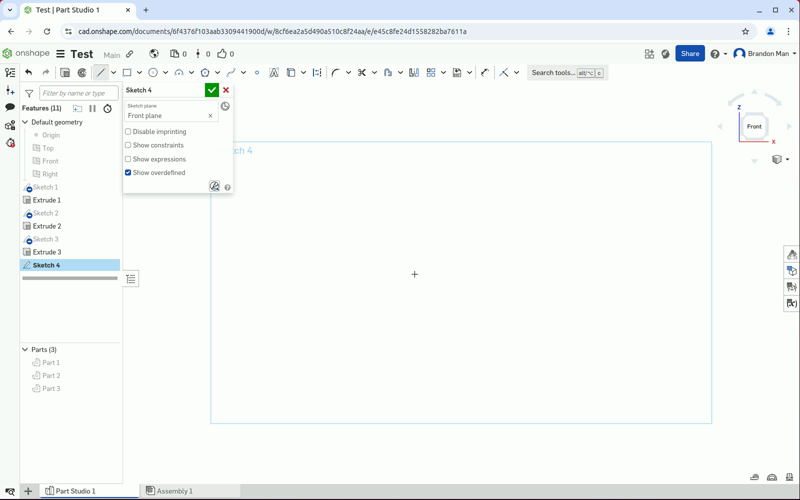
key_up(shift)
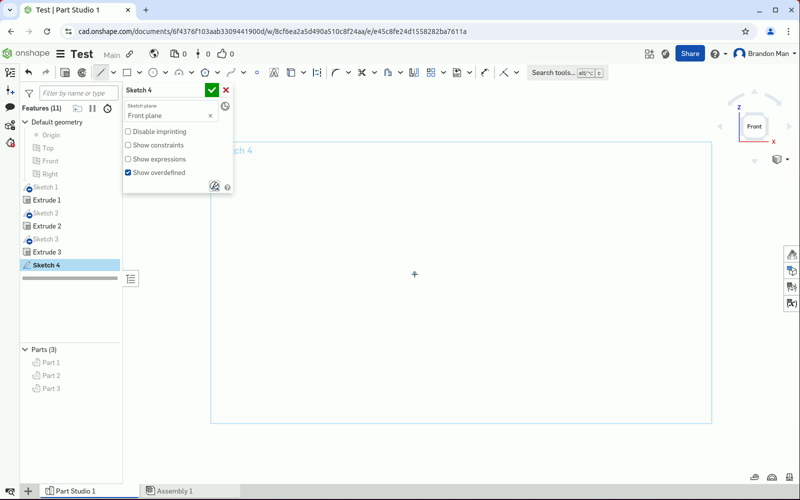
key_down(shift)
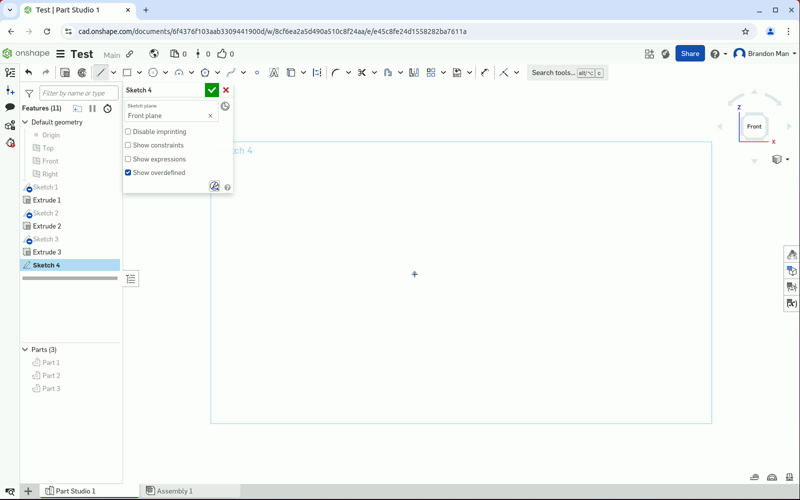
mouse_move(516, 273)
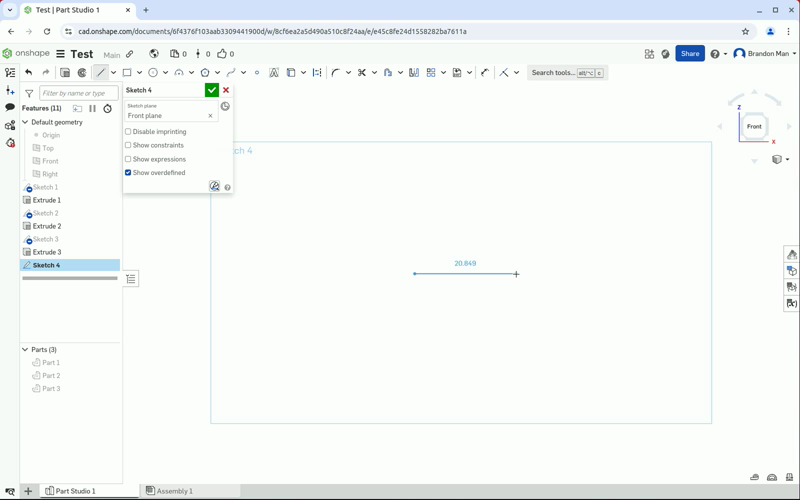
click(516, 273)
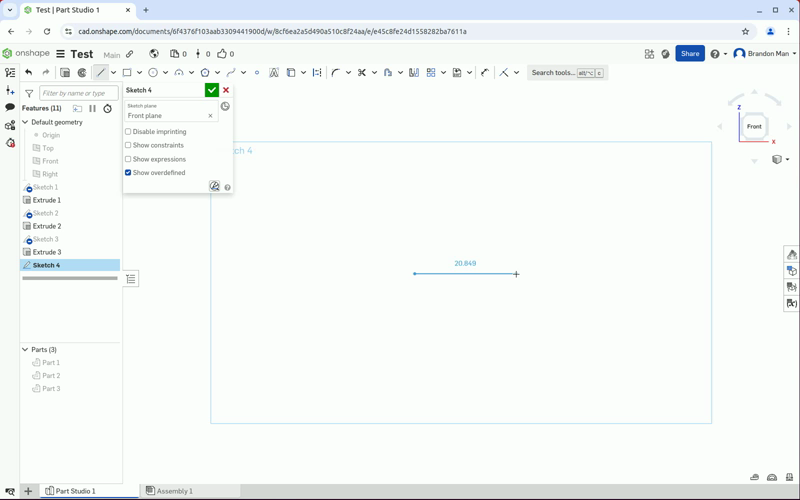
key_up(shift)
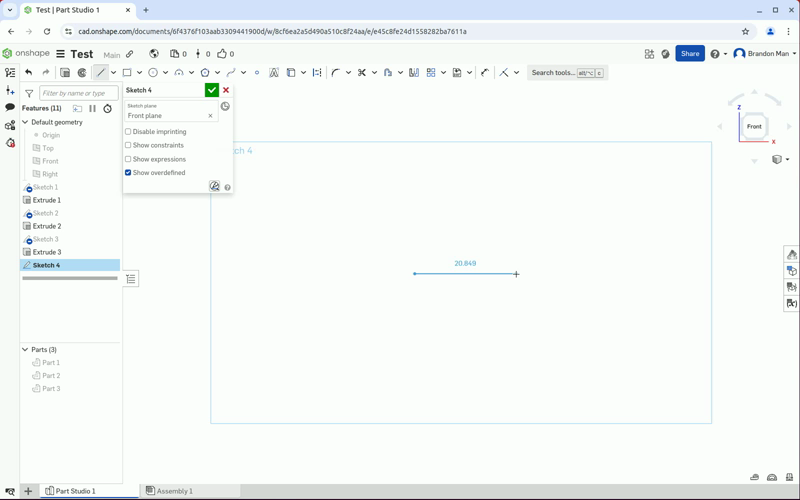
key_down(shift)
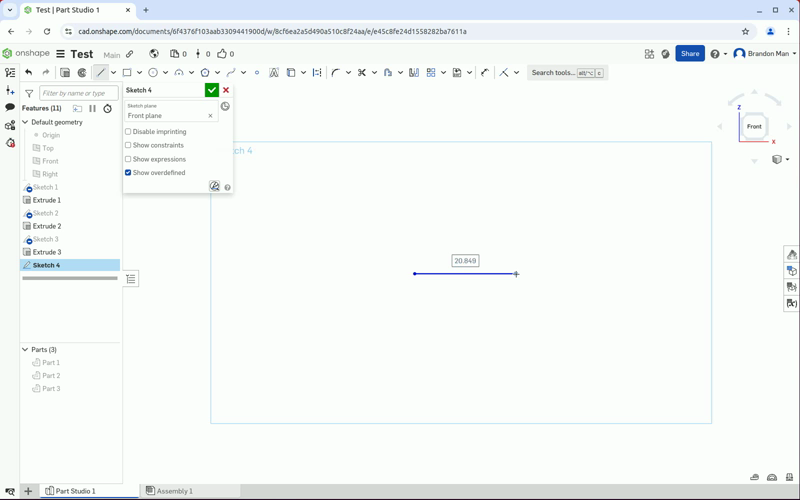
mouse_move(546, 273)
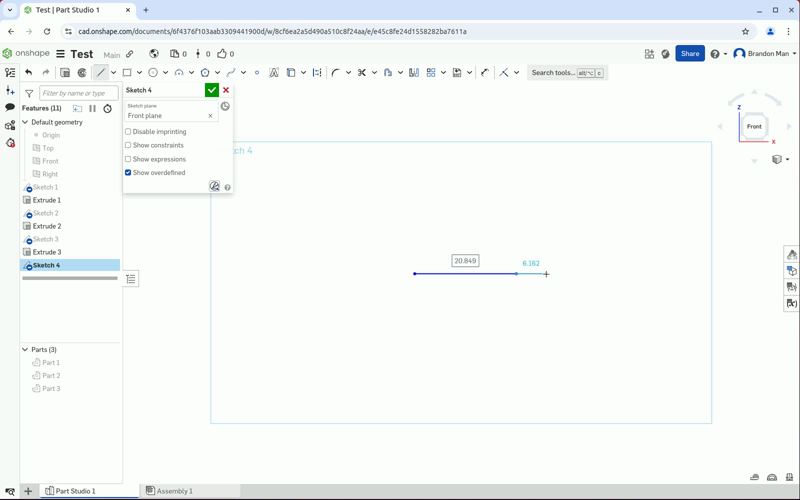
mouse_move(516, 258)
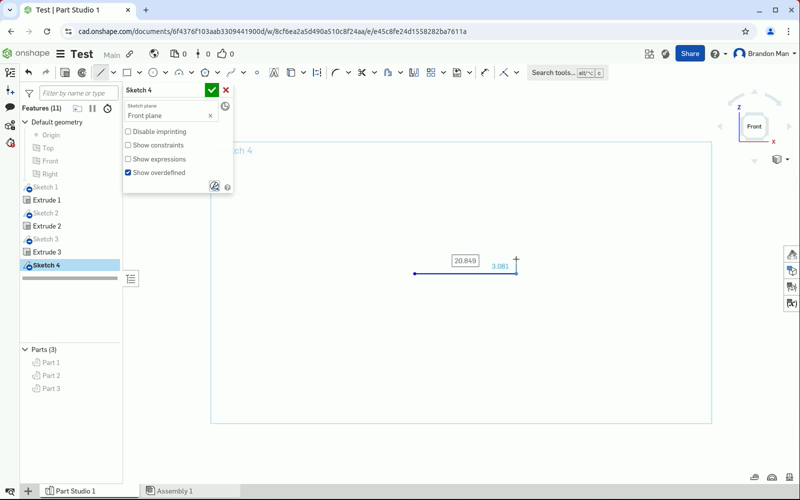
click(516, 258)
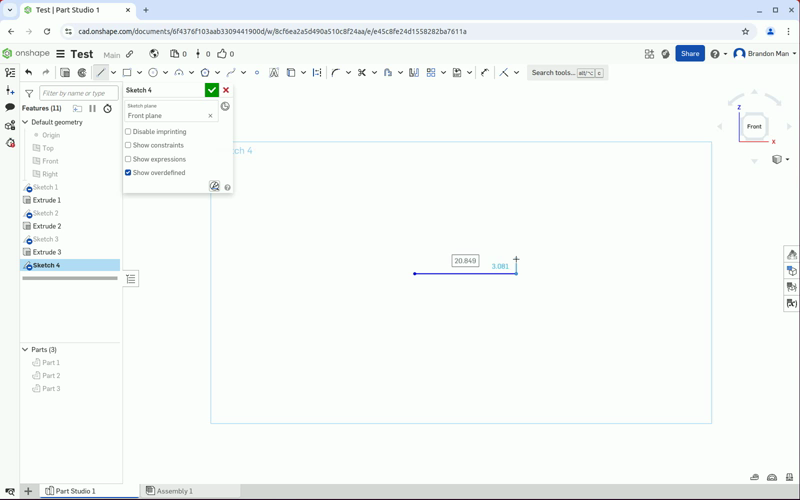
key_up(shift)
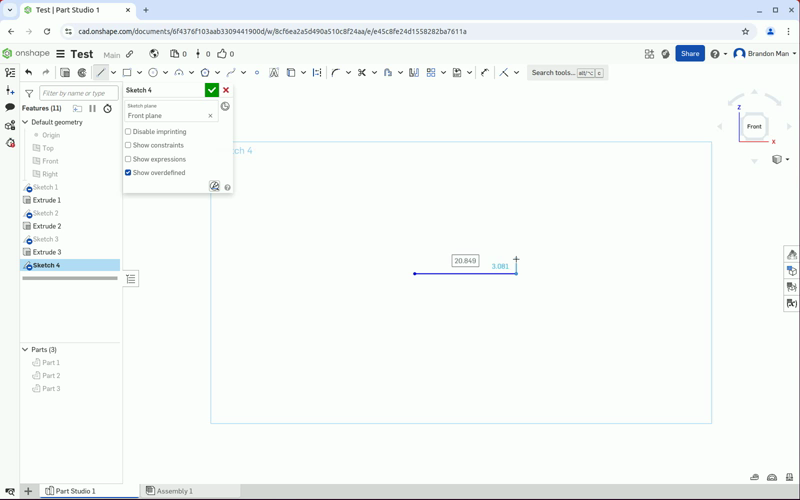
key_down(shift)
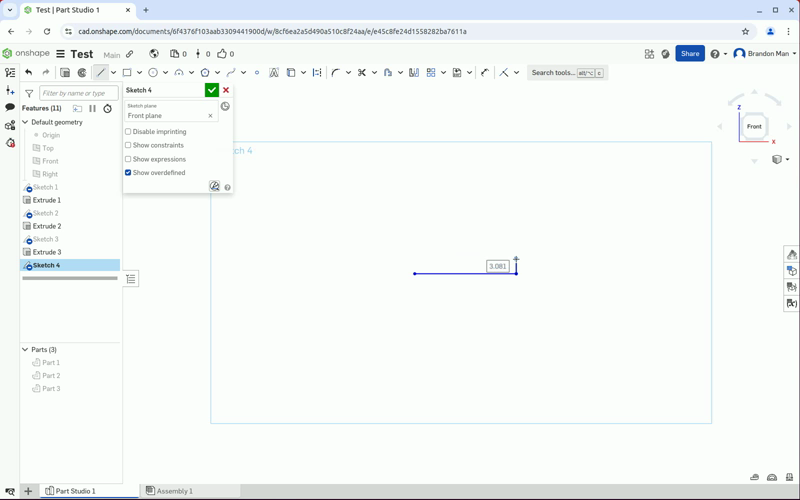
mouse_move(414, 258)
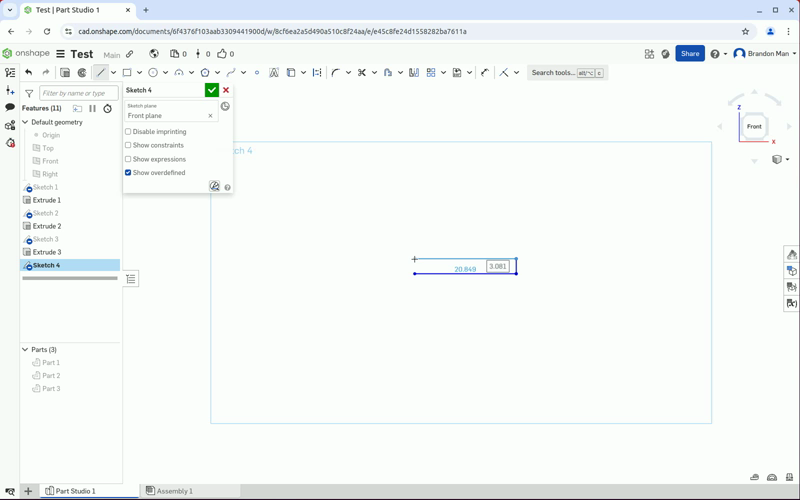
click(414, 258)
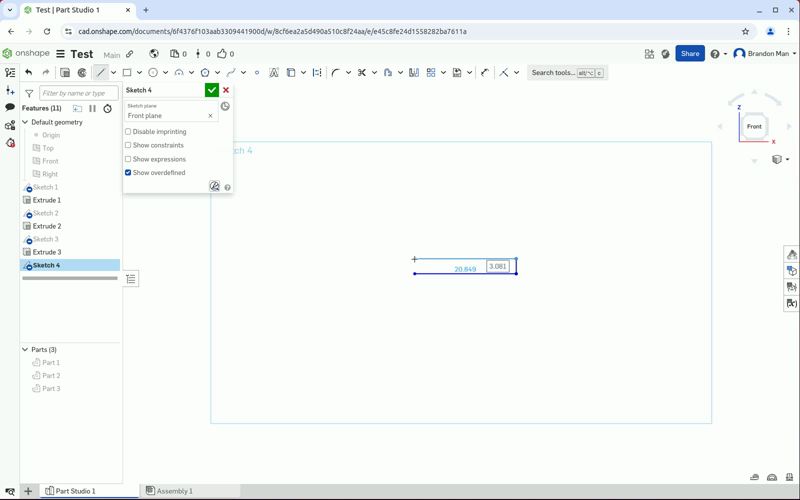
key_up(shift)
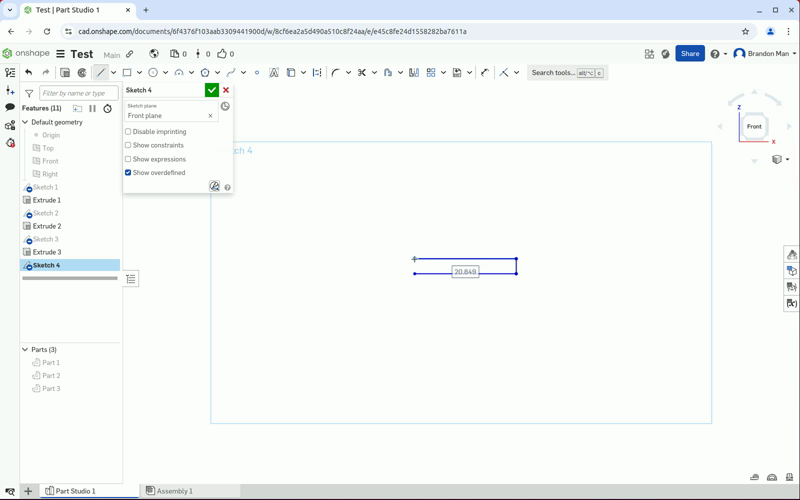
mouse_move(444, 258)
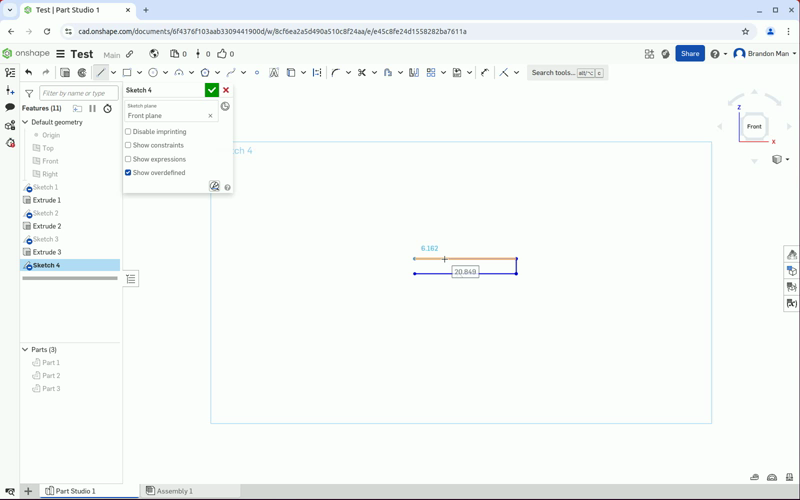
key_down(shift)
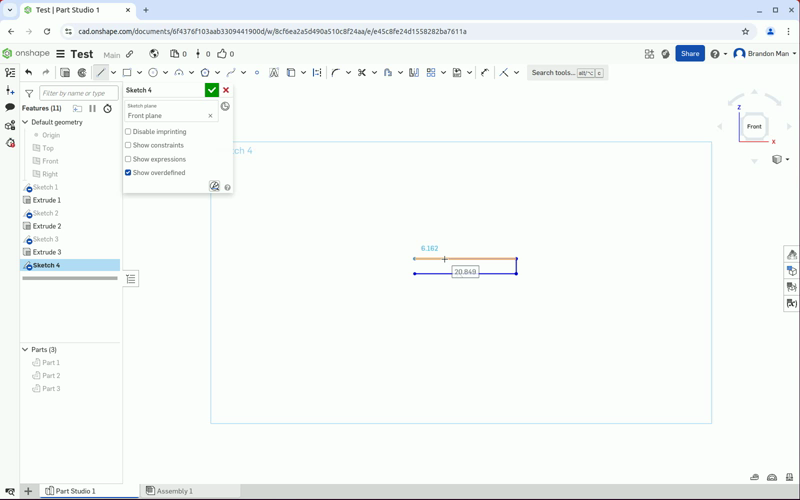
mouse_move(414, 273)
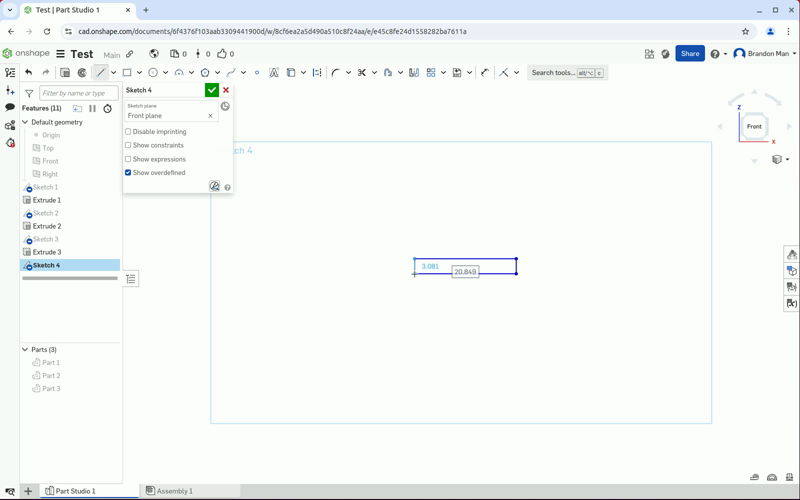
key_up(shift)
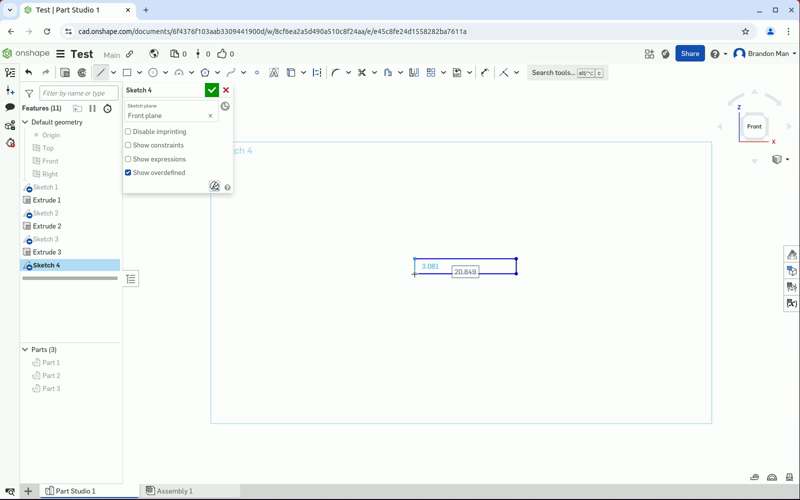
click(414, 273)
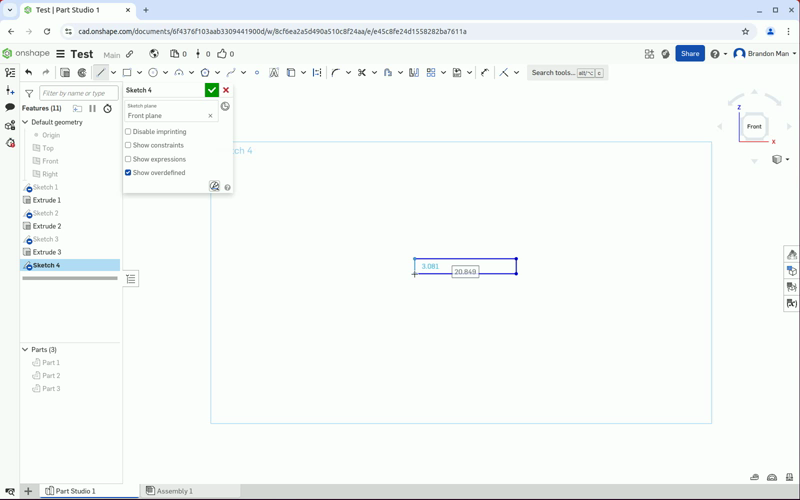
key(esc)
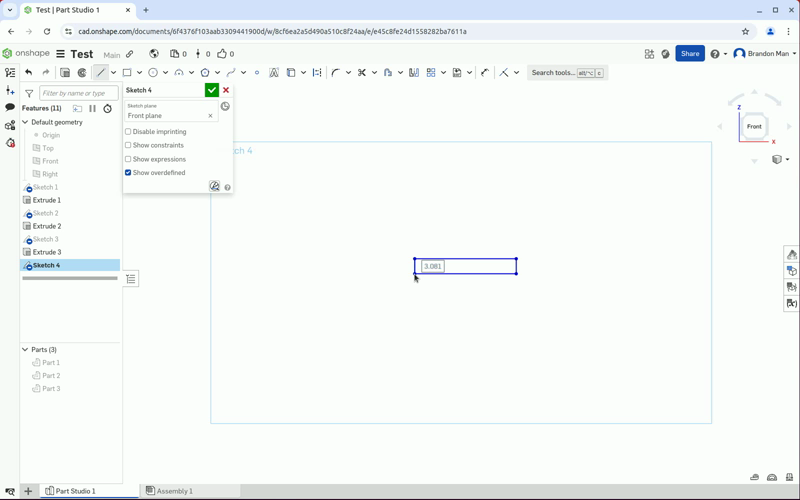
mouse_move(420, 261)
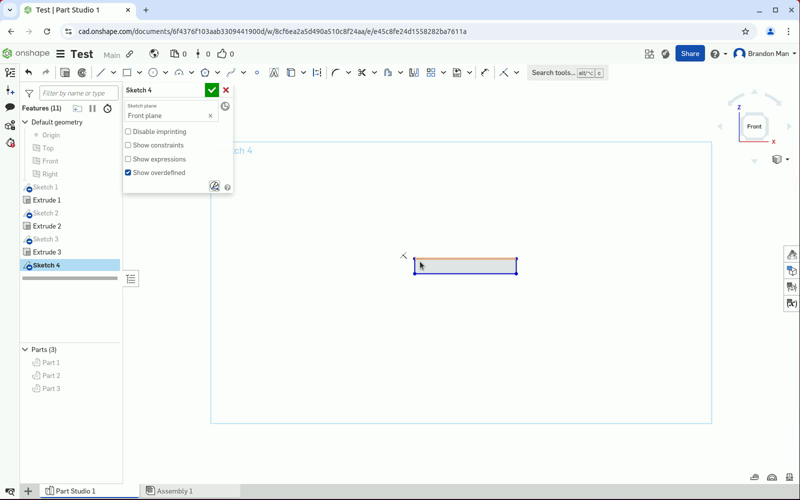
scroll(6)
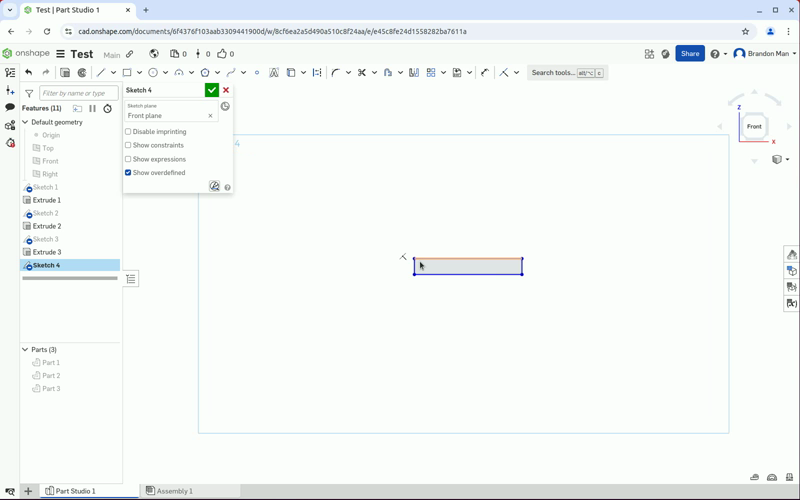
scroll(6)
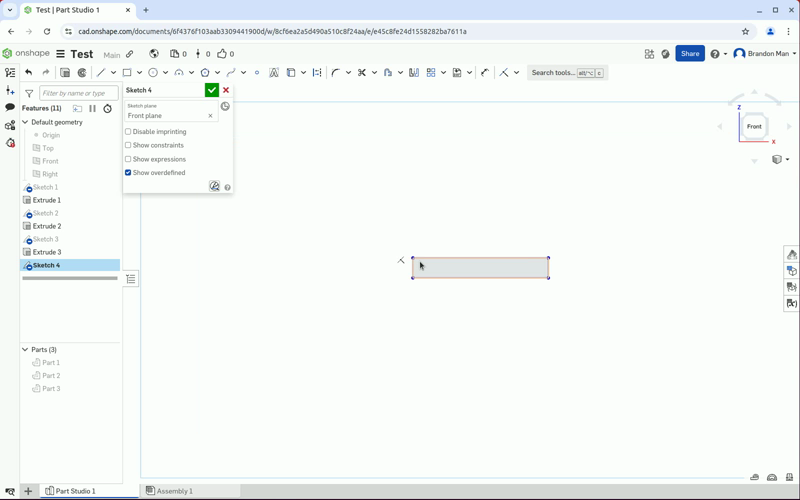
scroll(6)
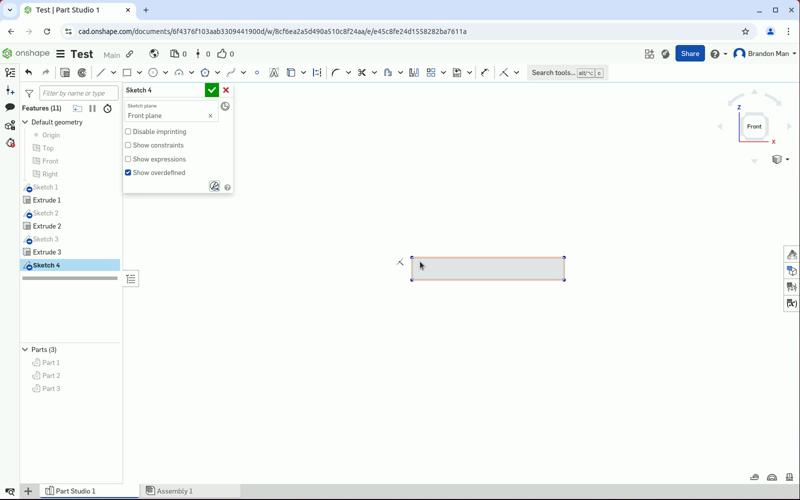
scroll(6)
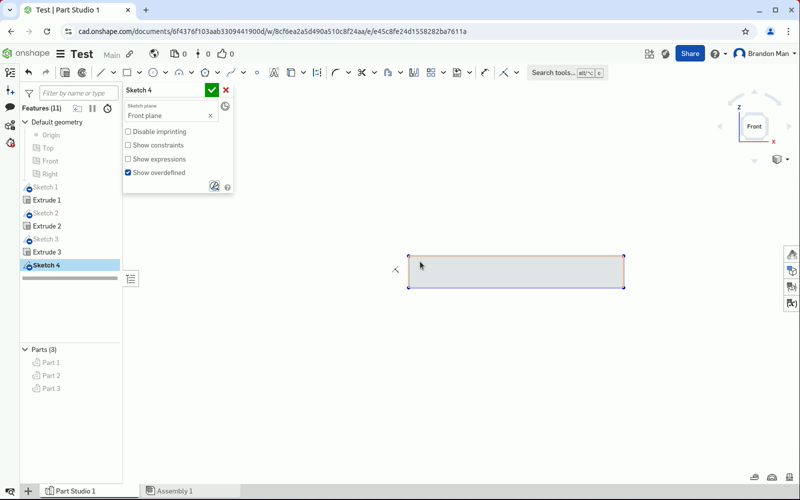
scroll(6)
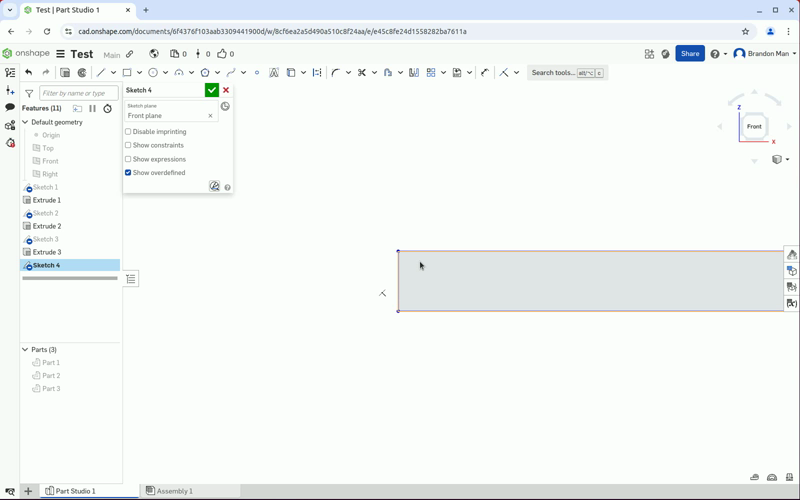
scroll(6)
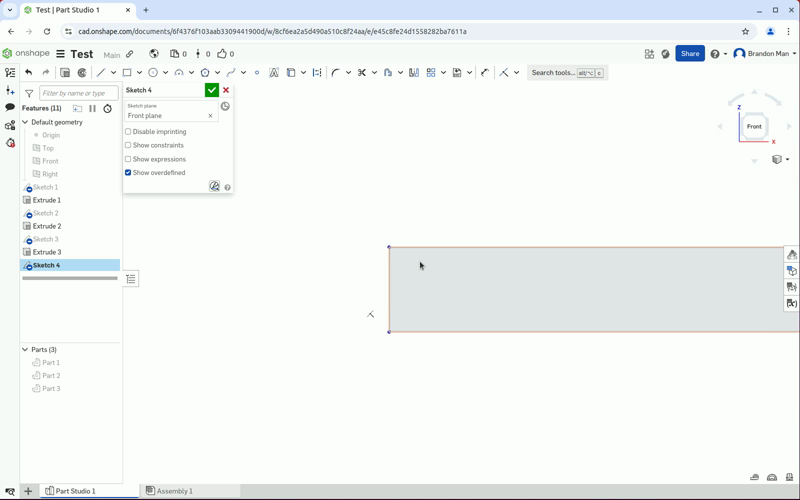
scroll(6)
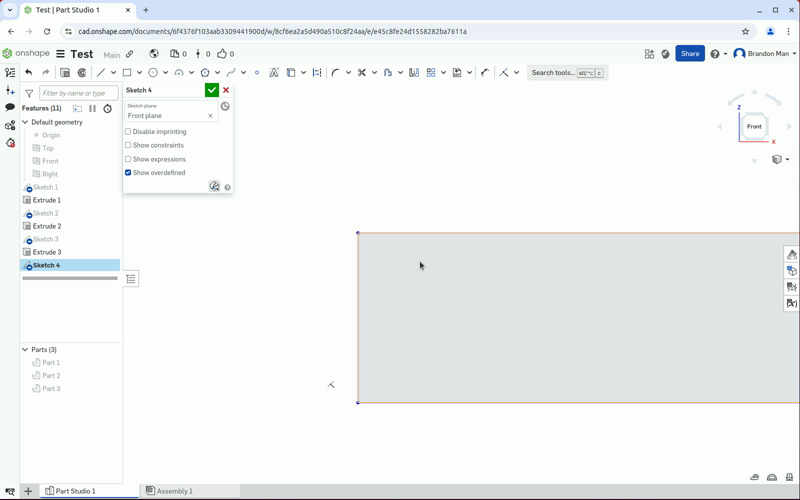
click(420, 261)
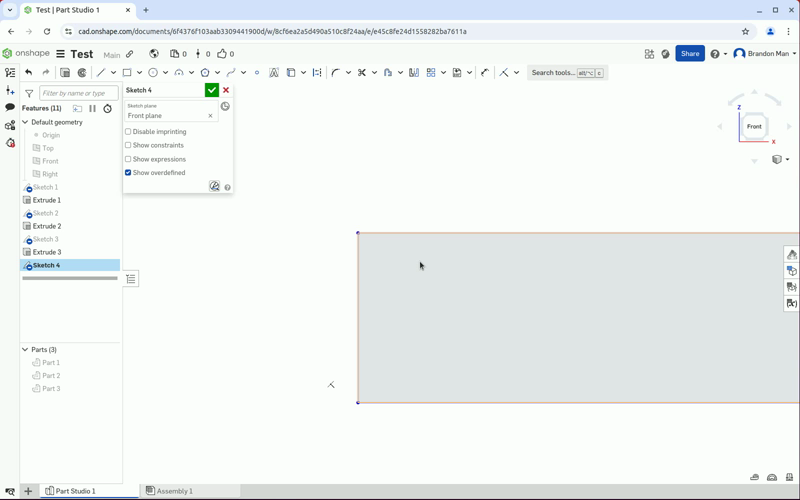
scroll(-6)
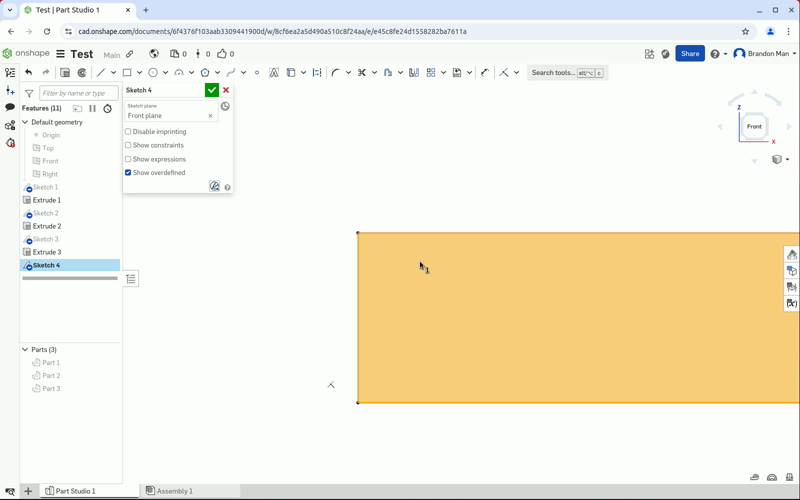
scroll(-6)
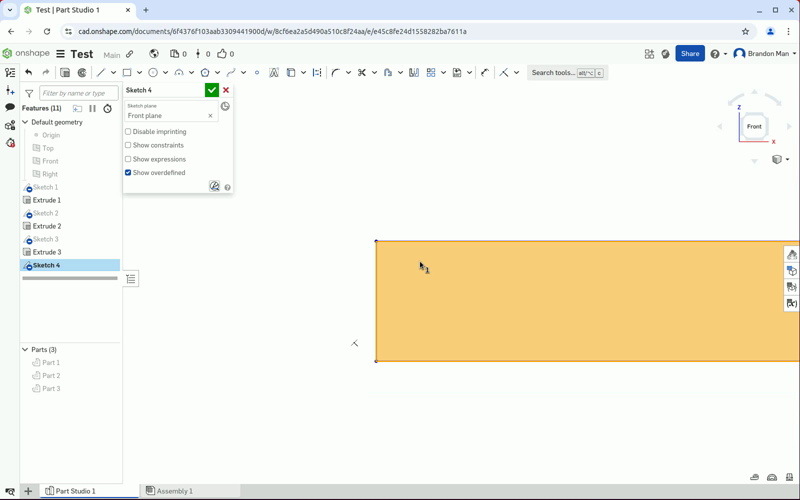
scroll(-6)
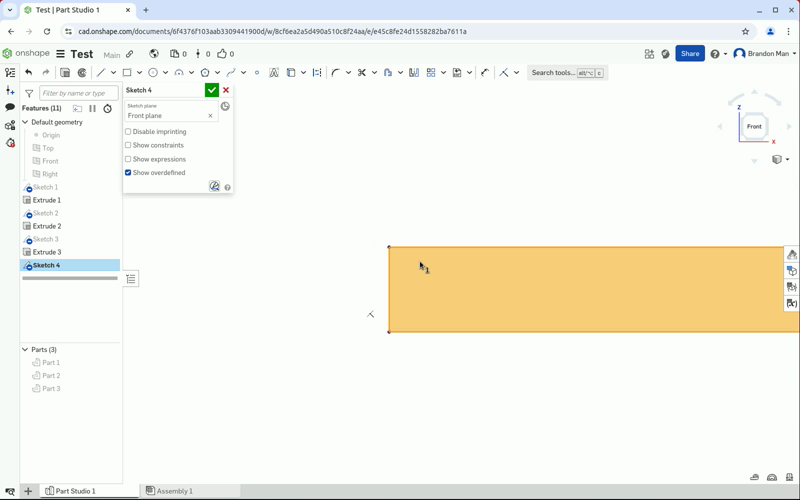
scroll(-6)
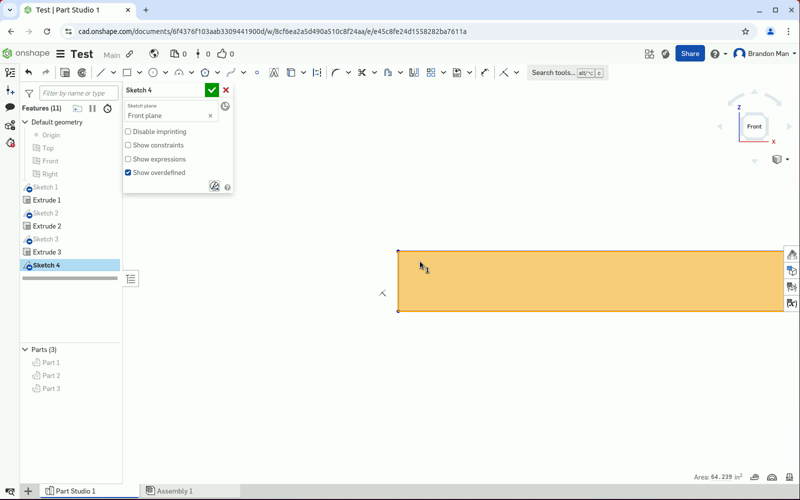
scroll(-6)
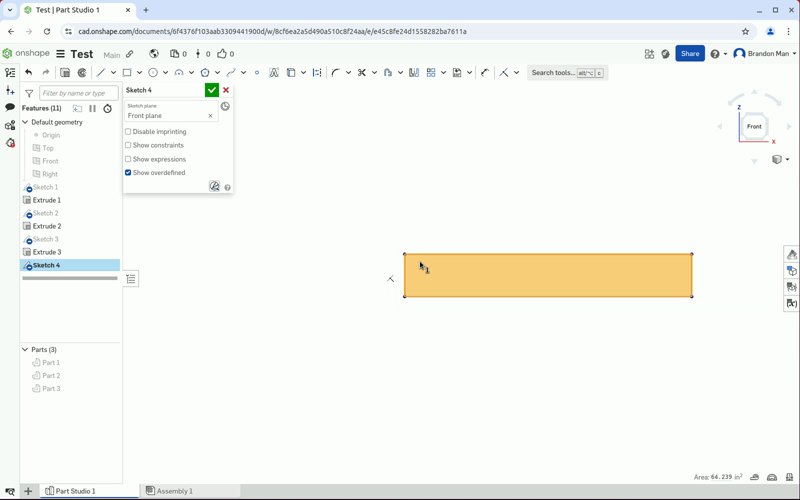
scroll(-6)
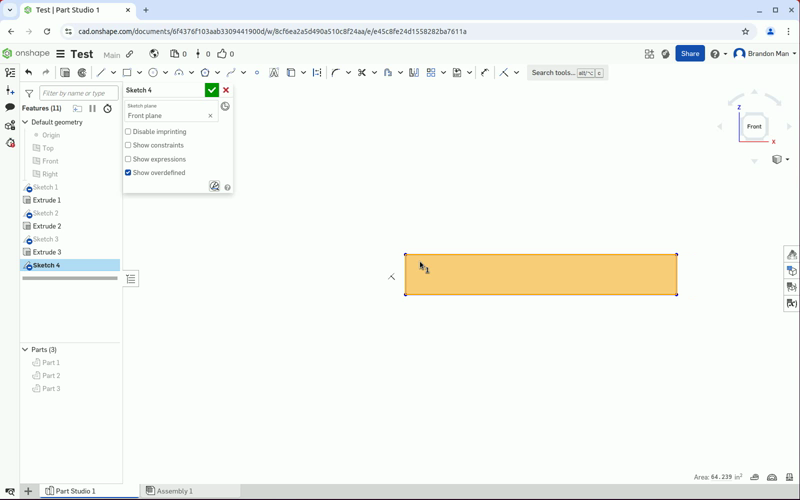
scroll(-6)
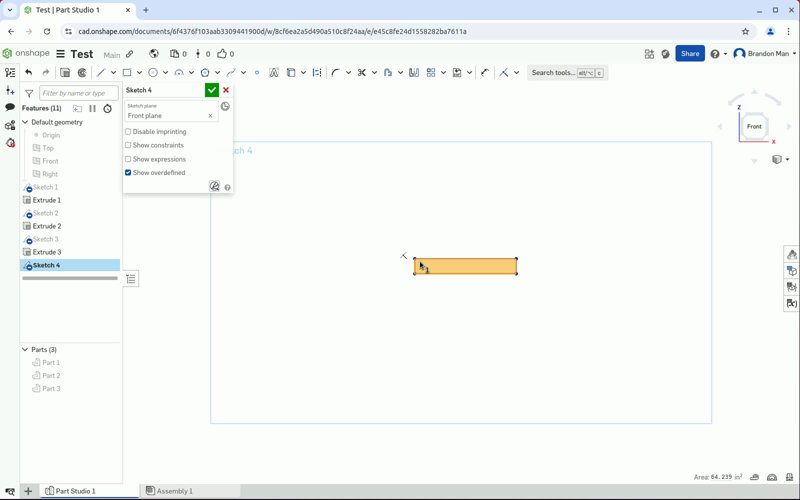
mouse_move(73, 352)
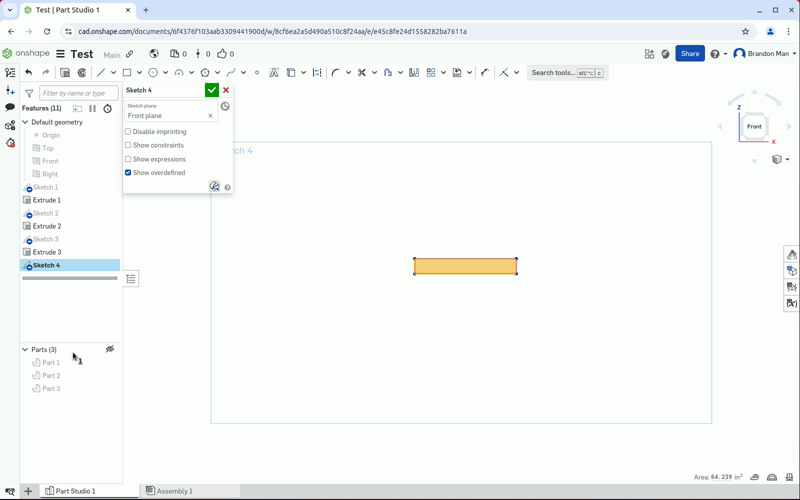
key(shift+y)
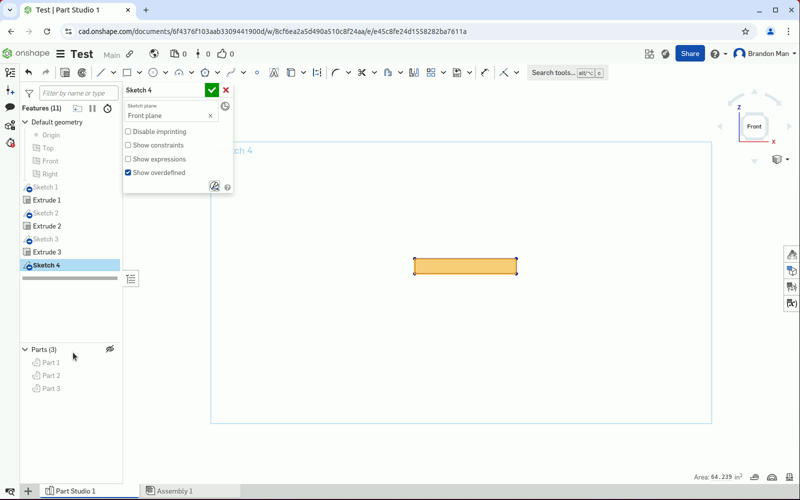
key(shift+e)
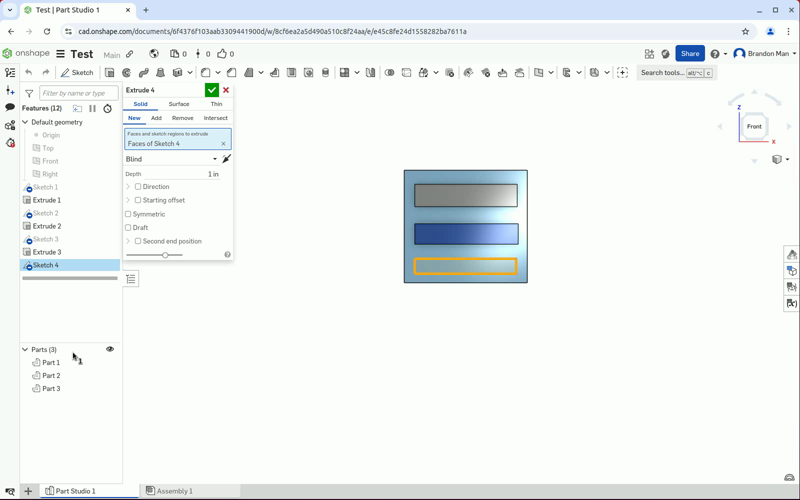
mouse_move(143, 106)
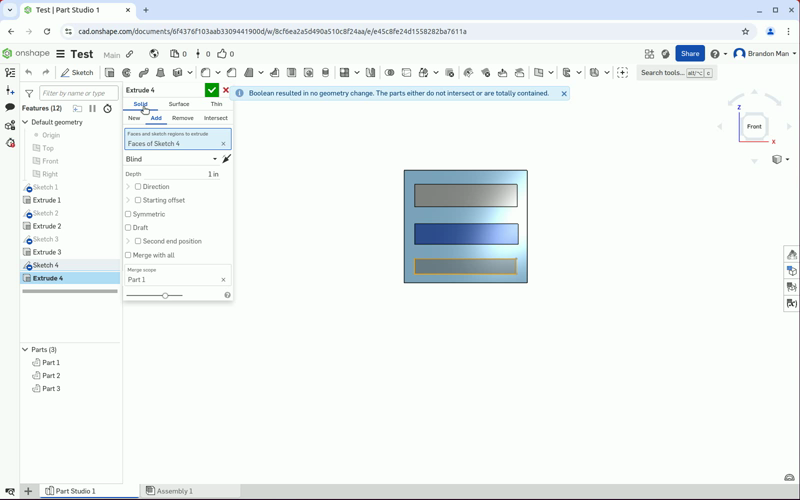
click(143, 106)
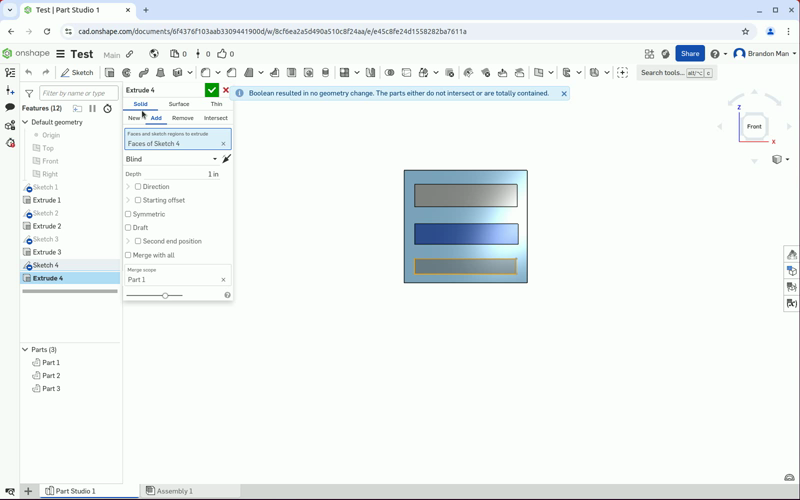
mouse_move(137, 120)
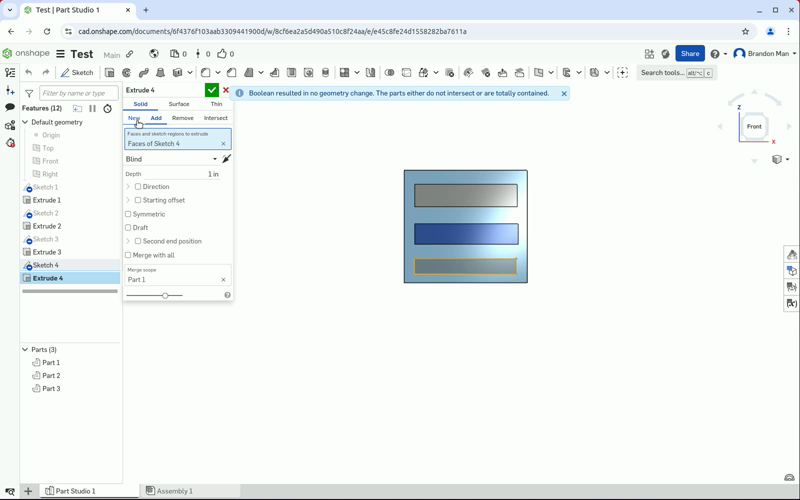
click(137, 120)
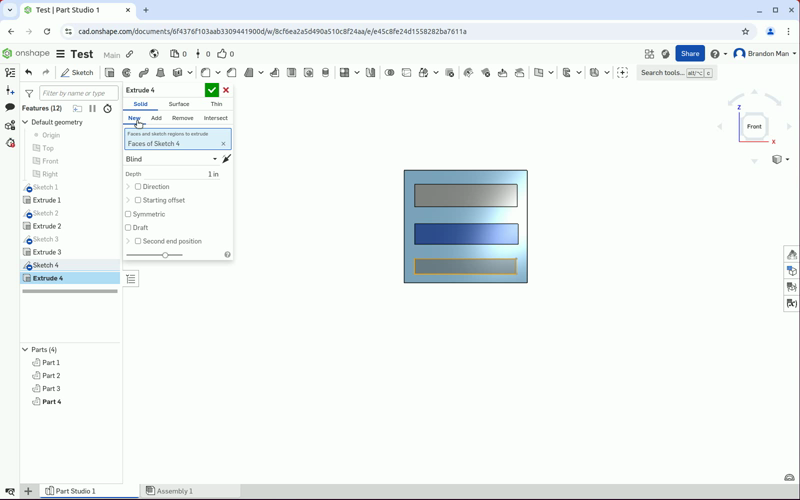
key(tab, 4)
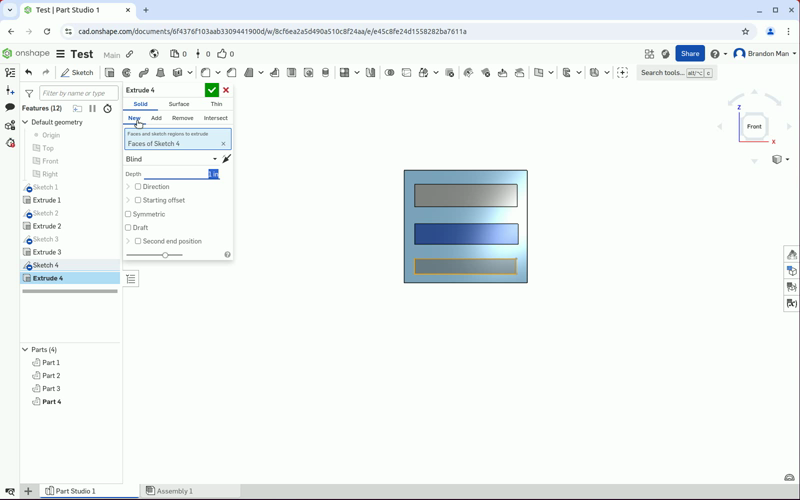
text(8.425)
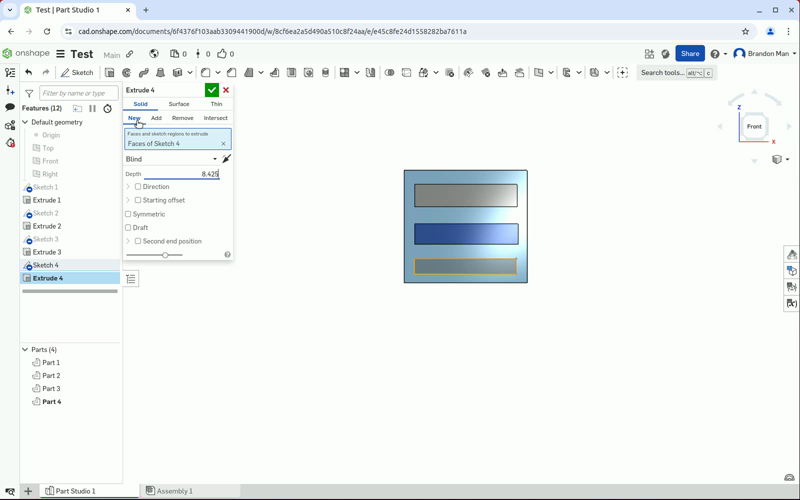
key(enter)
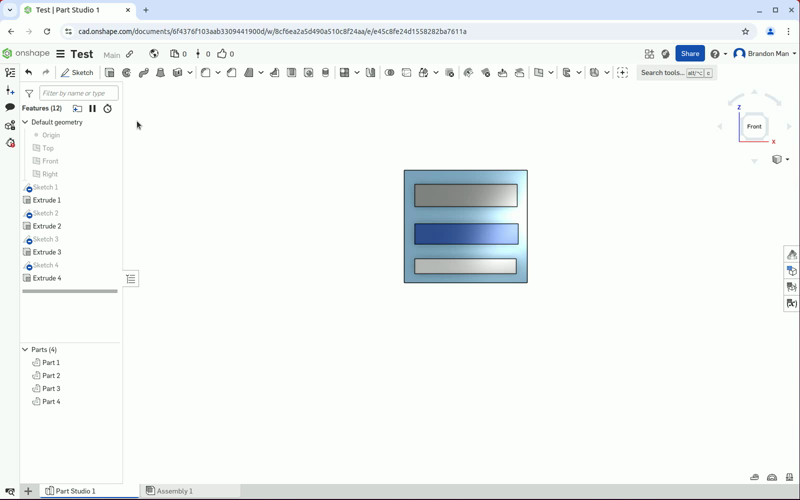
key(shift+h)
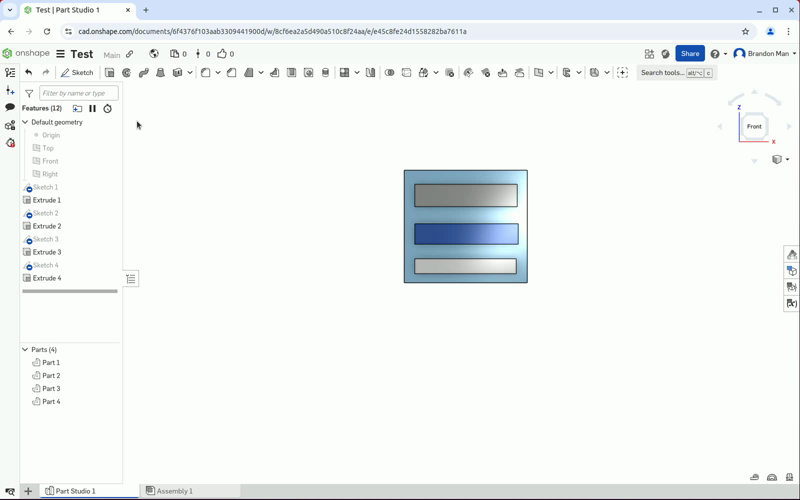
key(shift+h)
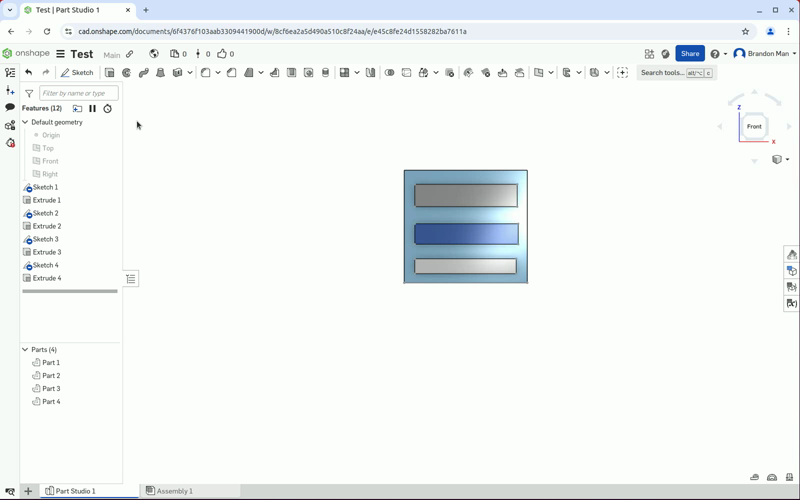
key(shift+7)
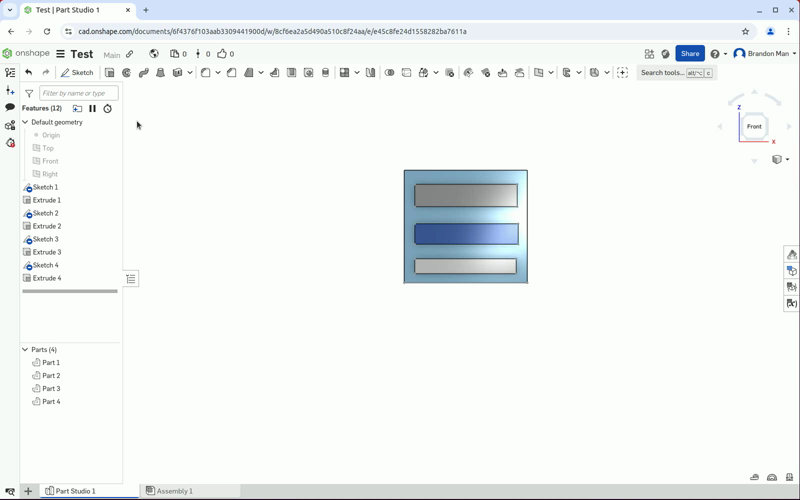
key(left, 2)
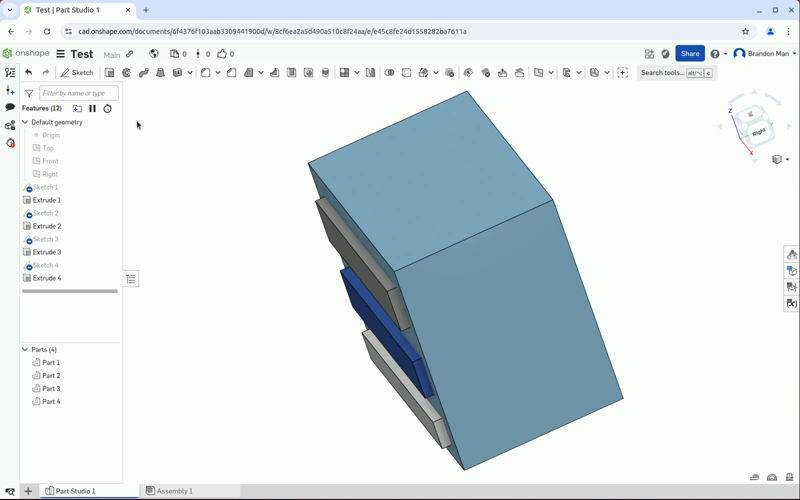
key(down, 2)
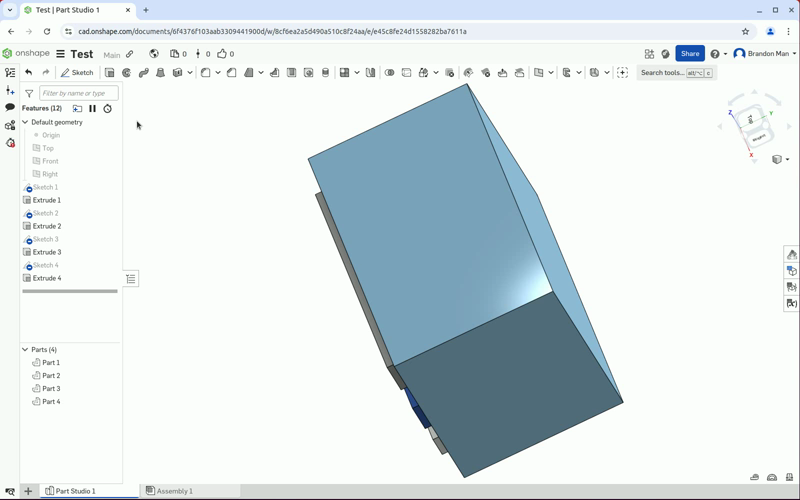
key(up, 2)
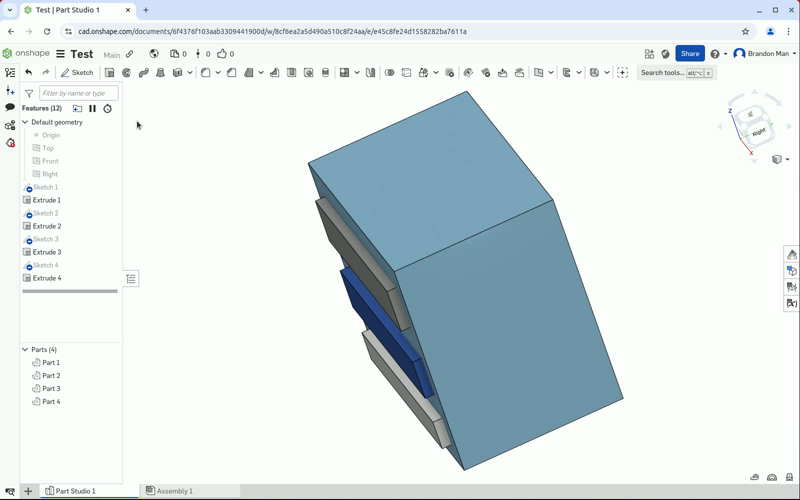
key(right, 2)
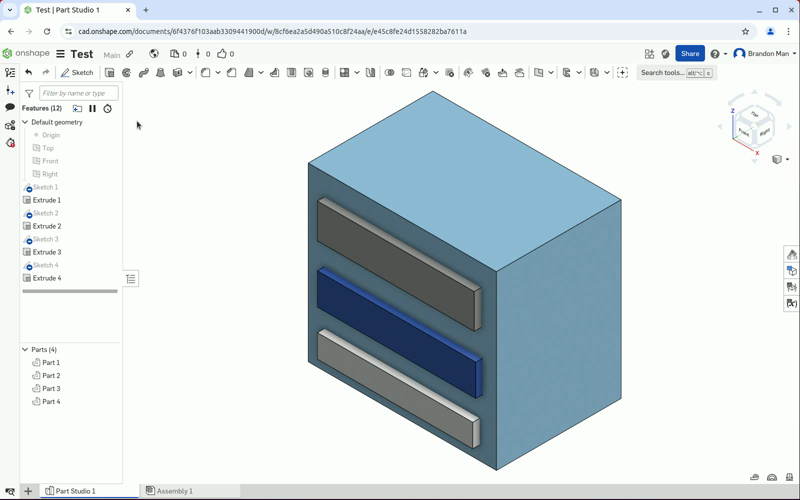
mouse_move(73, 189)
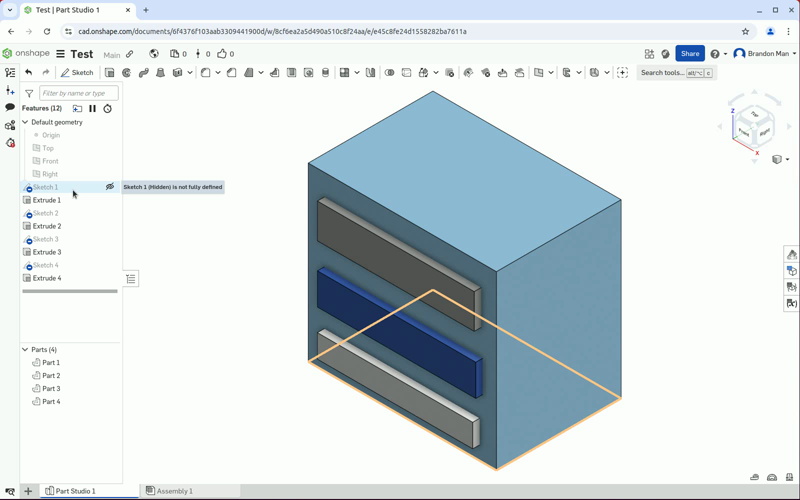
click(73, 189)